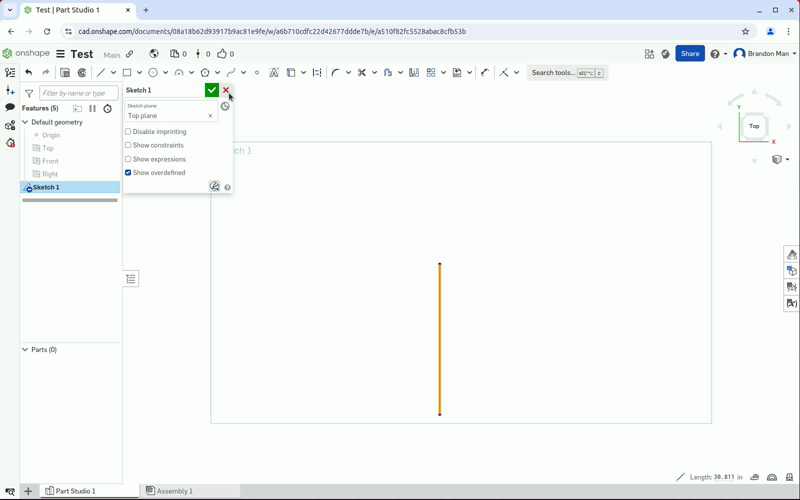
key(shift+h)
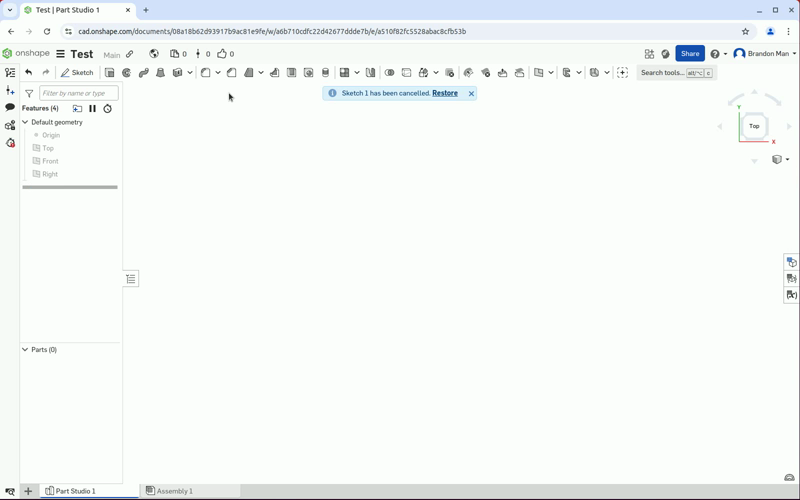
mouse_move(73, 352)
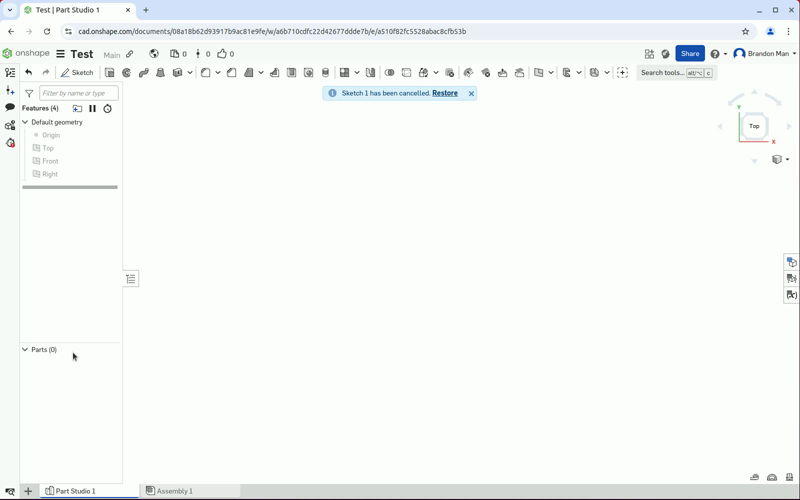
key(y)
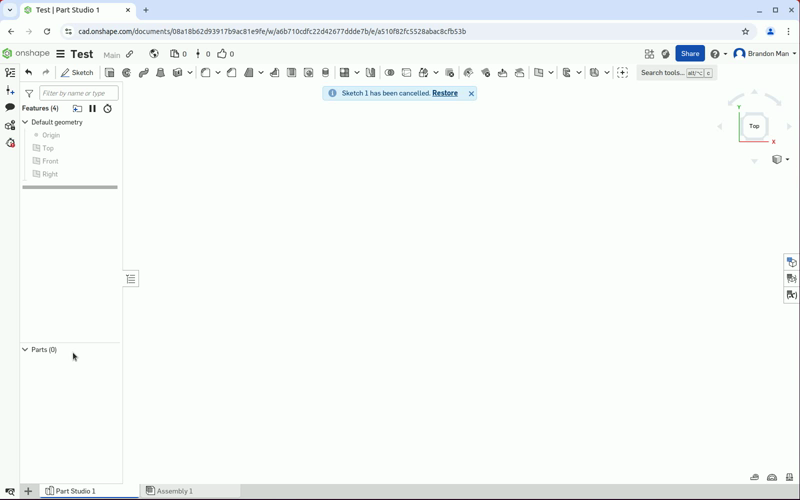
key(shift+p)
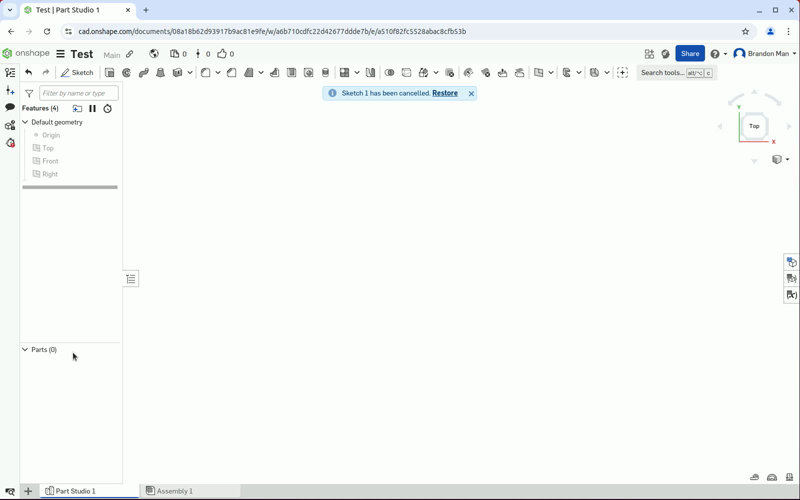
key(space)
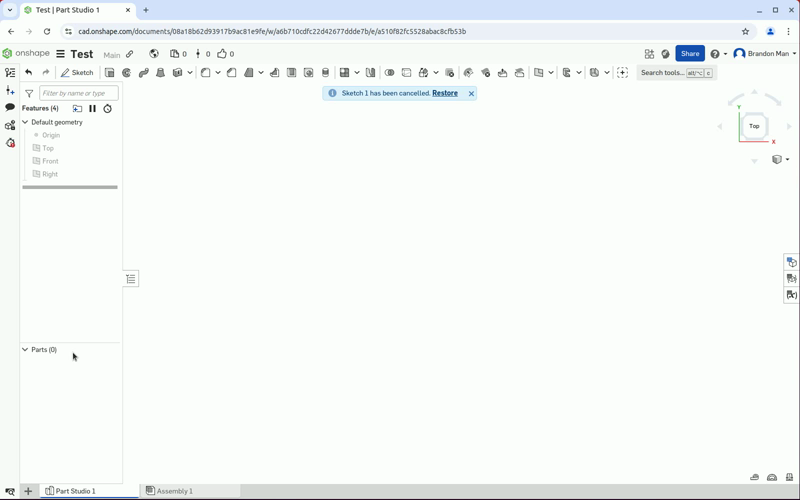
key_down(shift)
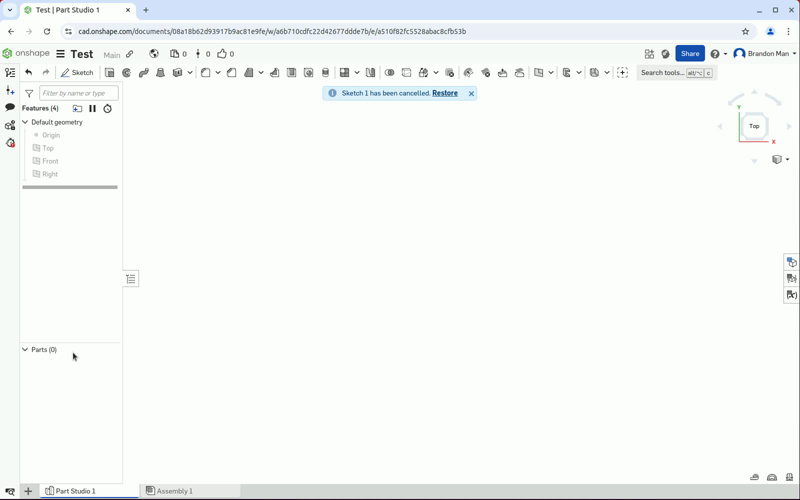
key(up)
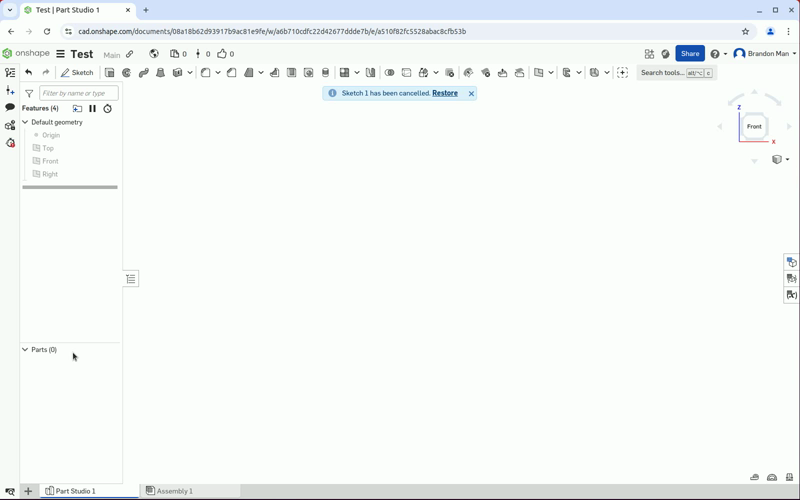
key_up(shift)
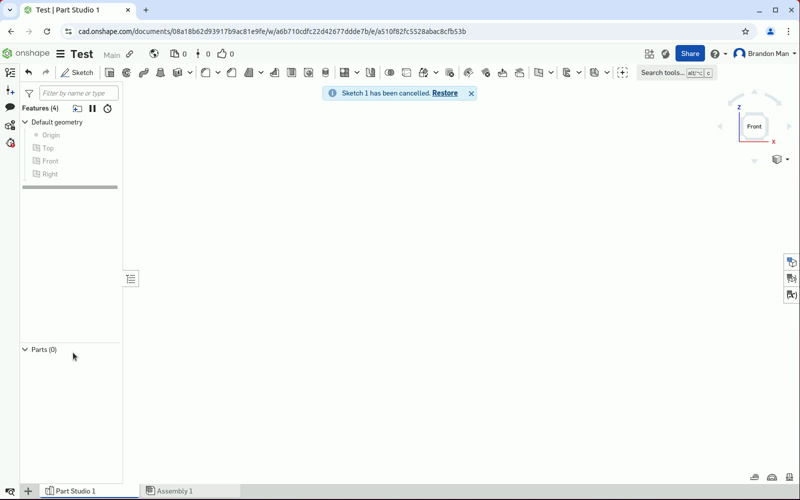
mouse_move(73, 352)
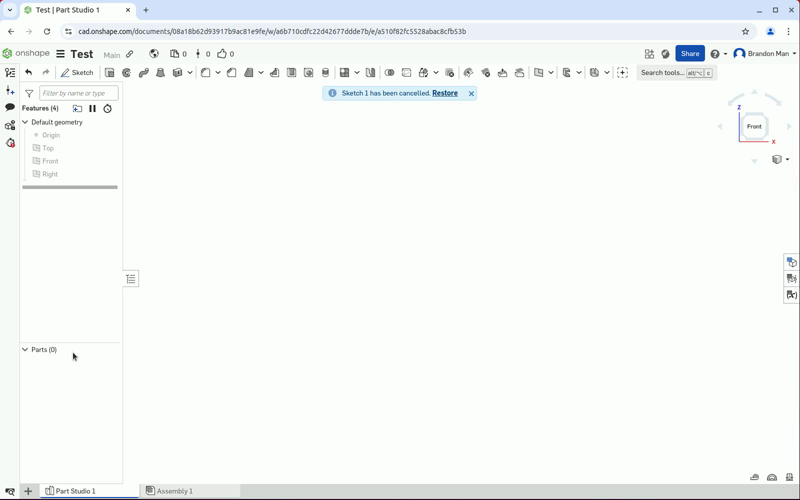
key(shift+y)
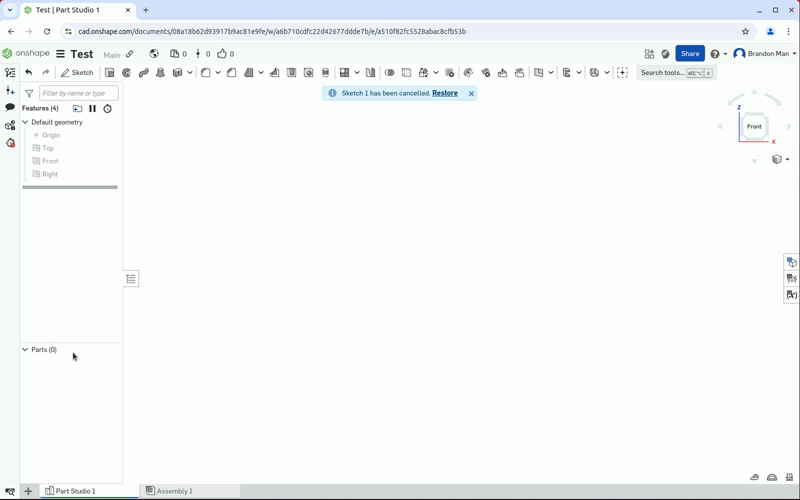
key(shift+s)
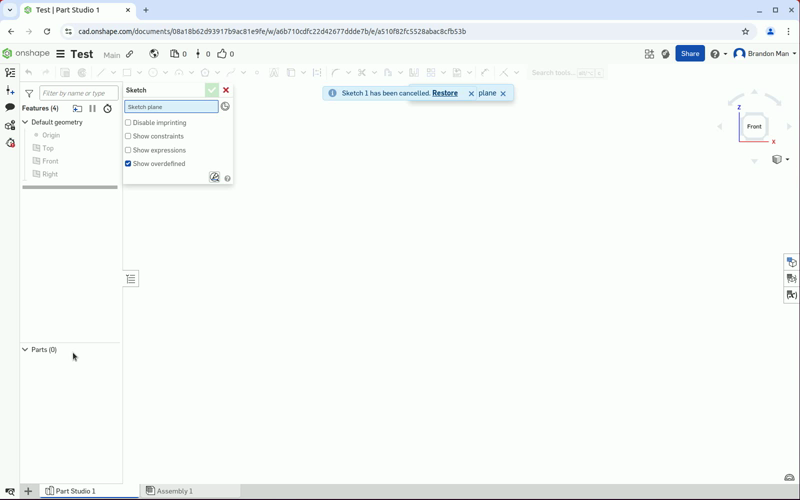
mouse_move(73, 163)
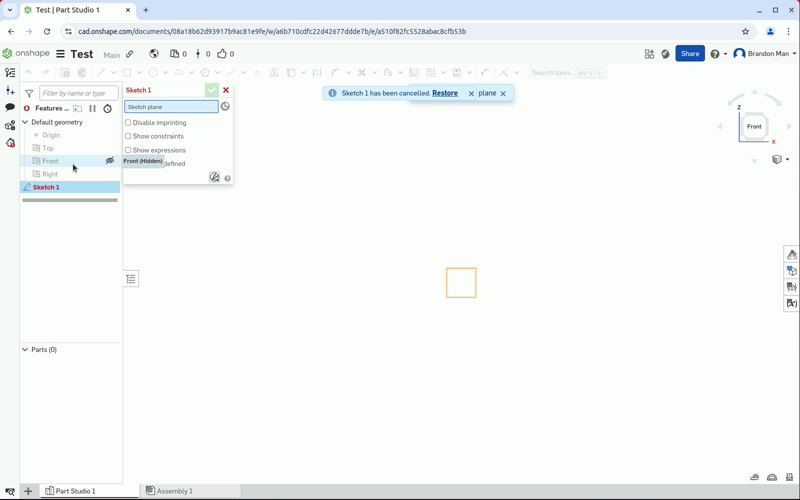
click(73, 163)
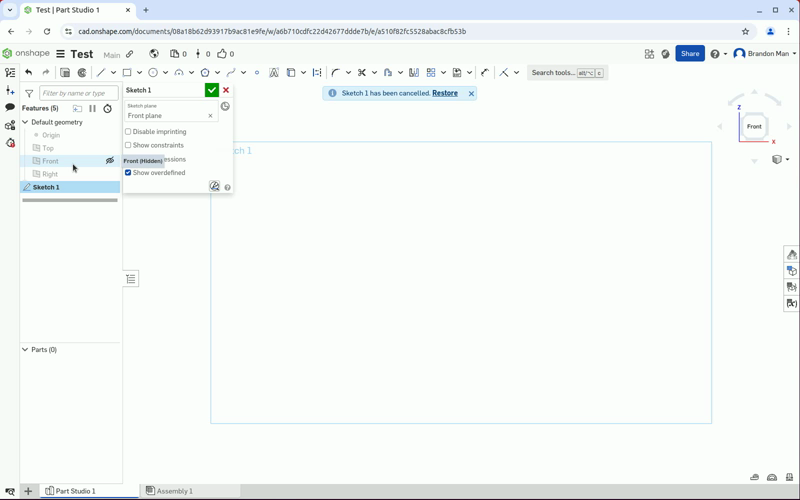
mouse_move(73, 352)
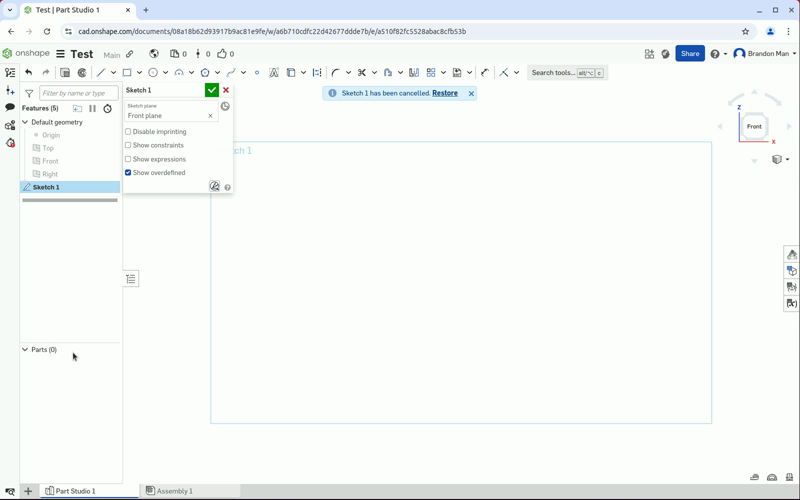
key(y)
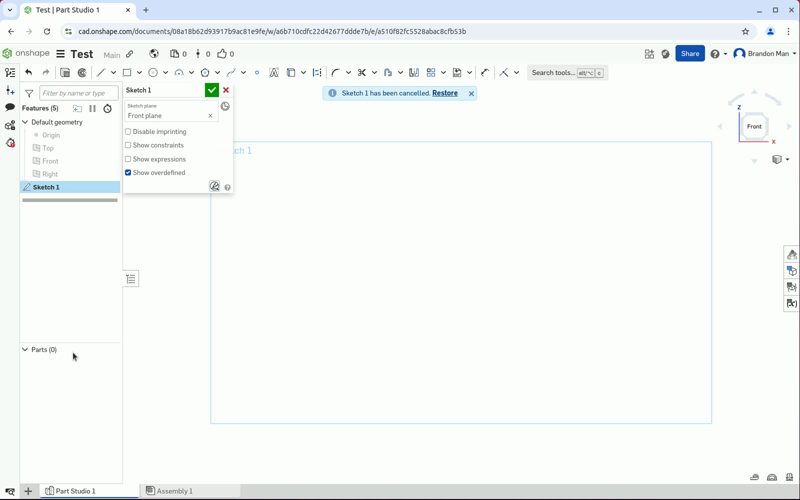
key(l)
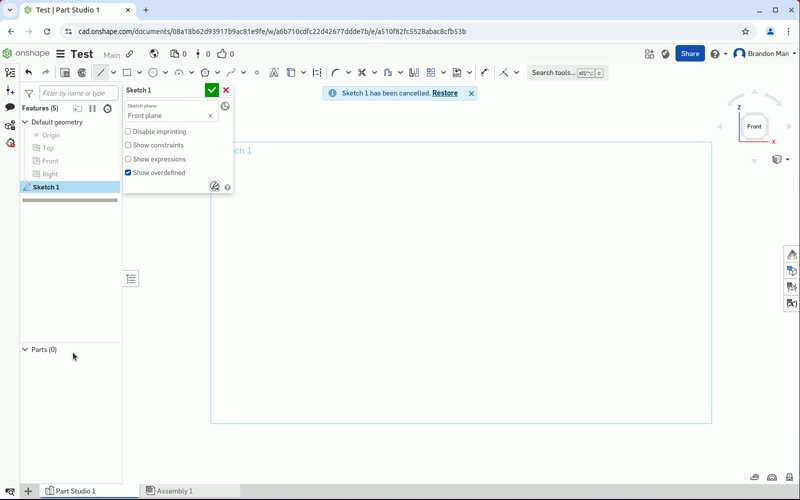
key_down(shift)
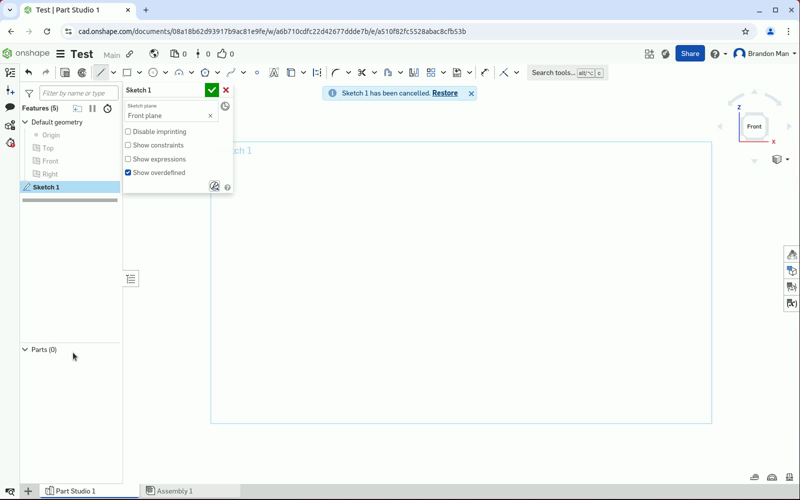
mouse_move(460, 282)
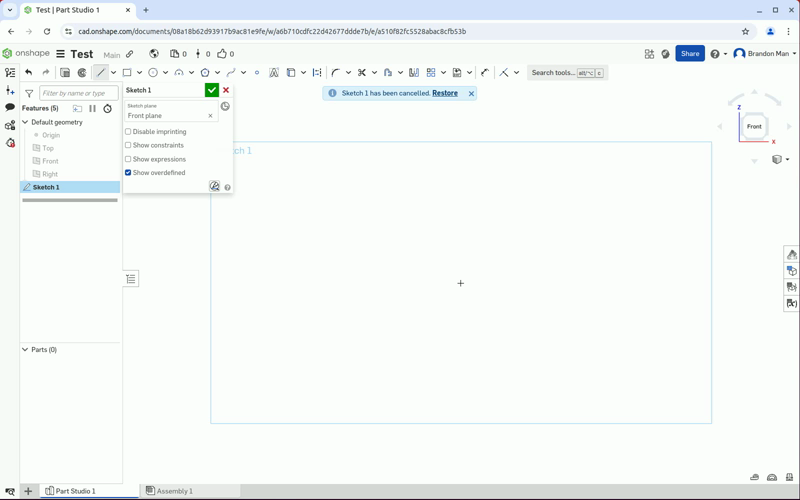
click(460, 282)
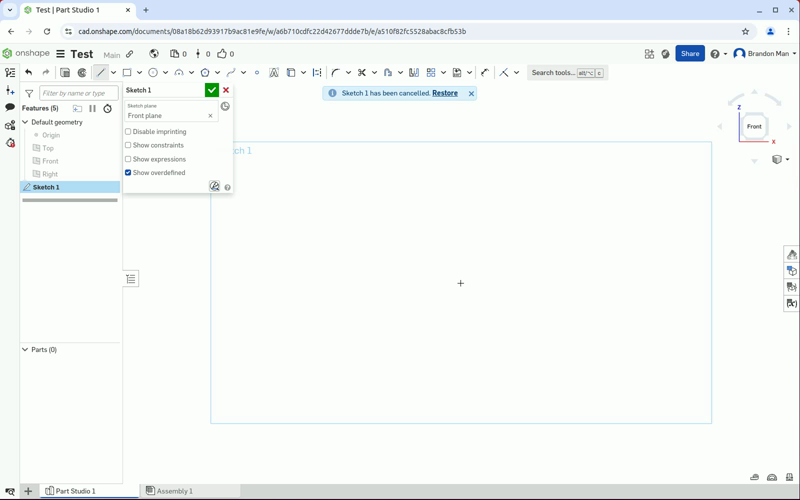
key_up(shift)
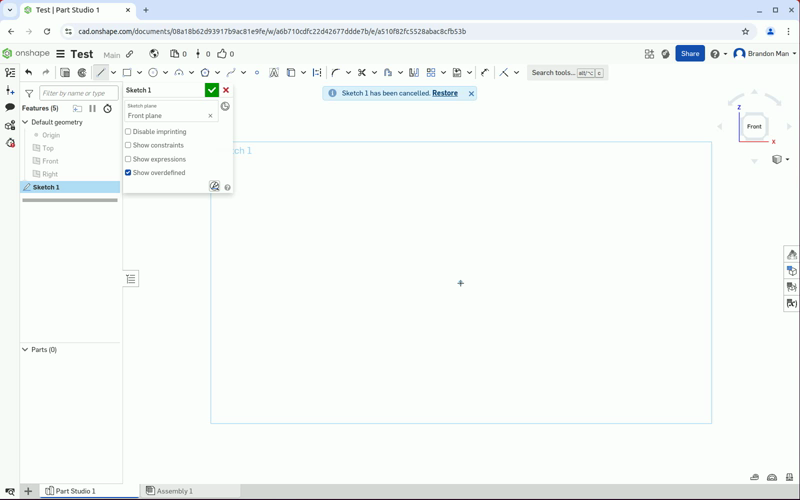
key_down(shift)
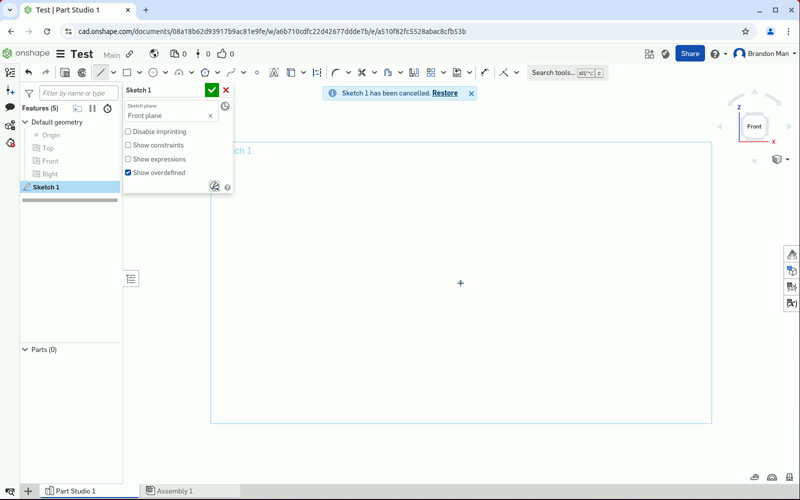
mouse_move(490, 282)
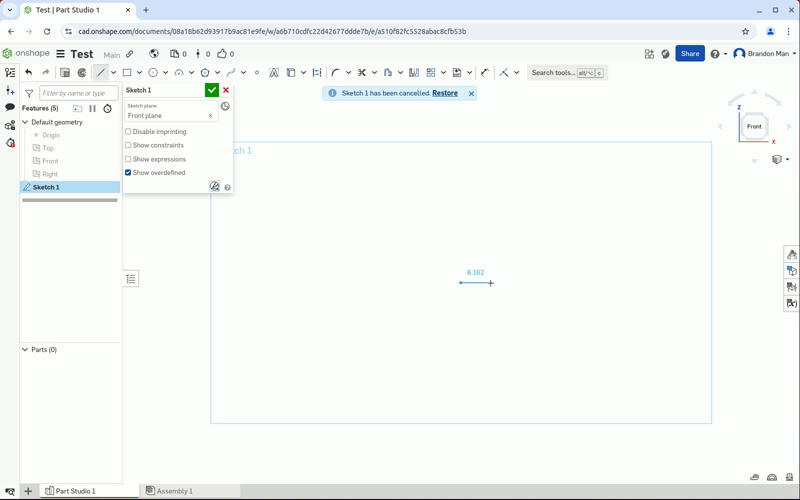
mouse_move(483, 282)
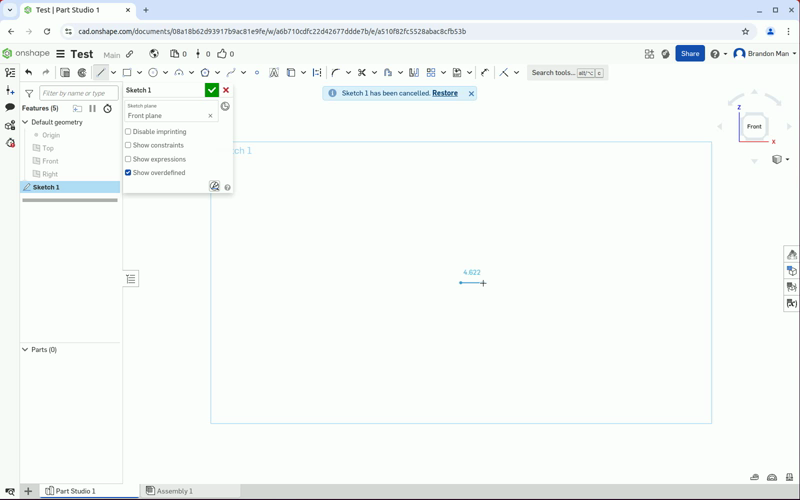
click(483, 282)
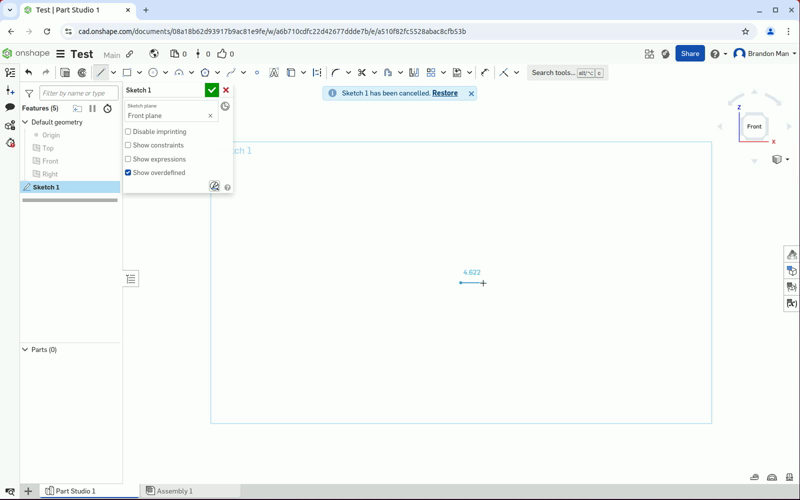
key_up(shift)
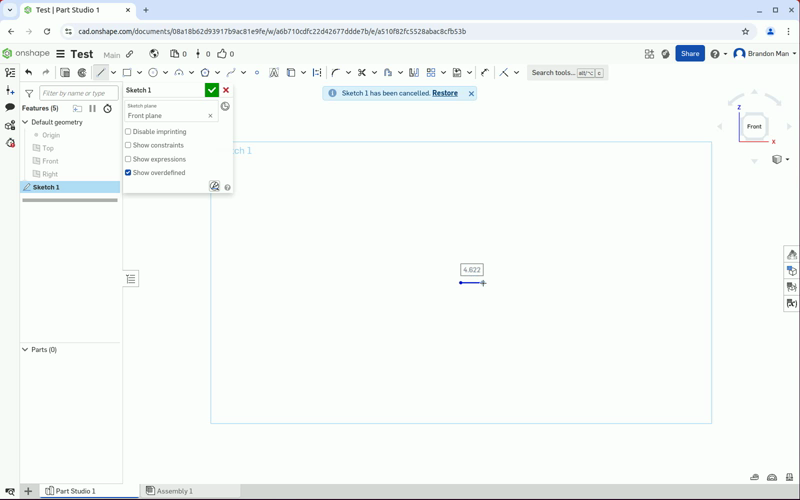
key_down(shift)
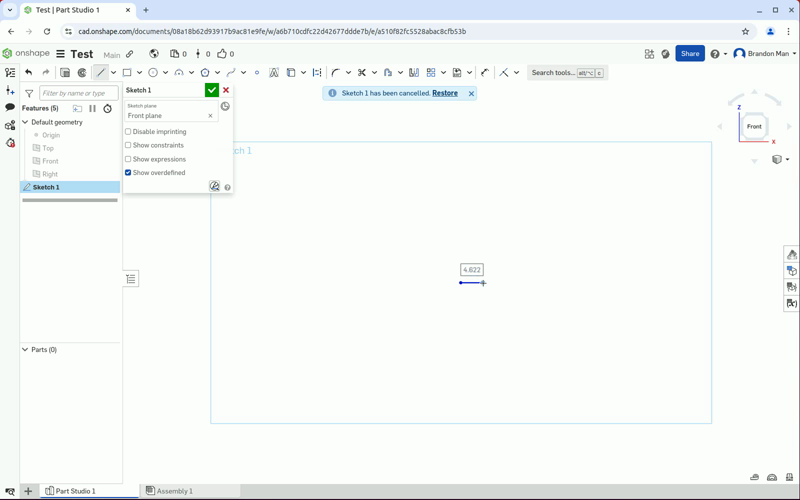
mouse_move(483, 170)
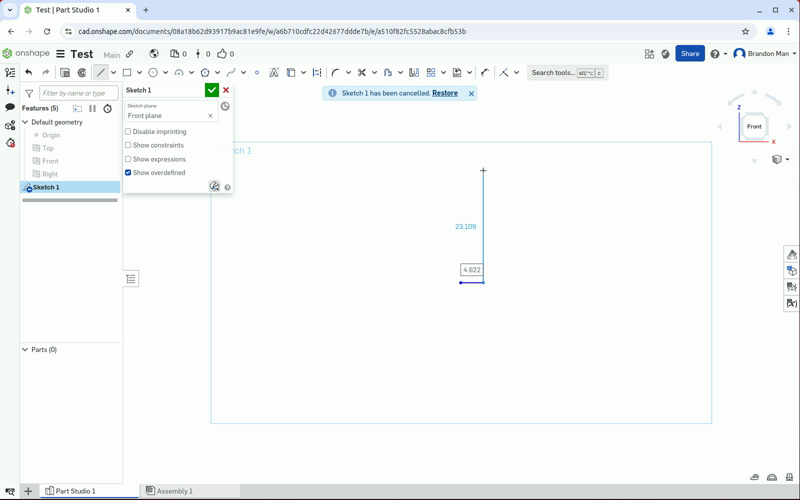
click(483, 170)
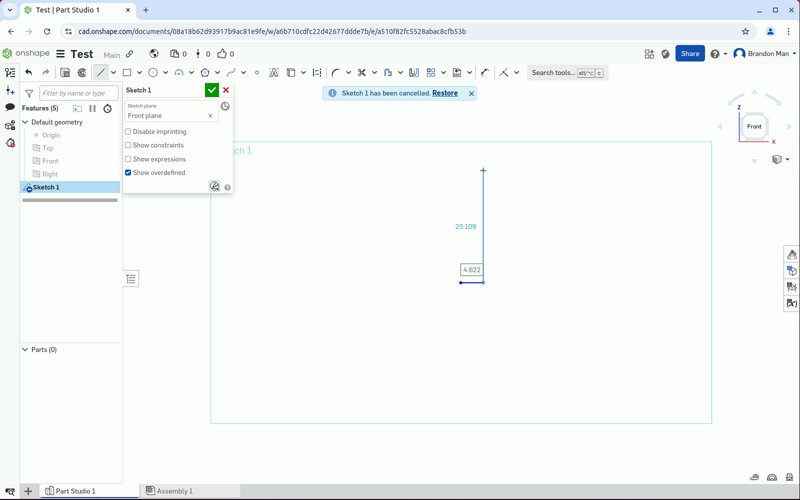
key_up(shift)
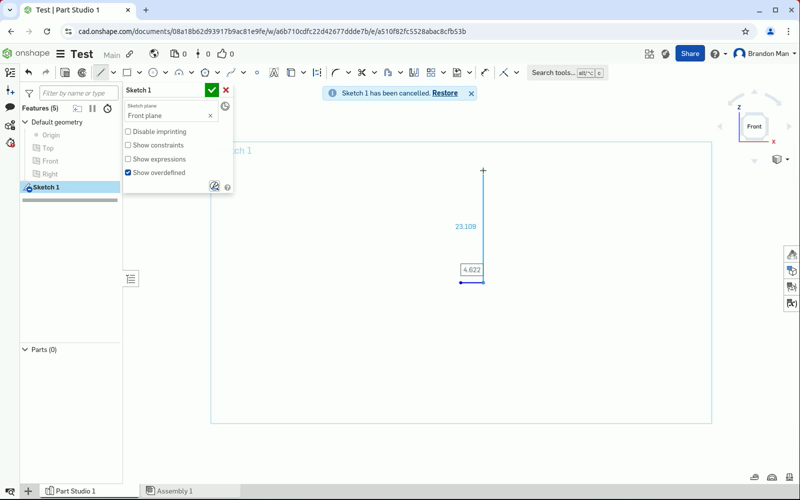
key_down(shift)
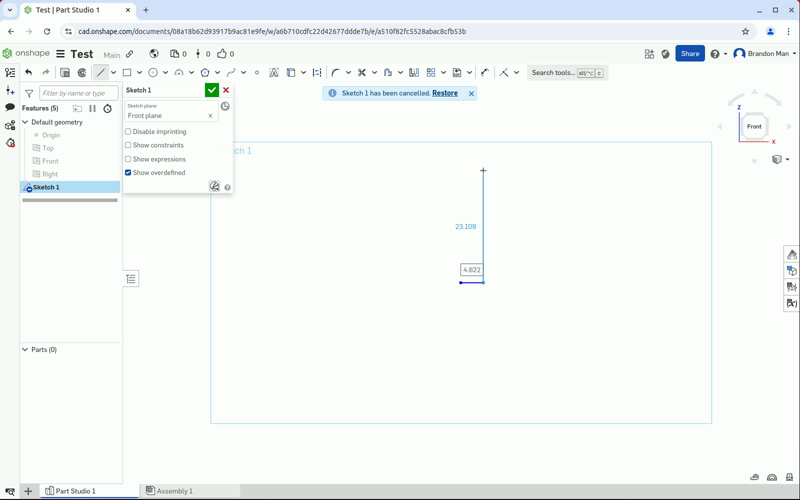
mouse_move(513, 170)
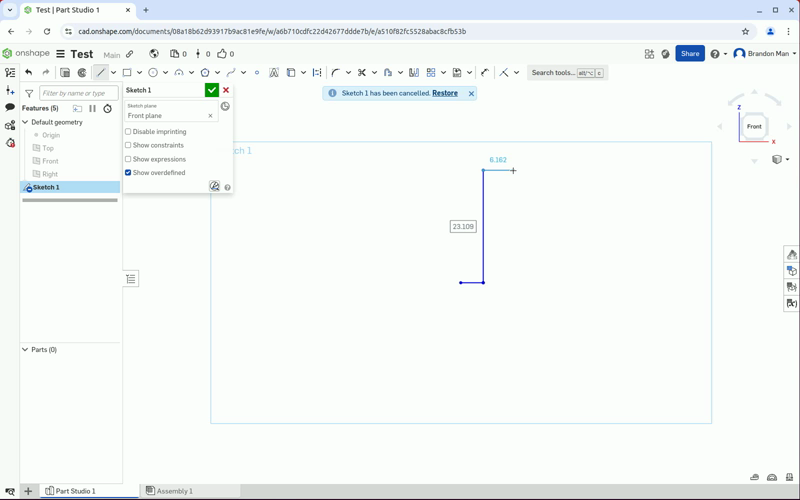
mouse_move(460, 170)
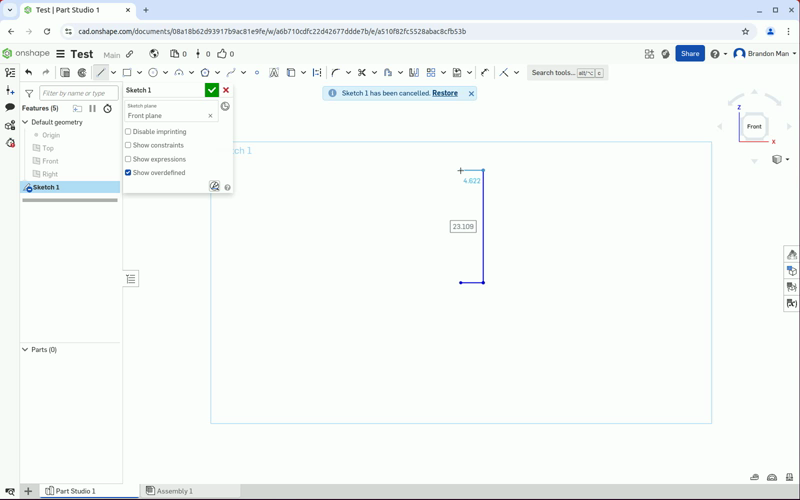
click(460, 170)
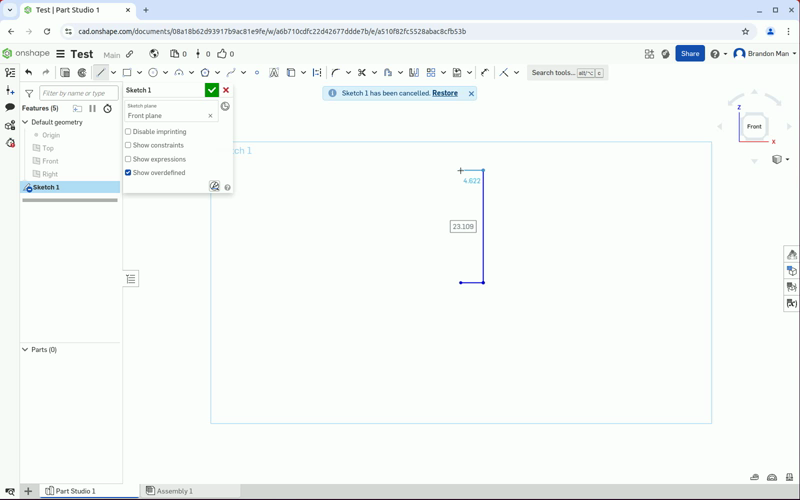
key_up(shift)
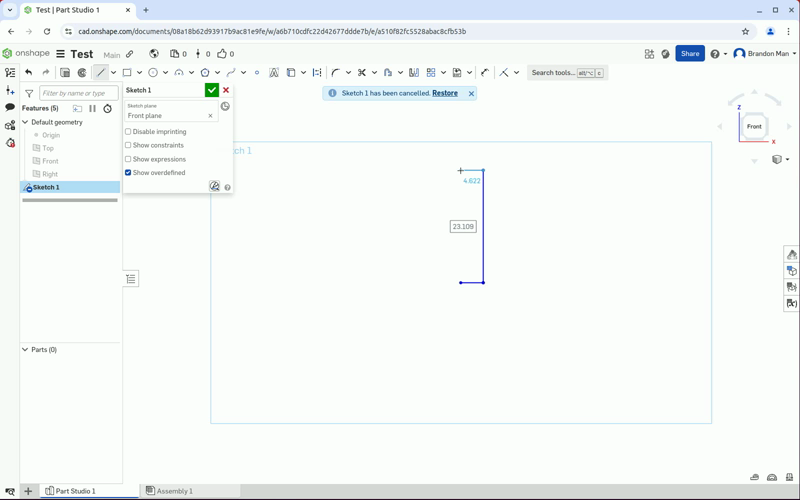
key_down(shift)
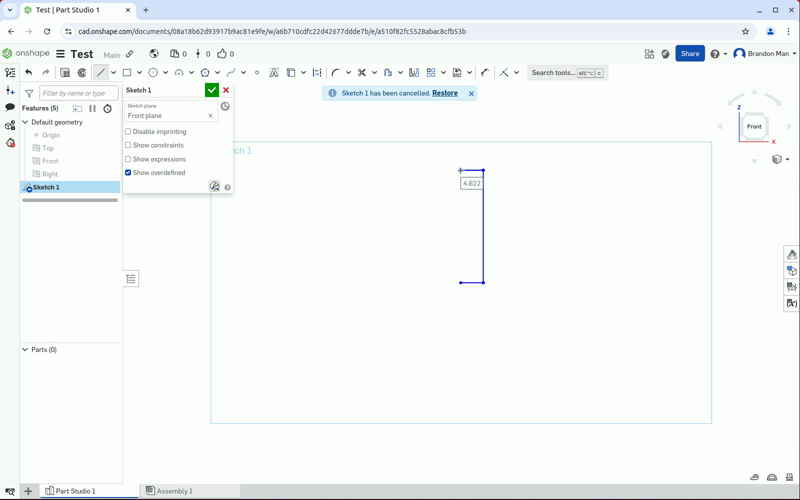
mouse_move(460, 282)
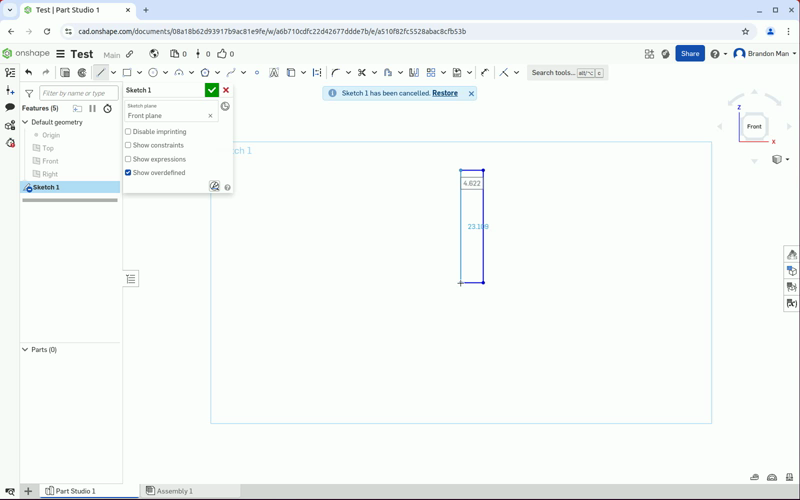
key_up(shift)
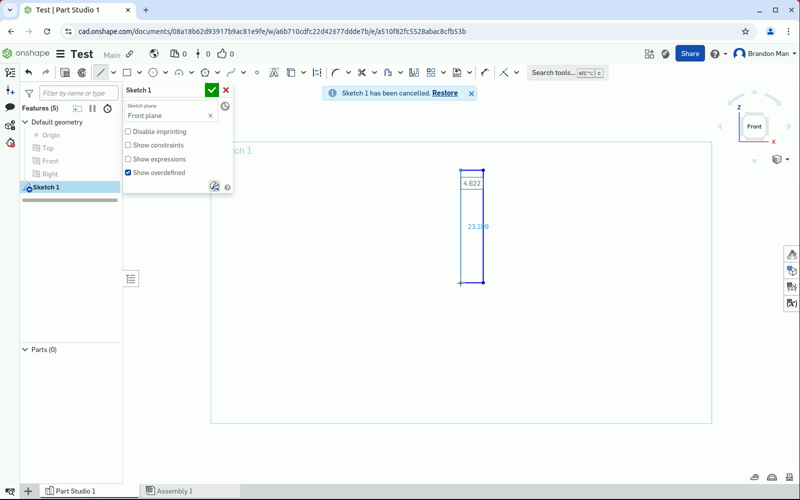
click(460, 282)
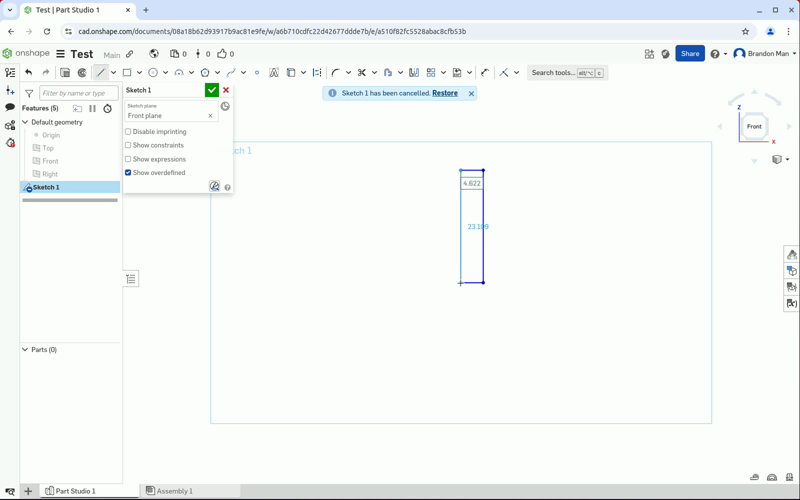
key(esc)
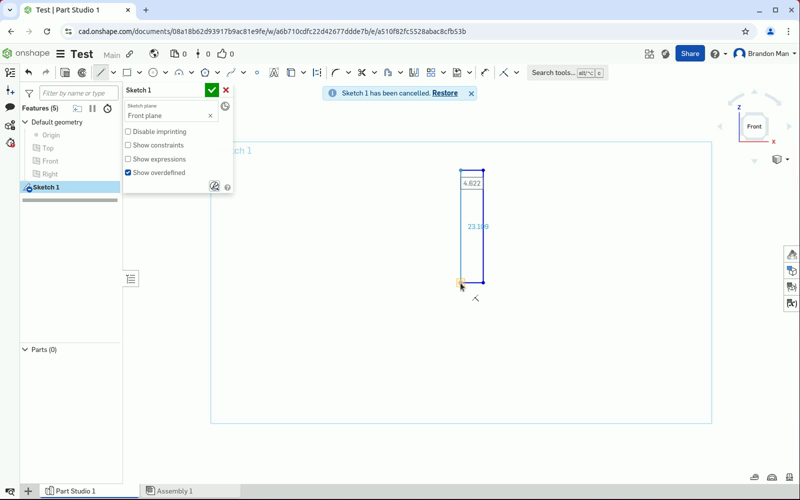
mouse_move(480, 186)
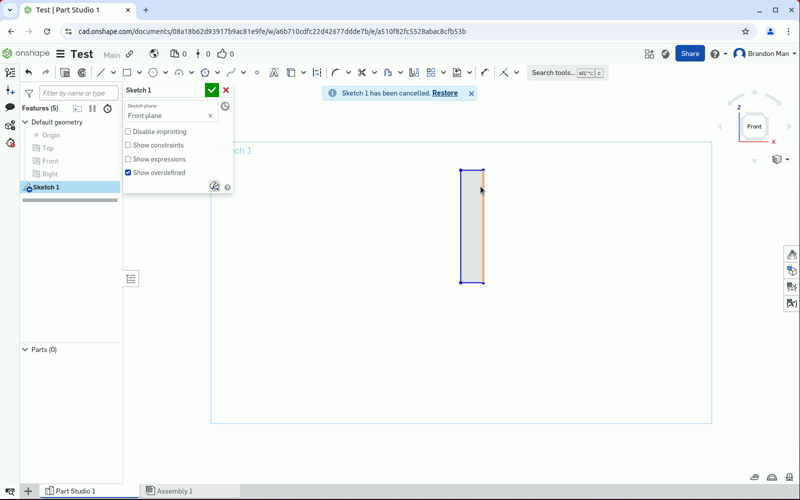
click(480, 186)
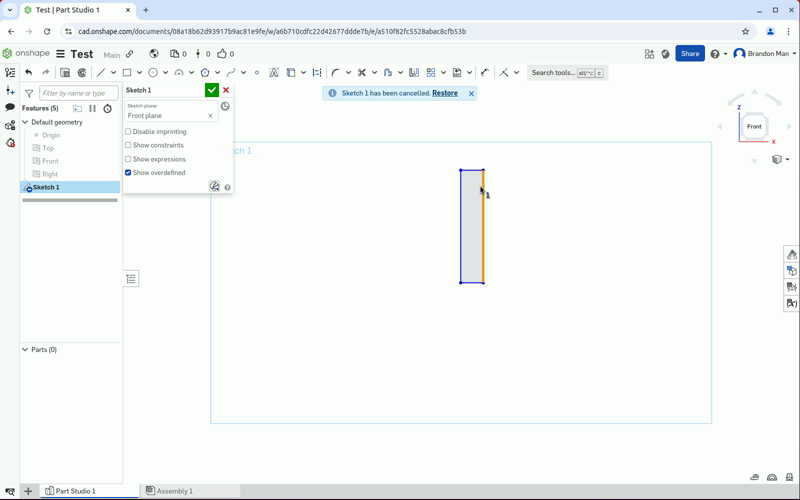
mouse_move(73, 352)
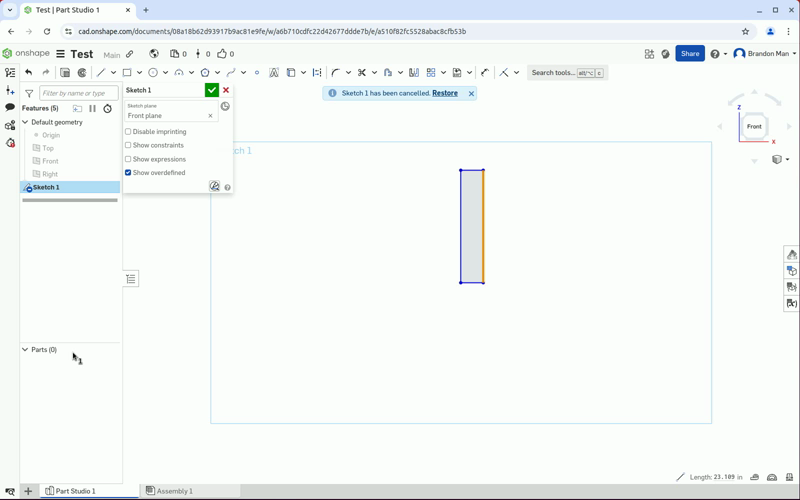
key(shift+y)
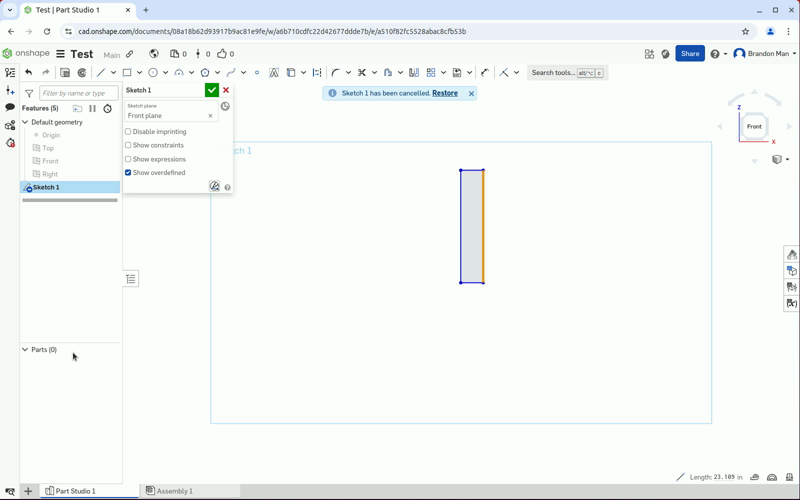
key(shift+e)
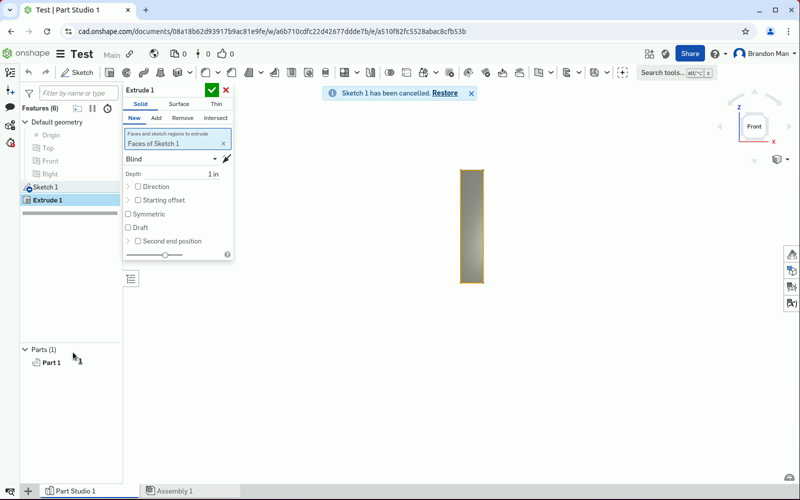
mouse_move(143, 106)
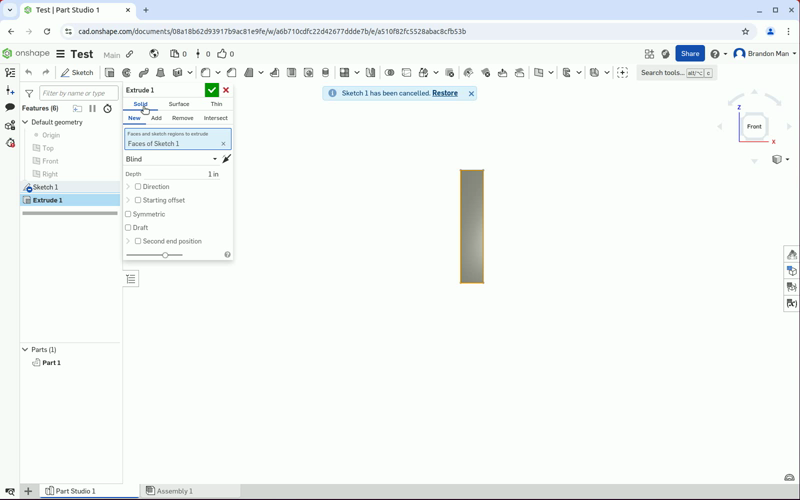
click(143, 106)
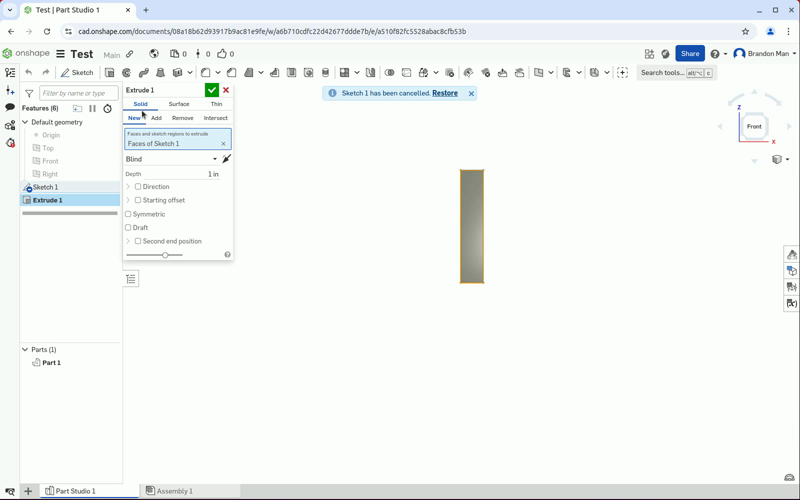
mouse_move(137, 120)
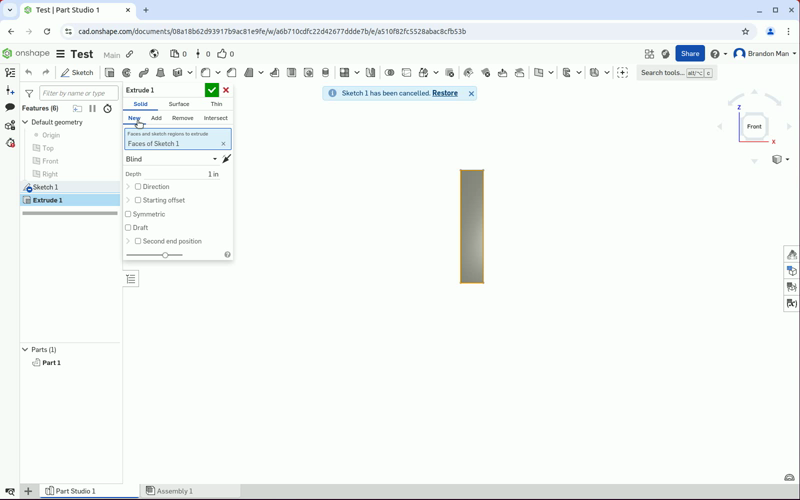
click(137, 120)
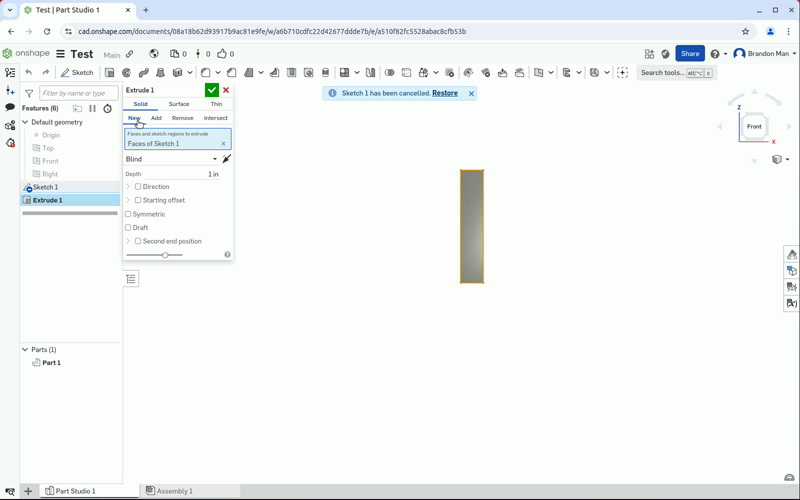
key(tab, 4)
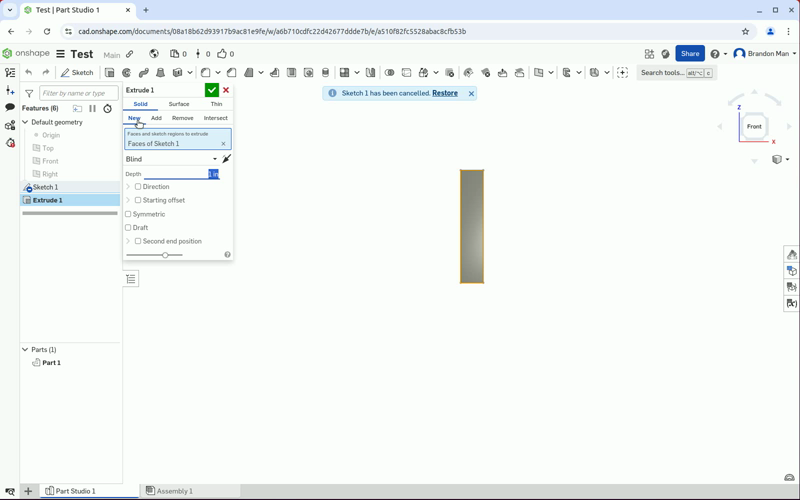
text(5.777)
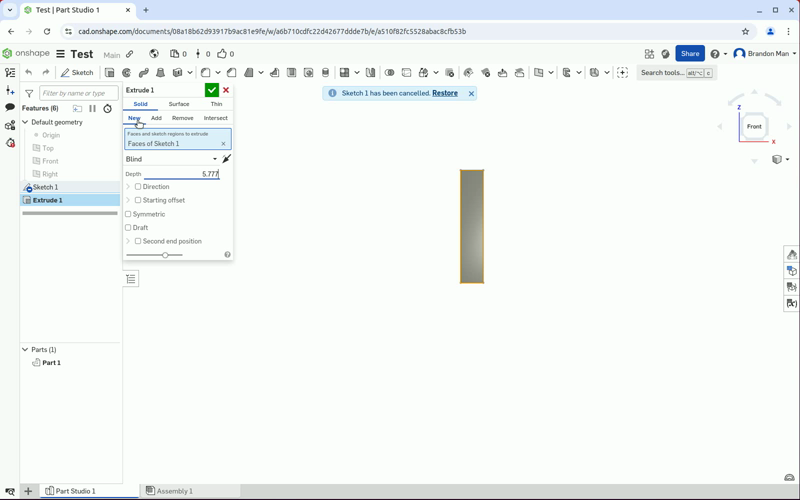
key(enter)
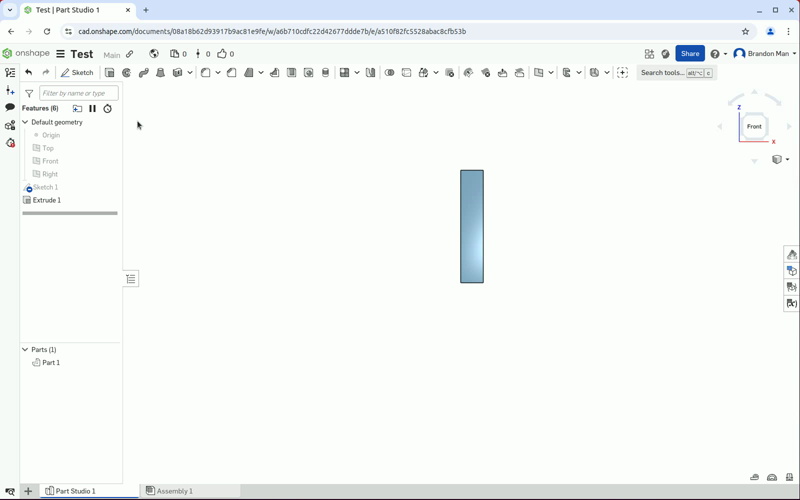
key(shift+h)
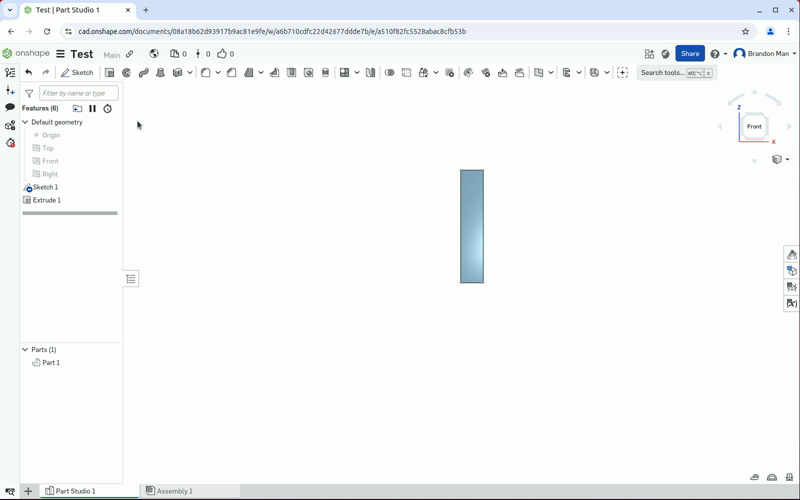
key(shift+h)
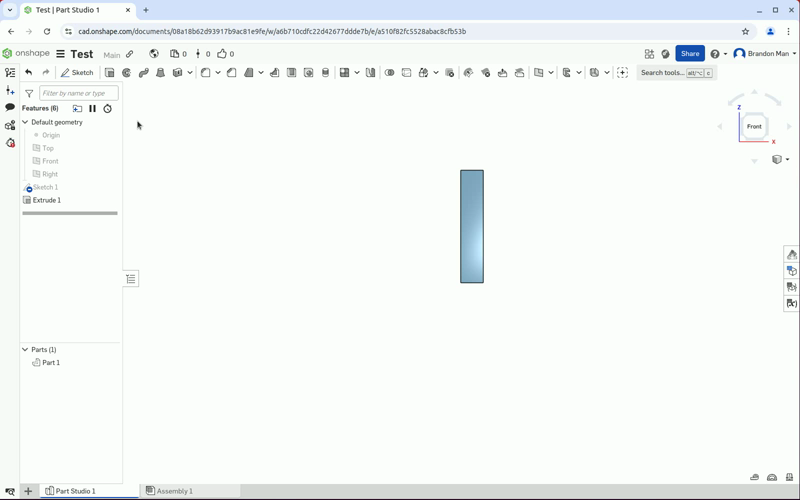
mouse_move(73, 189)
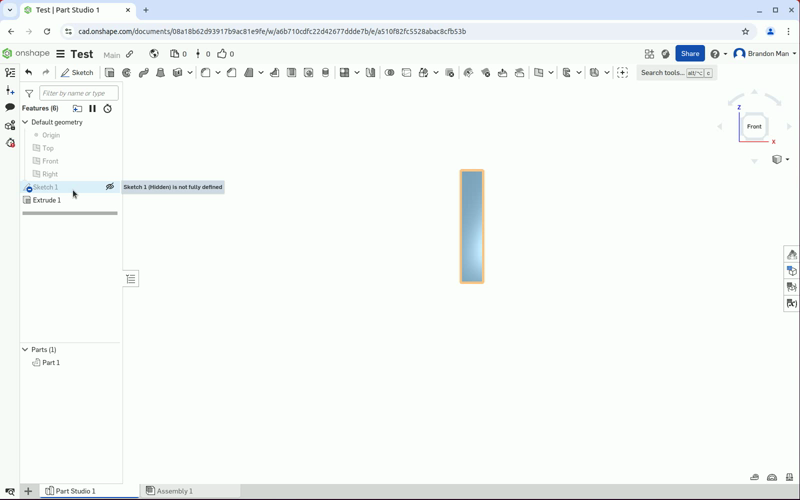
click(73, 189)
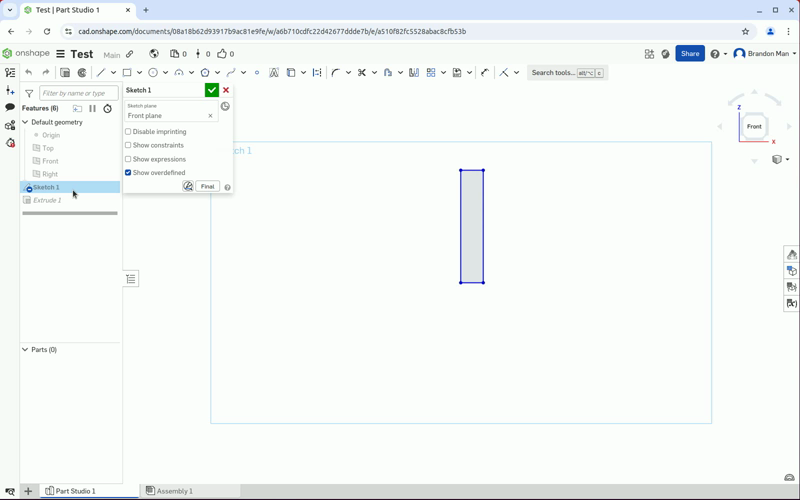
mouse_move(229, 92)
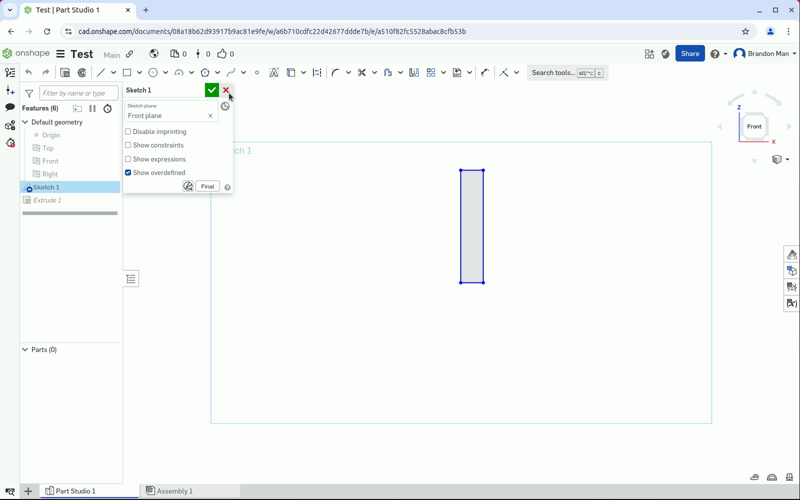
click(229, 92)
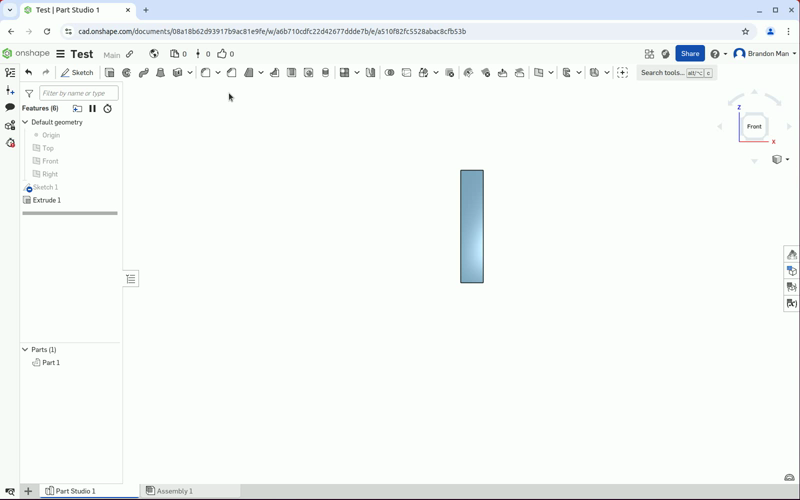
mouse_move(73, 352)
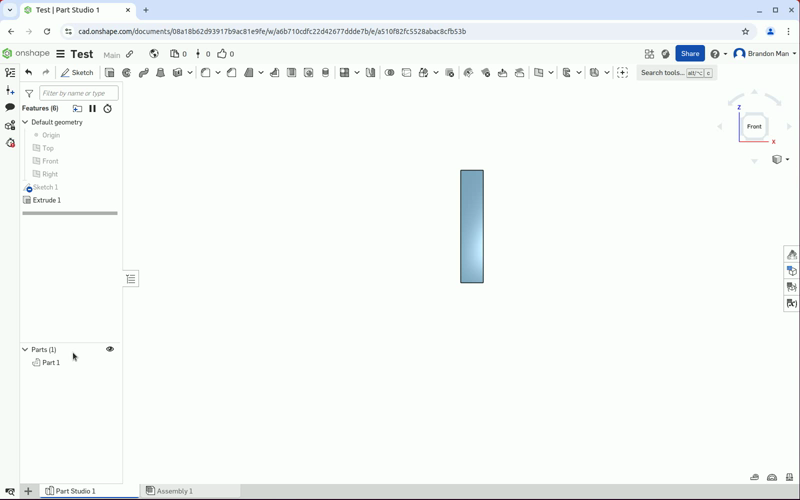
key(y)
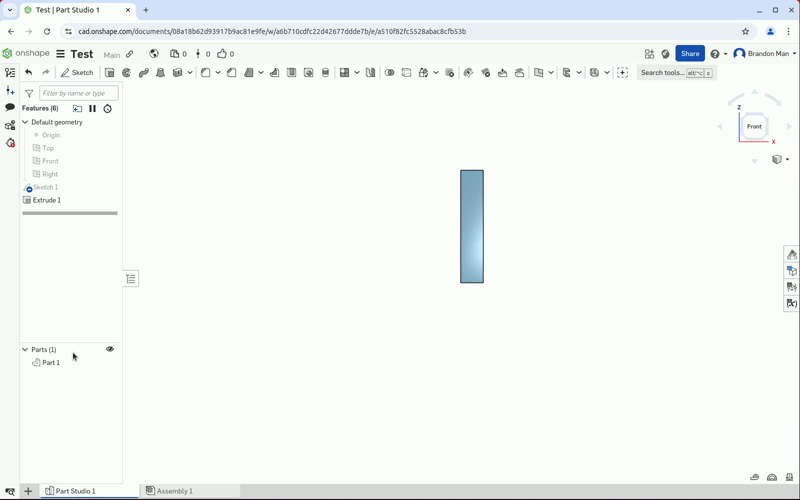
key(shift+p)
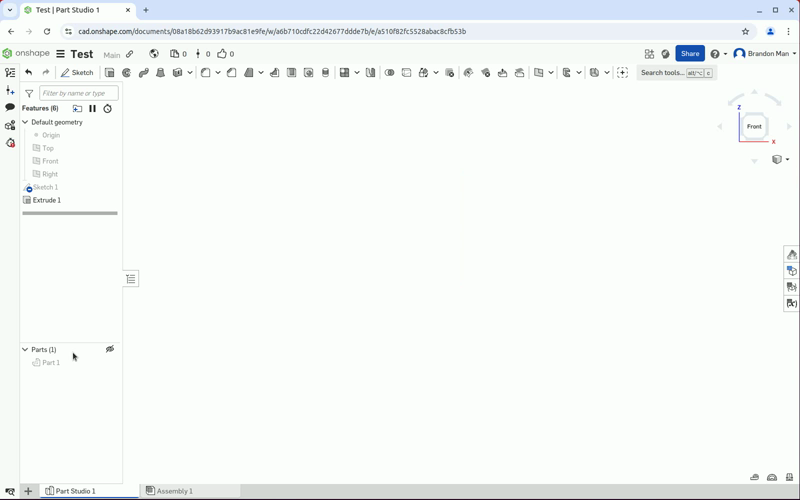
key(space)
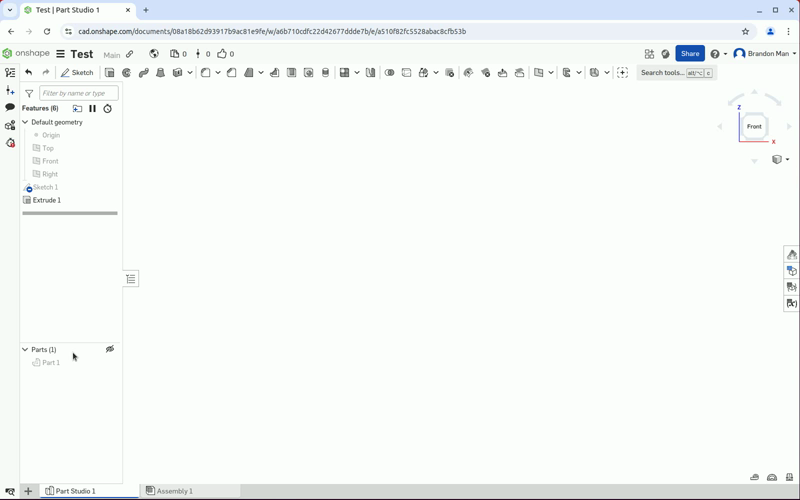
key_down(shift)
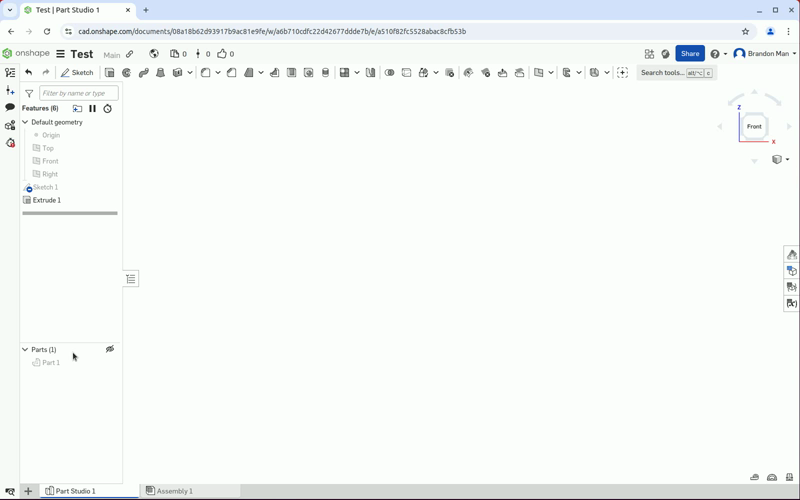
key(left)
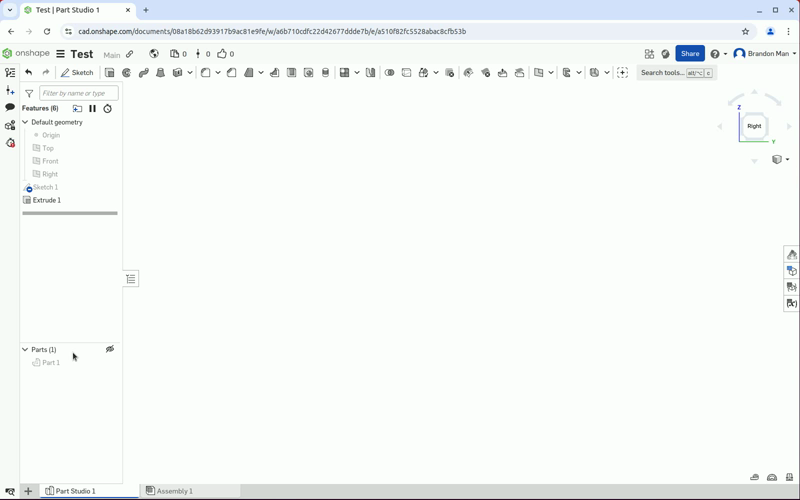
key_up(shift)
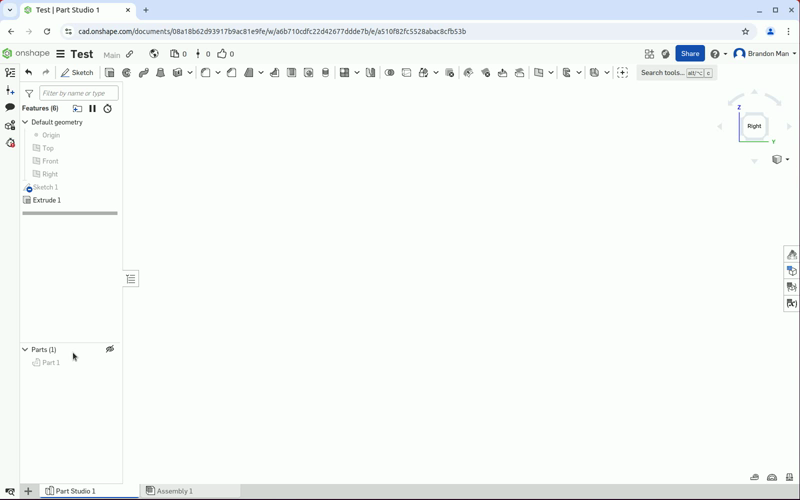
mouse_move(73, 352)
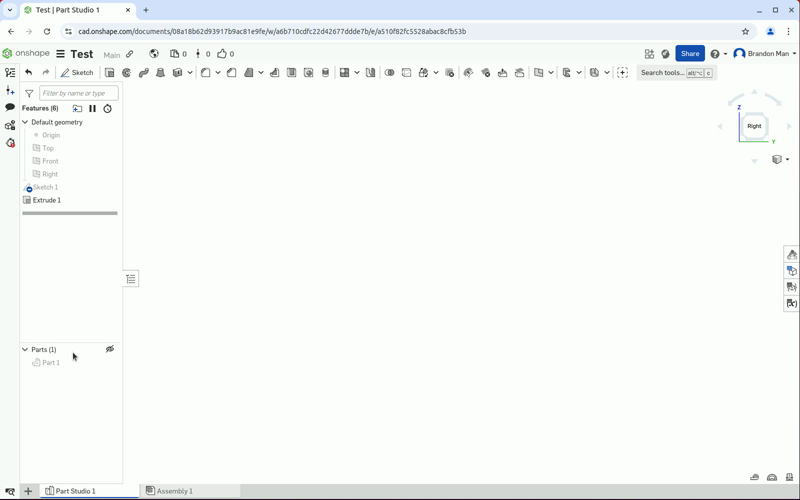
key(shift+y)
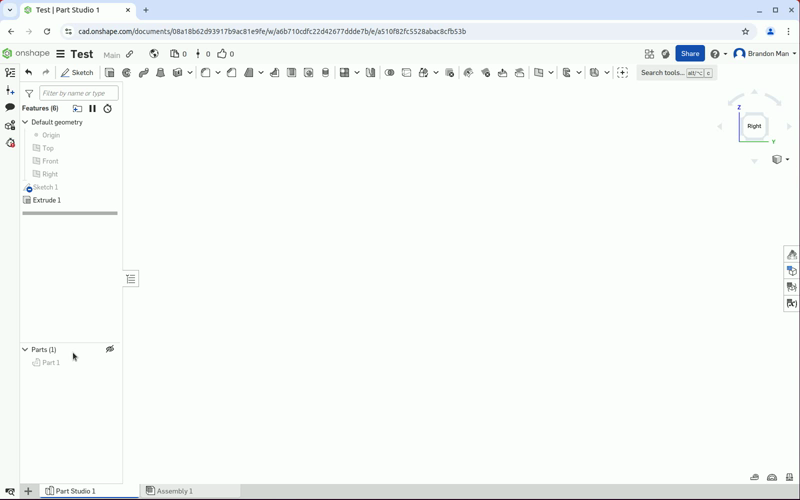
key(shift+s)
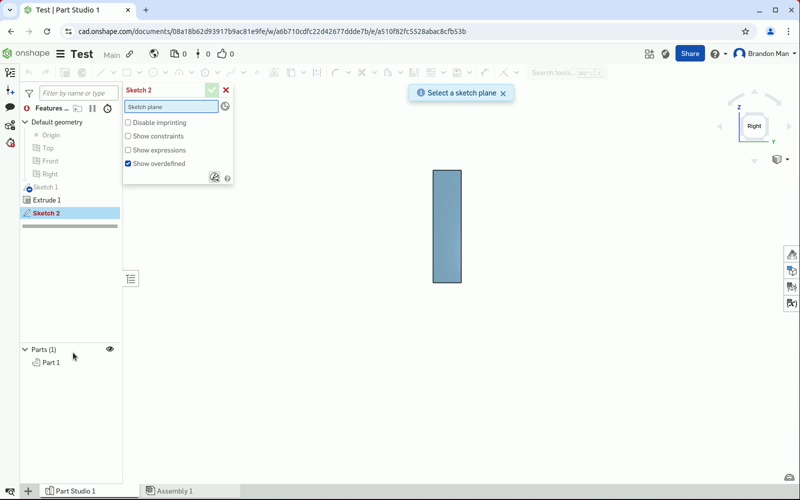
mouse_move(73, 176)
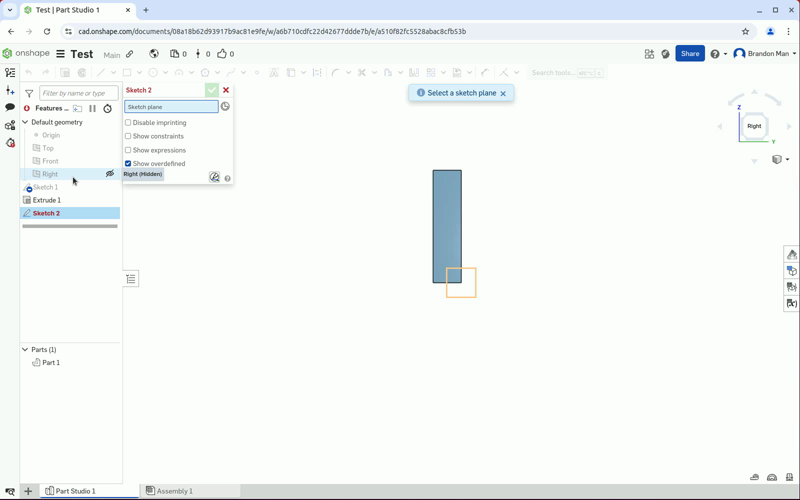
click(73, 176)
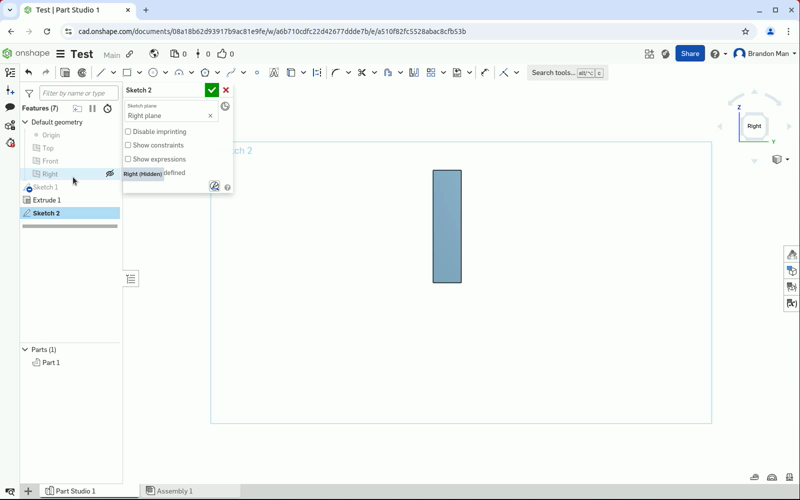
mouse_move(73, 352)
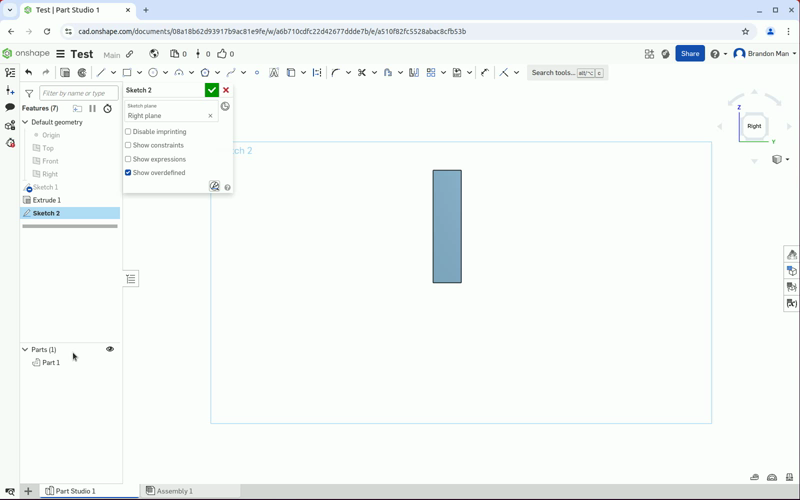
key(y)
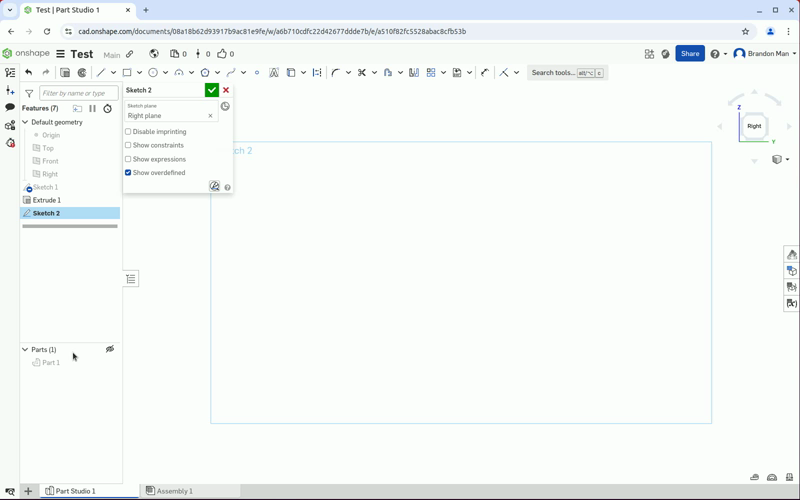
key(l)
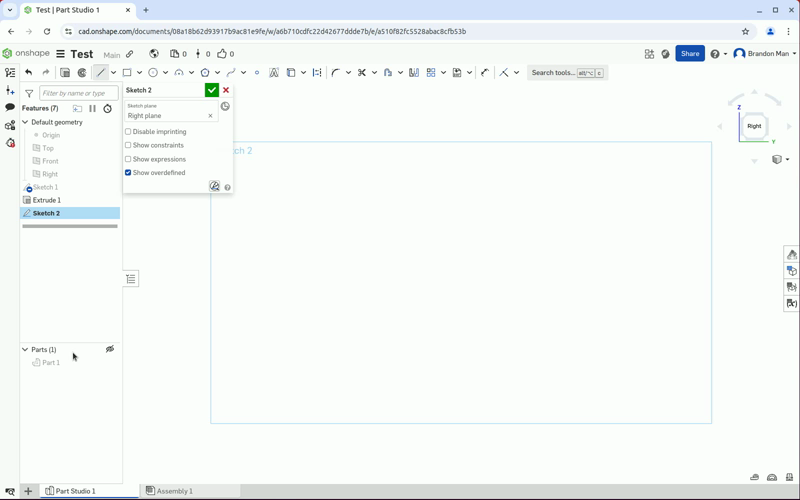
key_down(shift)
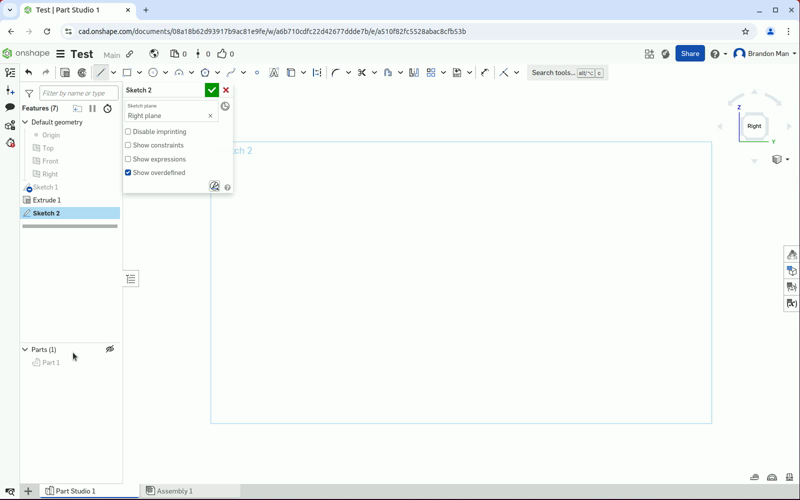
mouse_move(432, 259)
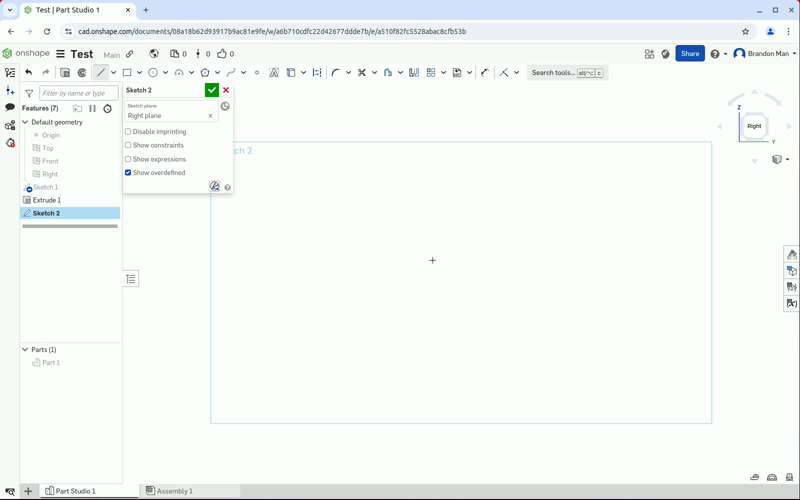
click(432, 259)
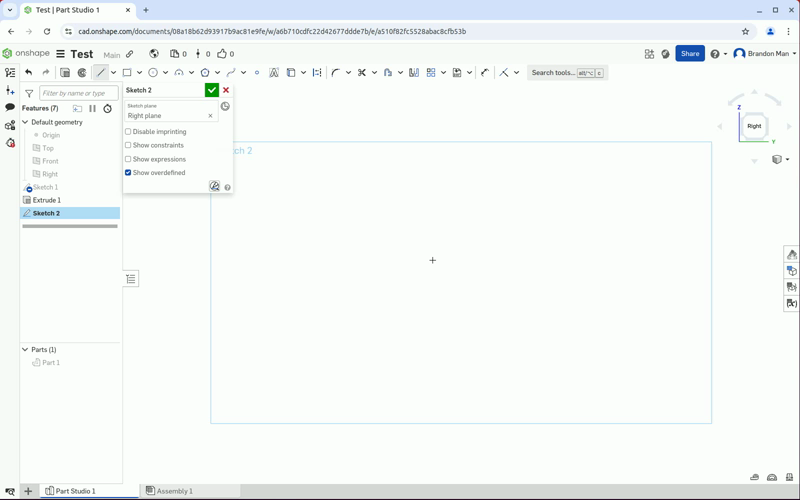
key_up(shift)
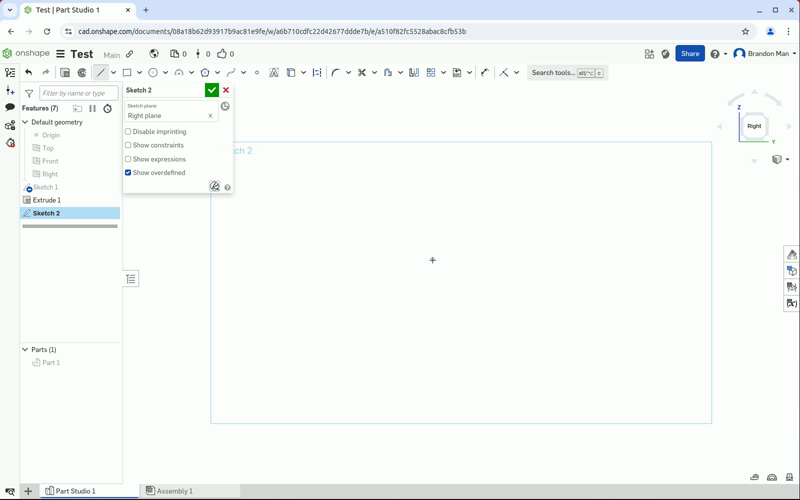
key_down(shift)
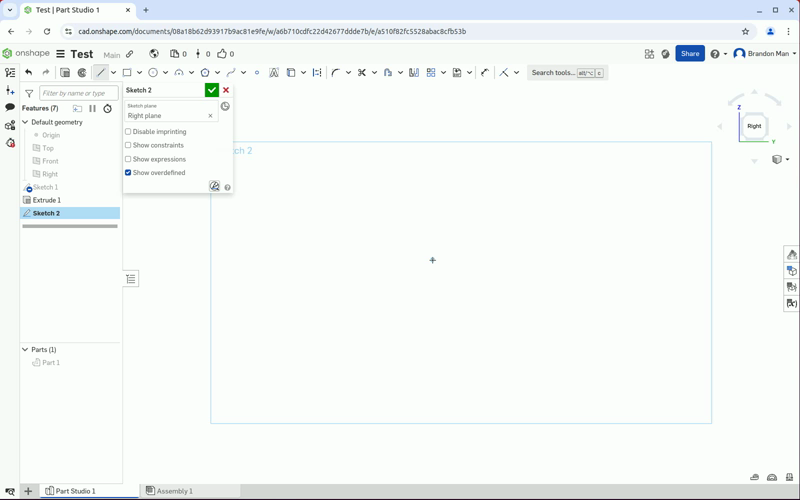
mouse_move(462, 259)
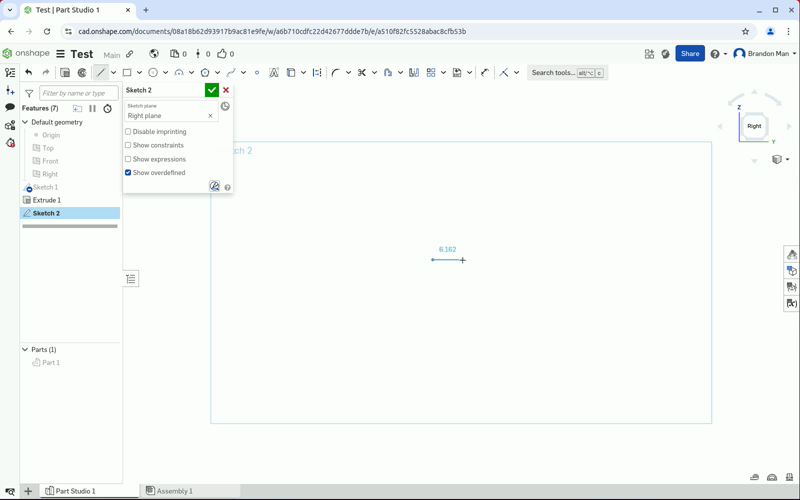
mouse_move(452, 259)
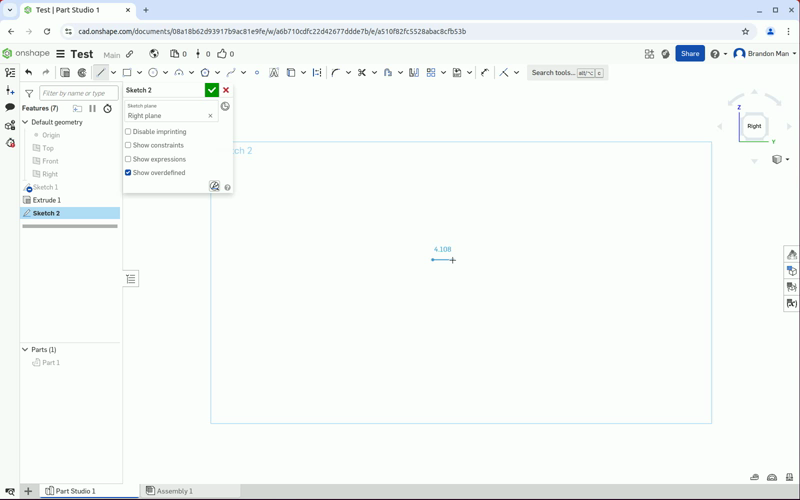
click(452, 259)
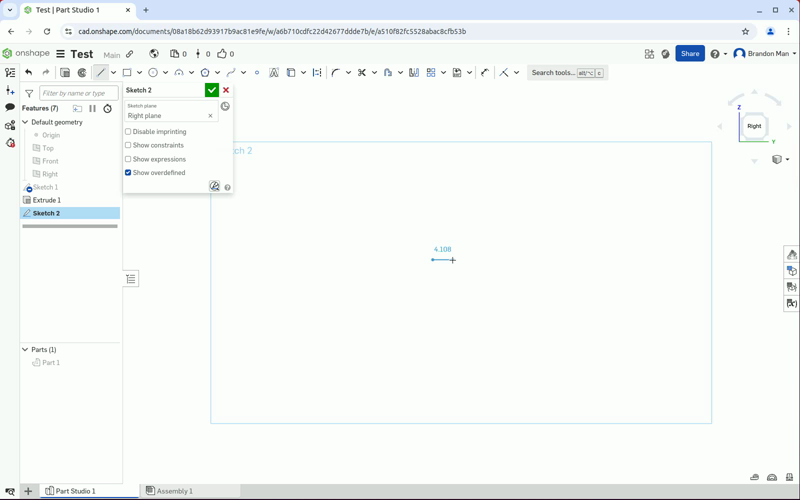
key_up(shift)
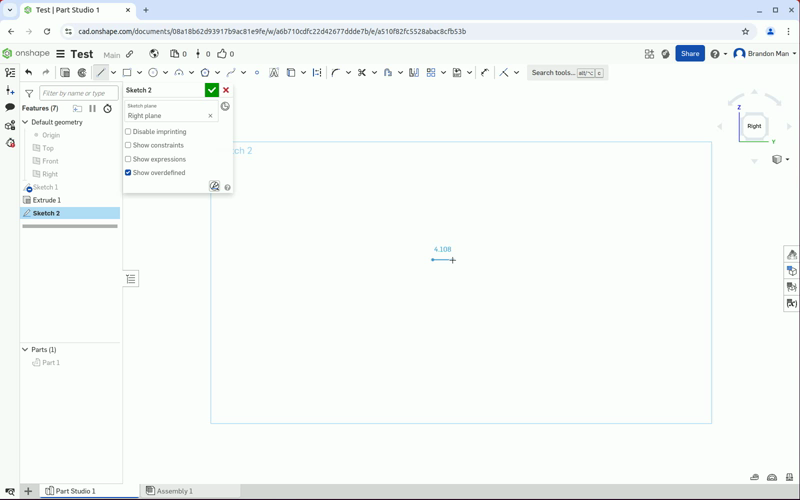
key_down(shift)
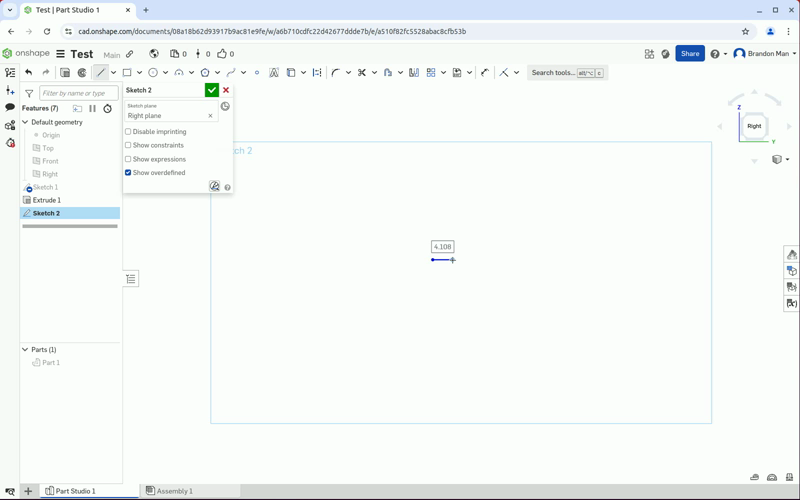
mouse_move(452, 193)
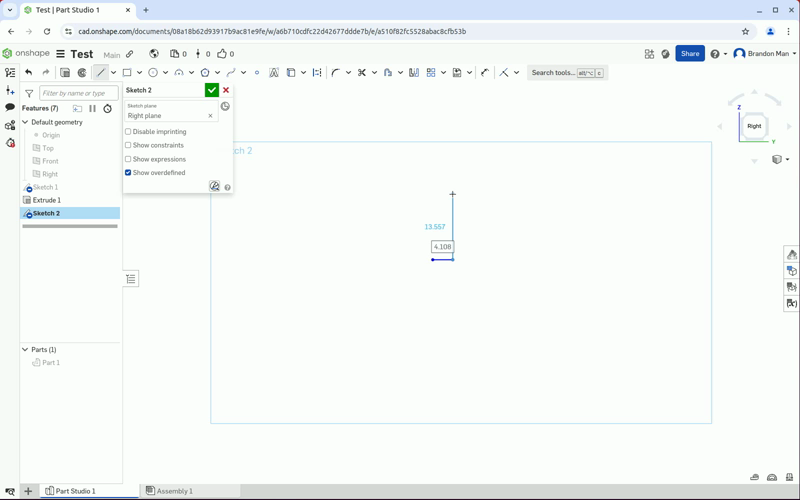
click(452, 193)
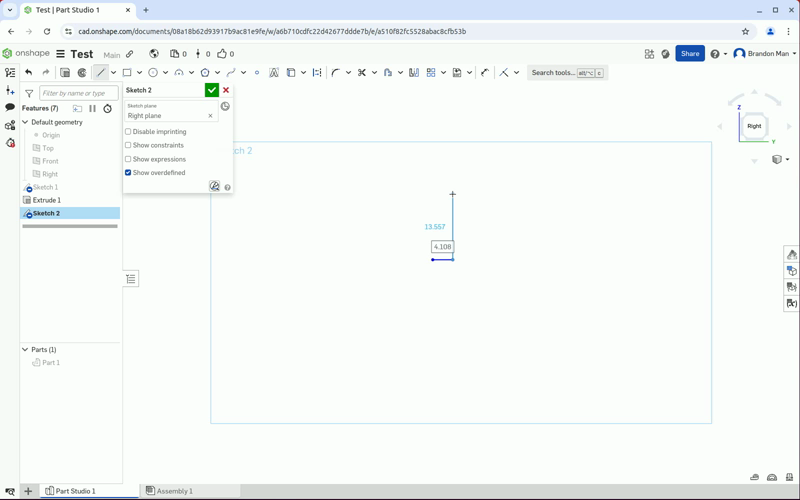
key_up(shift)
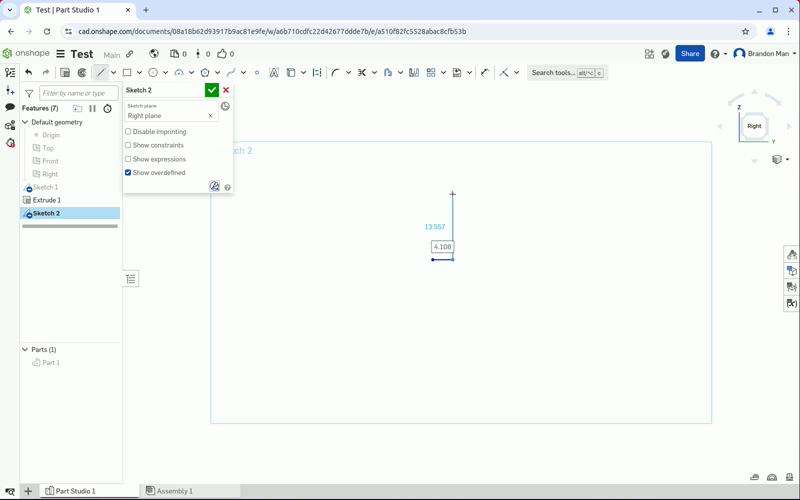
key_down(shift)
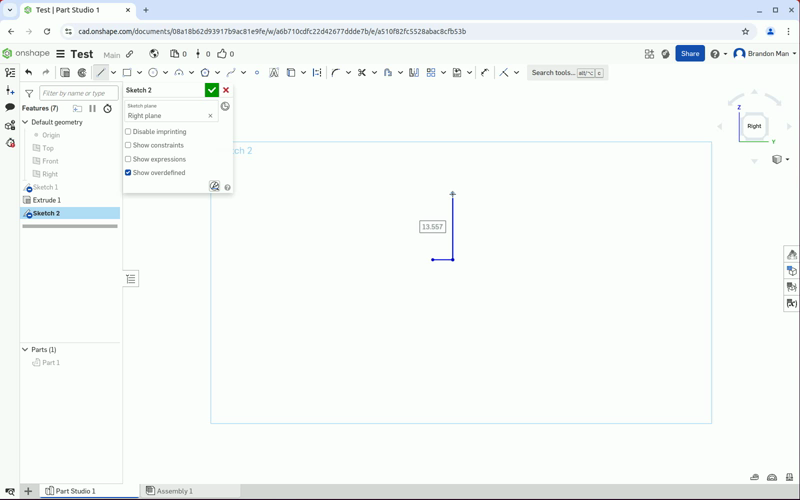
mouse_move(482, 193)
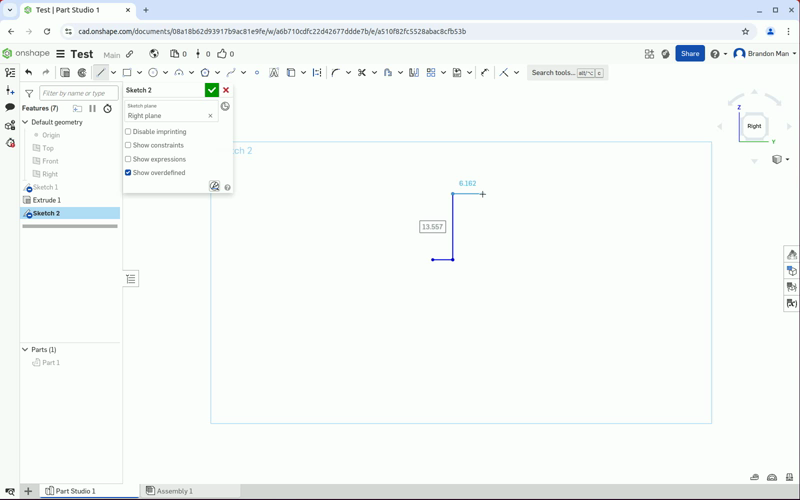
mouse_move(432, 193)
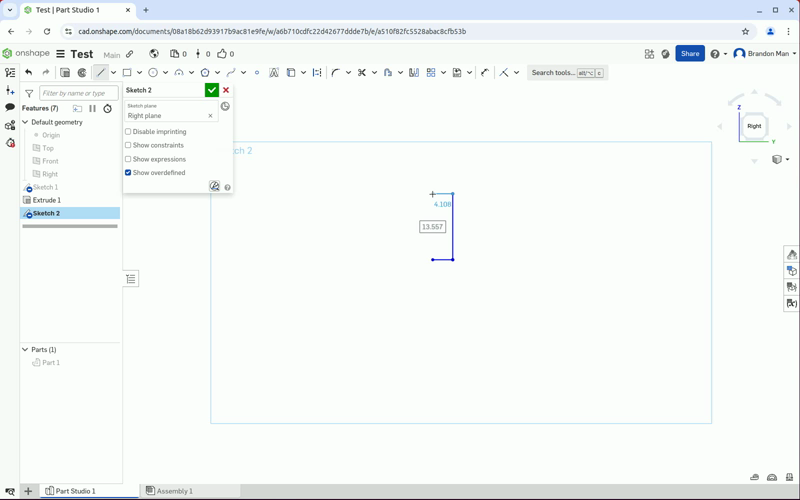
click(432, 193)
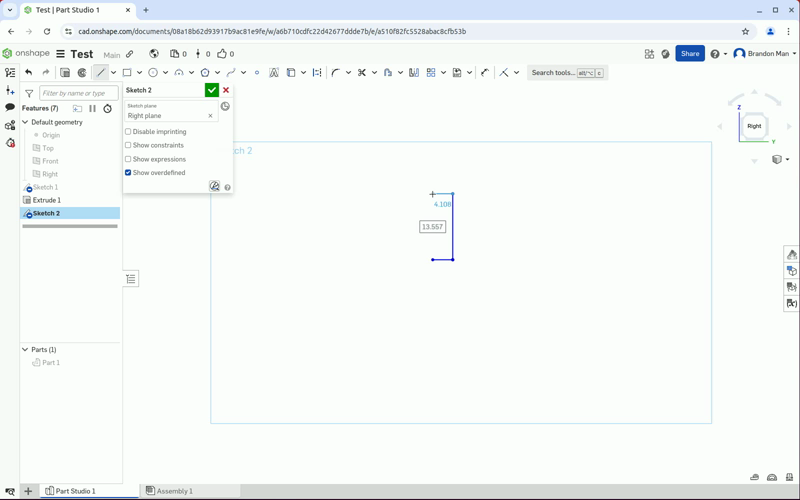
key_up(shift)
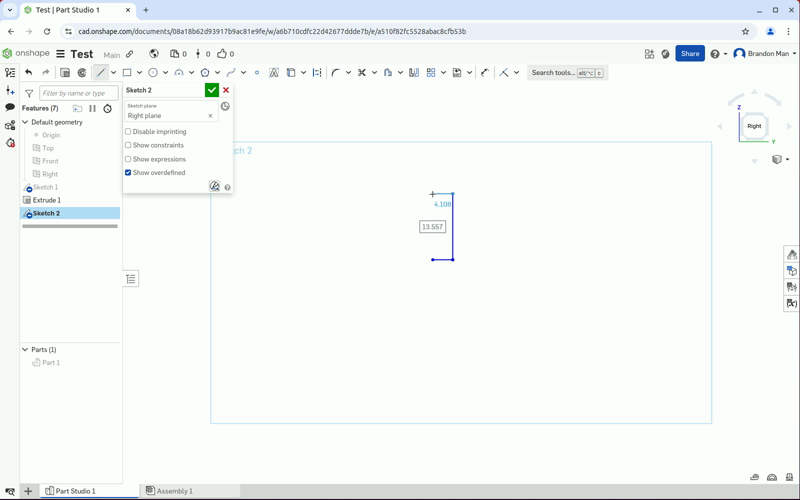
key_down(shift)
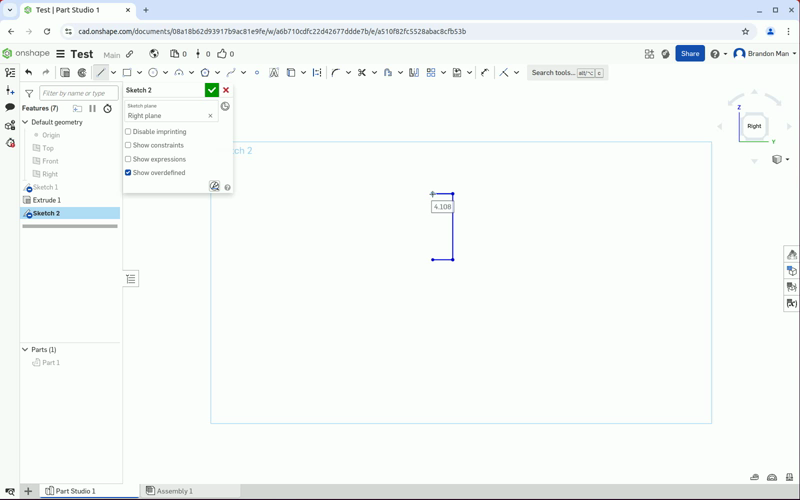
mouse_move(432, 259)
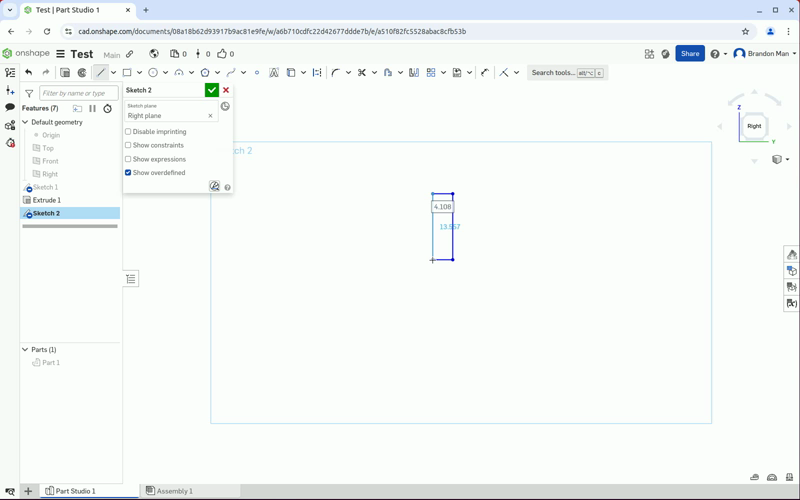
key_up(shift)
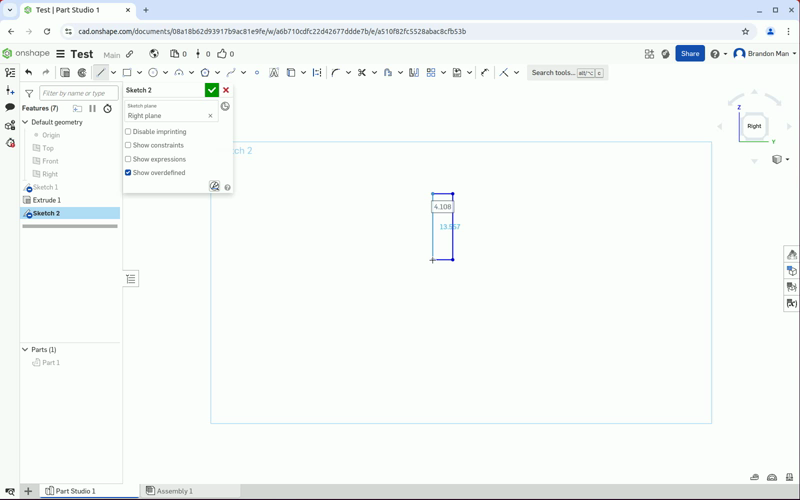
click(432, 259)
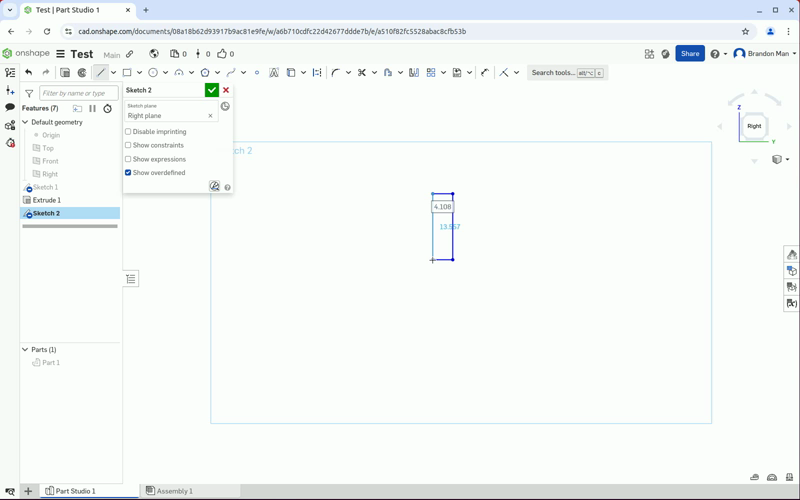
key(esc)
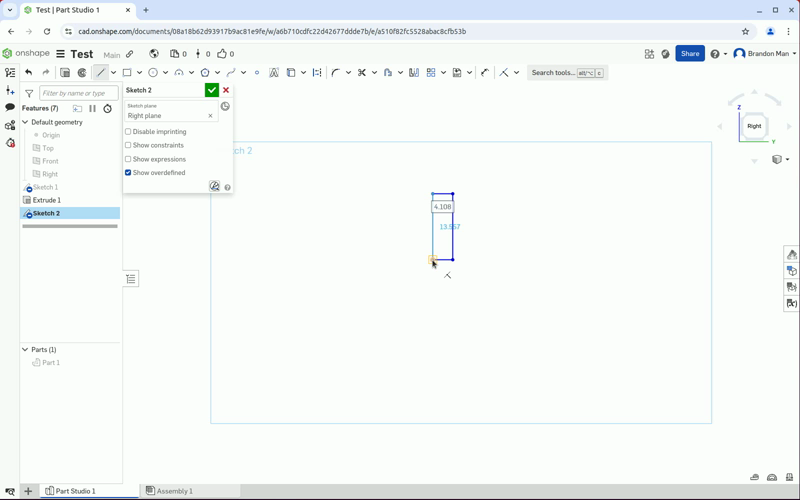
mouse_move(435, 235)
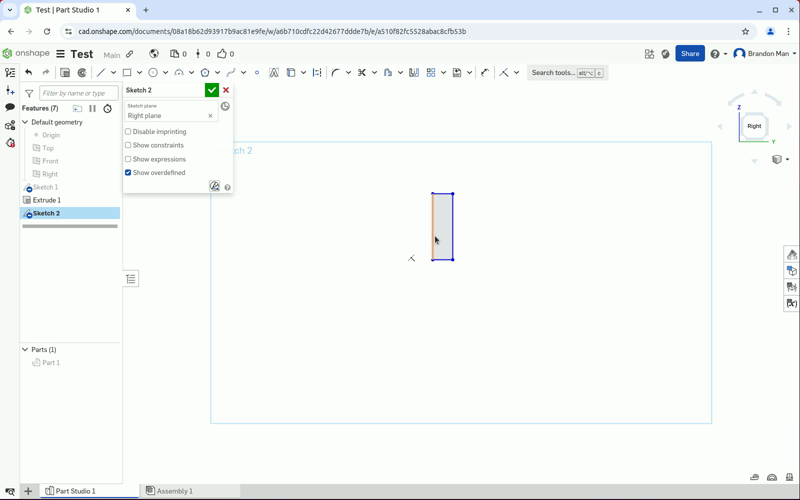
scroll(6)
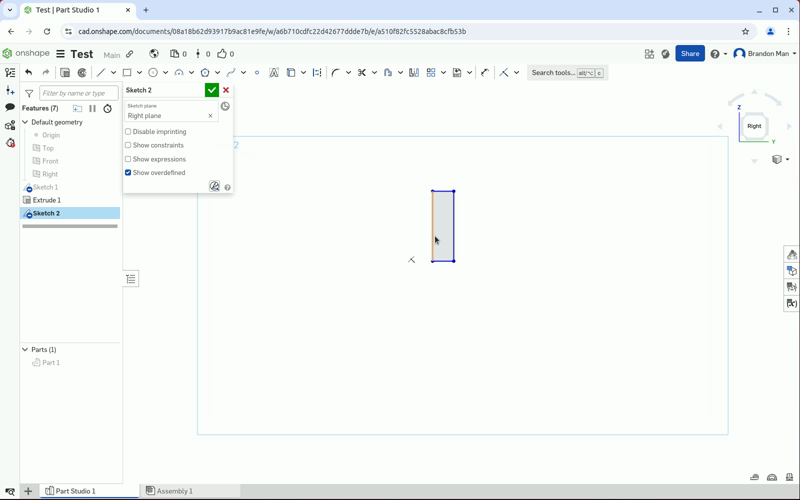
scroll(6)
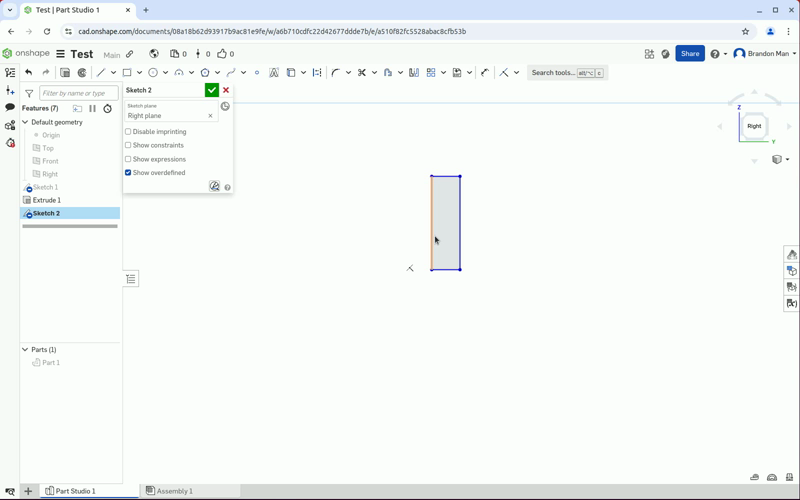
scroll(6)
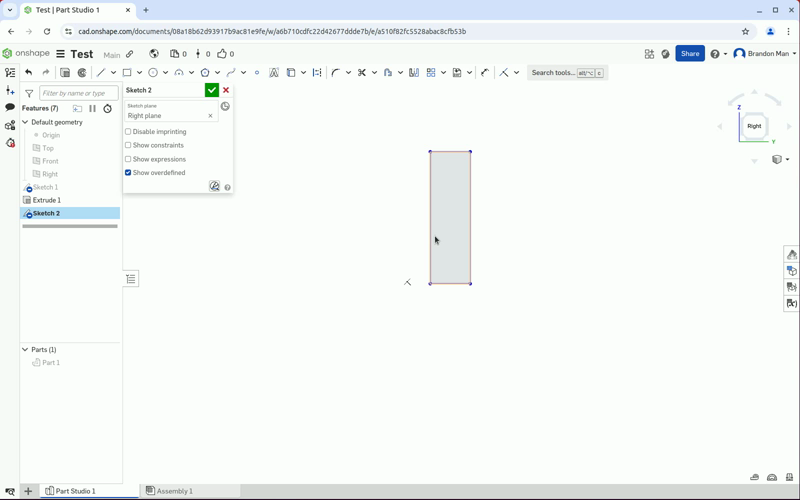
scroll(6)
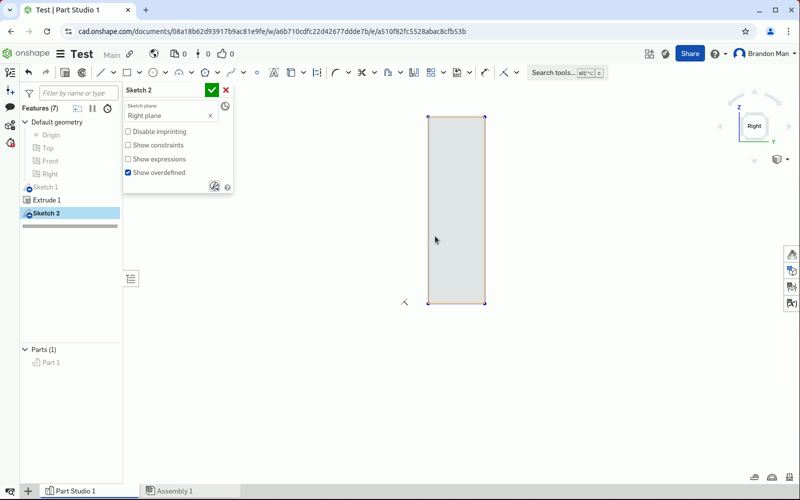
scroll(6)
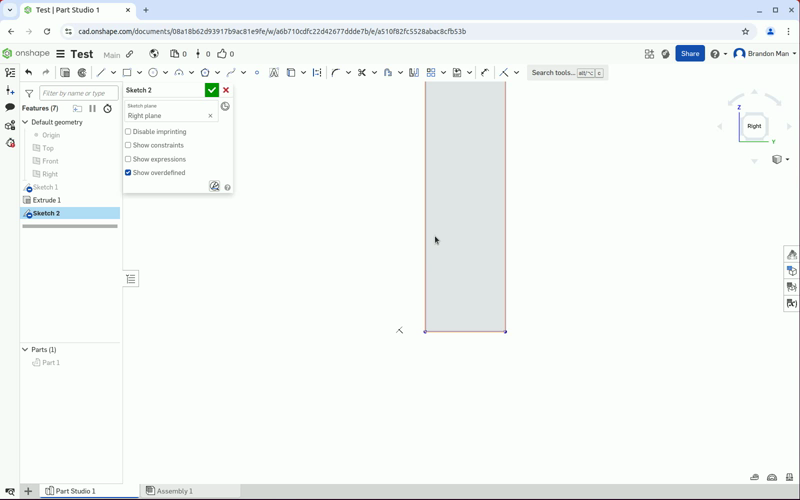
scroll(6)
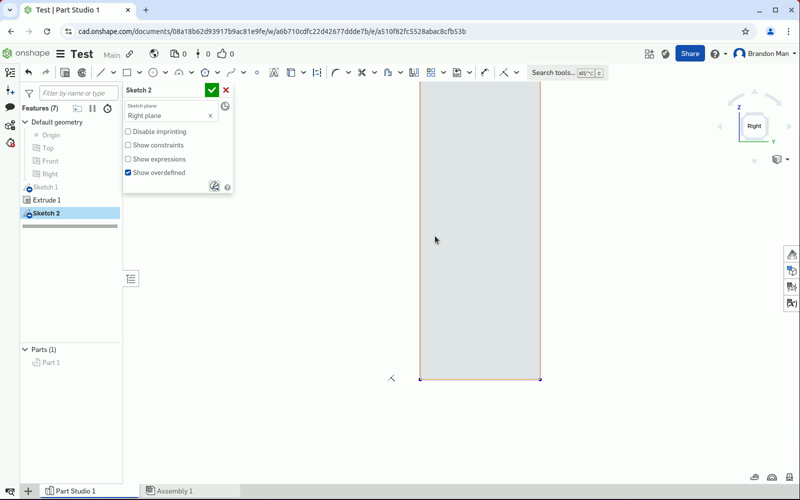
scroll(6)
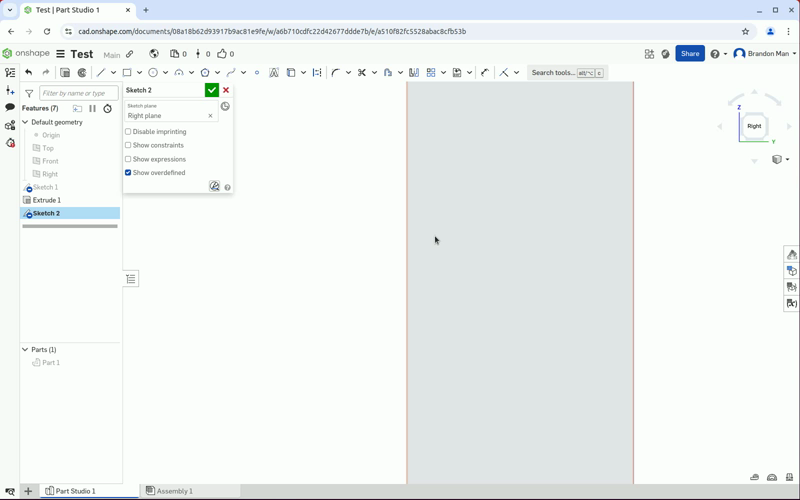
click(435, 235)
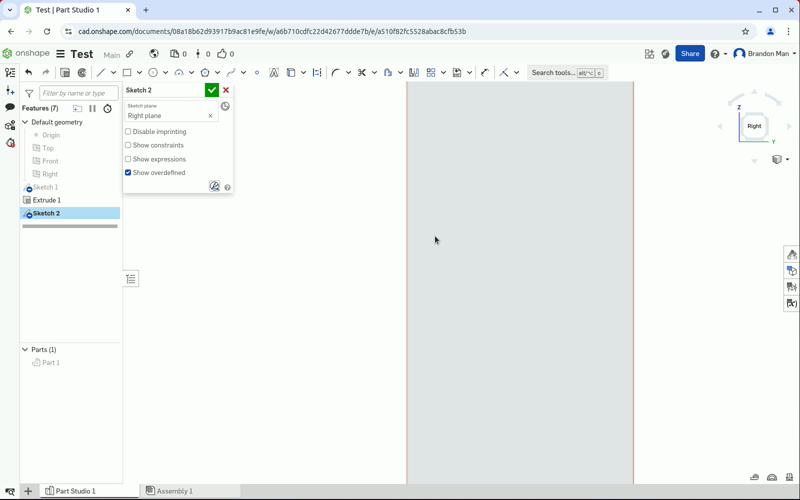
scroll(-6)
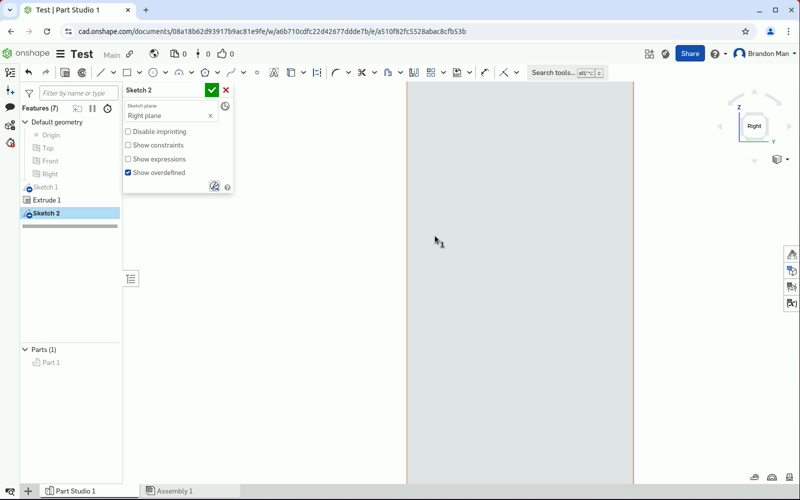
scroll(-6)
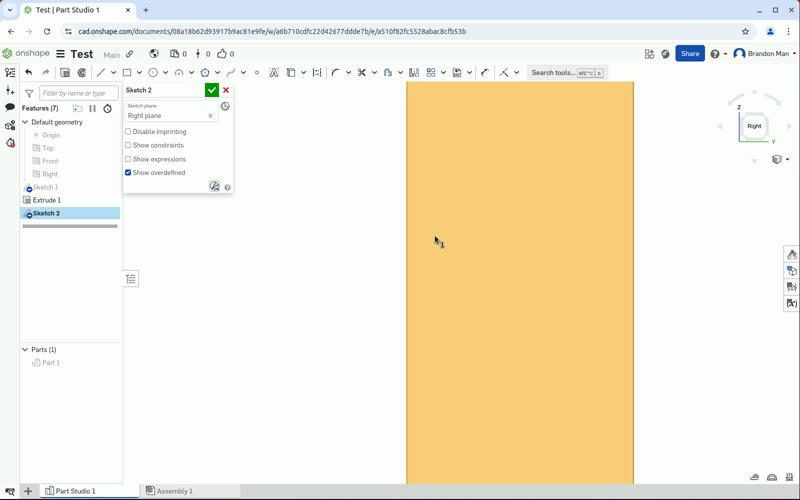
scroll(-6)
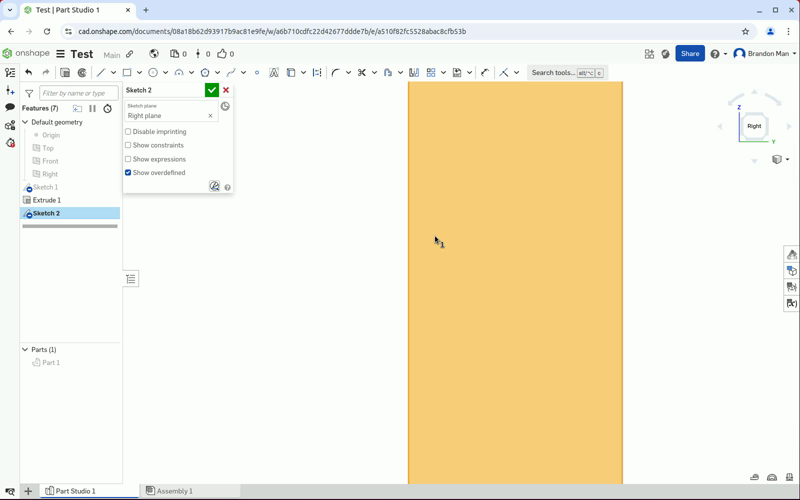
scroll(-6)
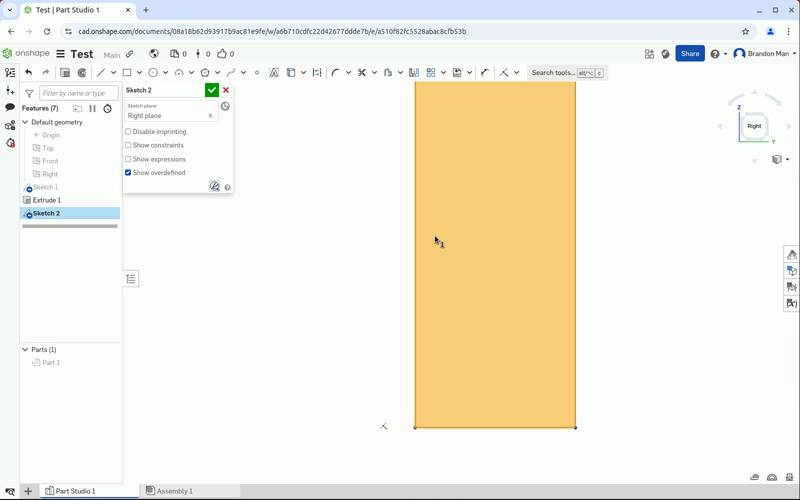
scroll(-6)
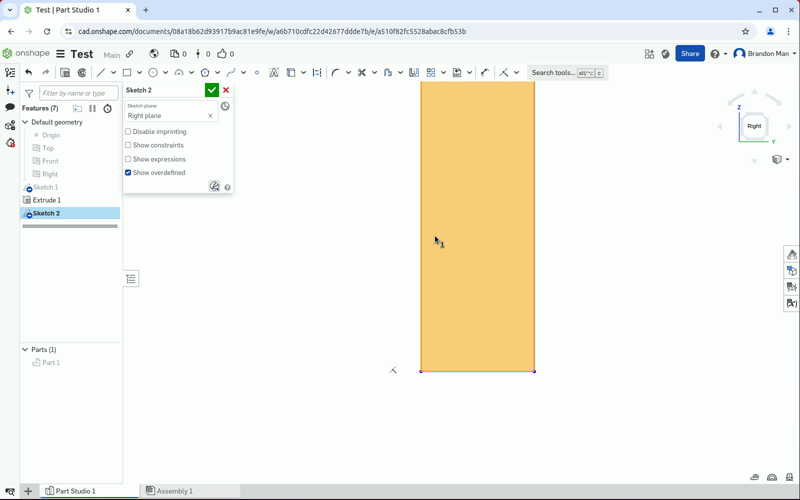
scroll(-6)
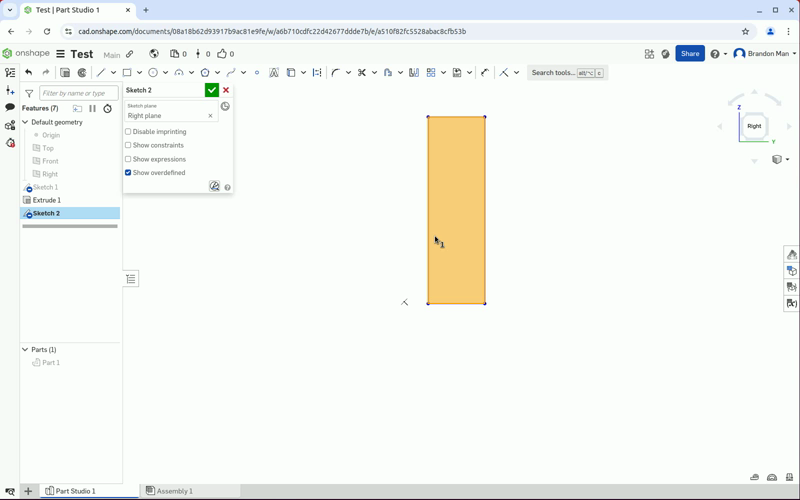
scroll(-6)
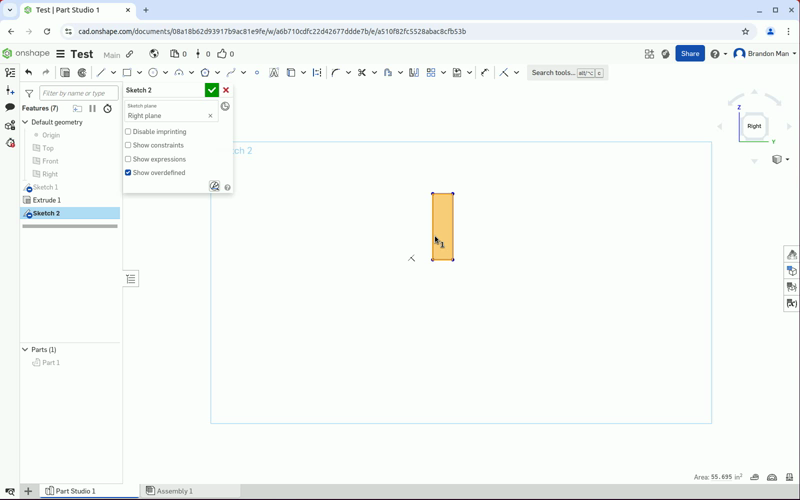
mouse_move(73, 352)
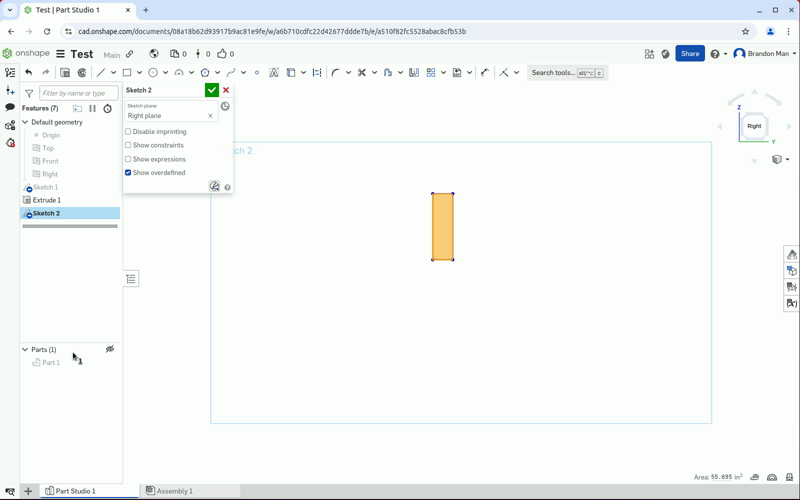
key(shift+y)
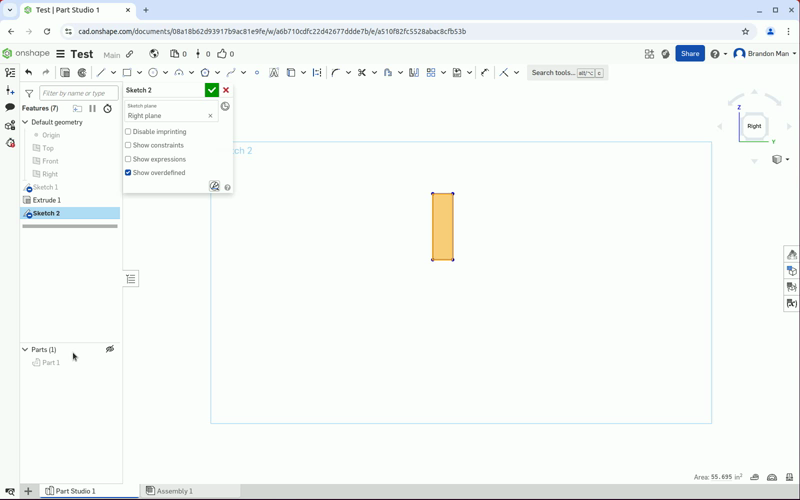
key(shift+e)
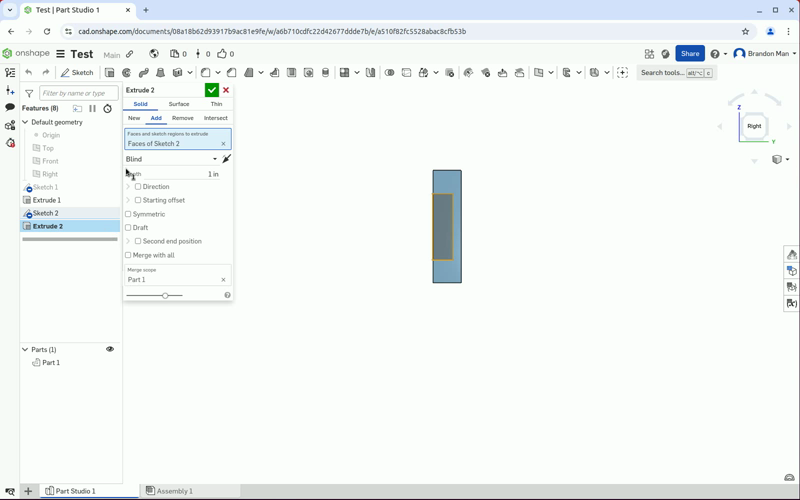
mouse_move(143, 106)
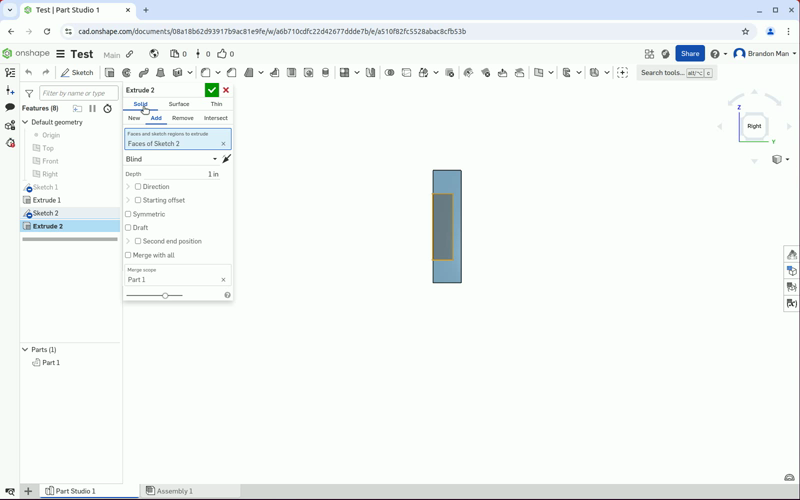
click(143, 106)
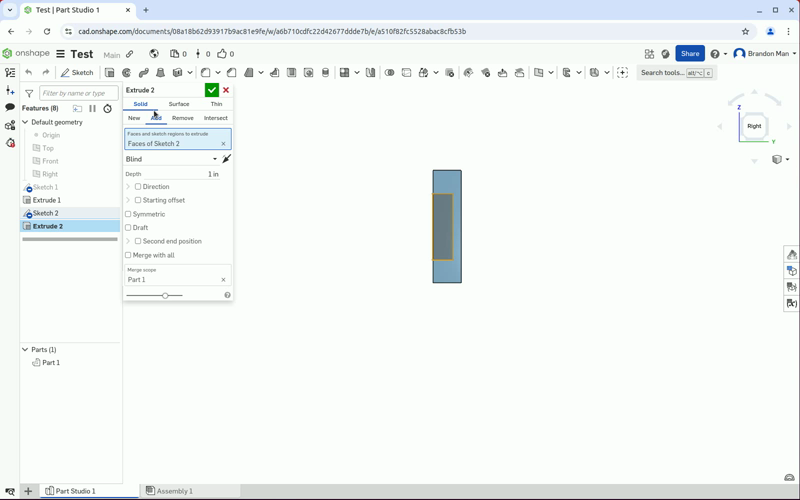
mouse_move(186, 120)
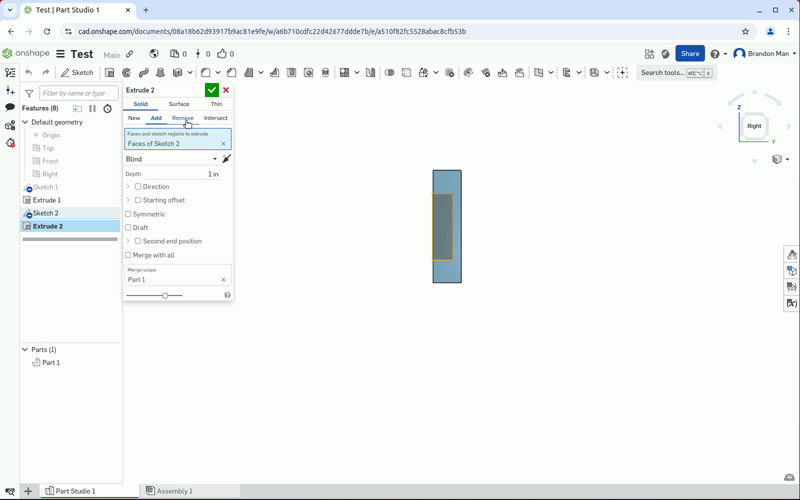
click(186, 120)
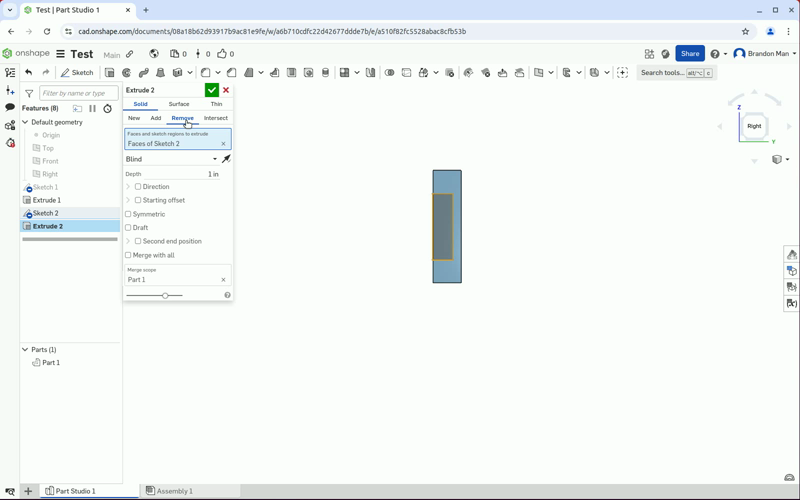
key(tab, 4)
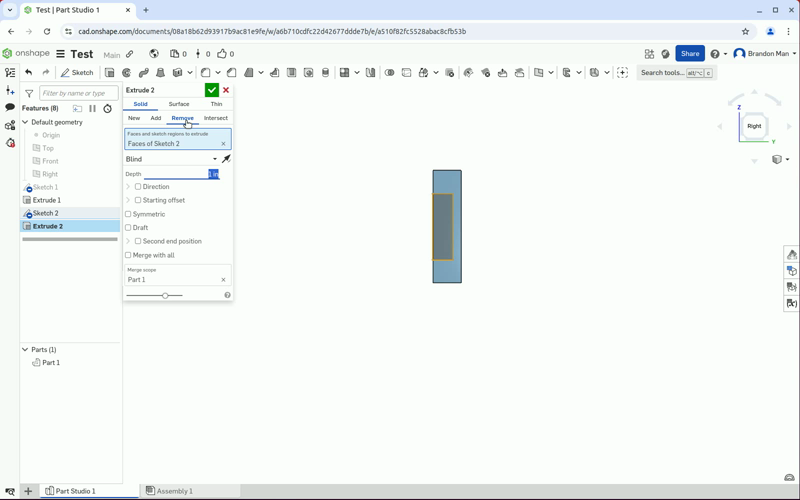
text(5.777)
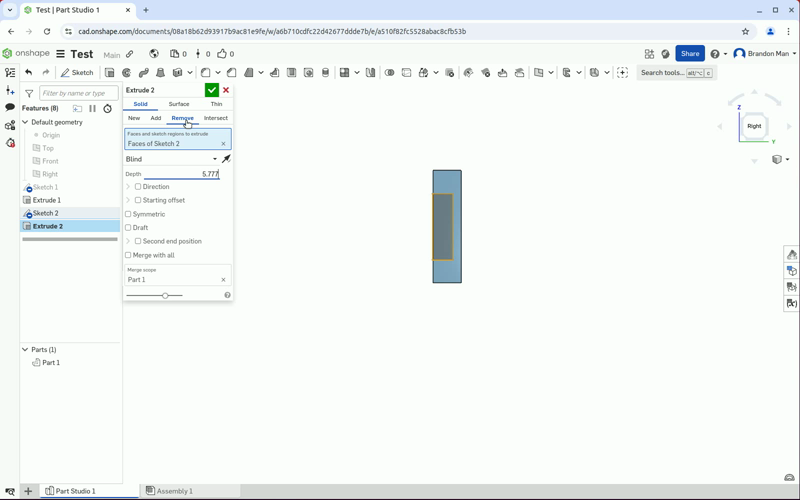
key(tab, 6)
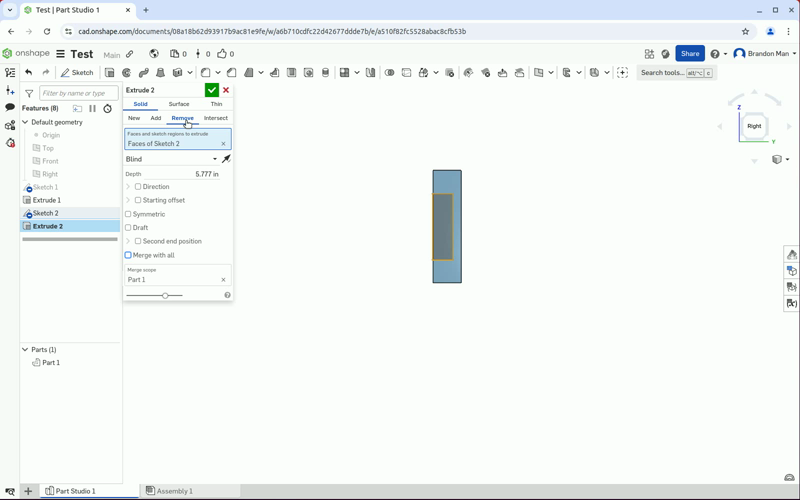
key(space)
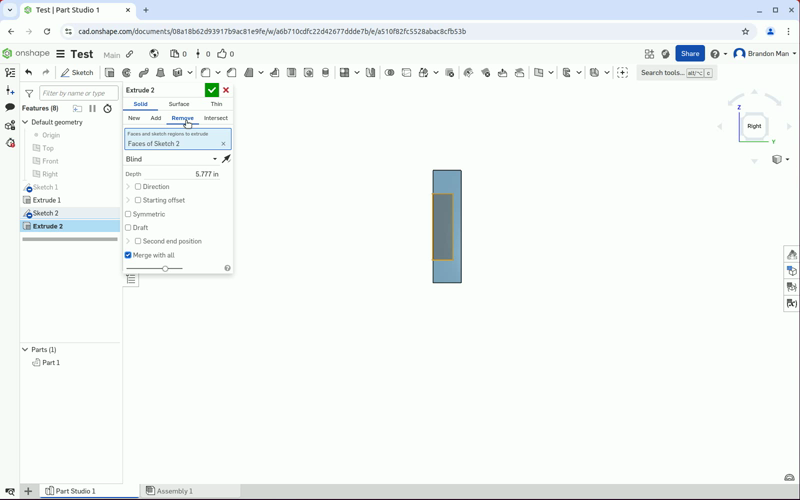
key(enter)
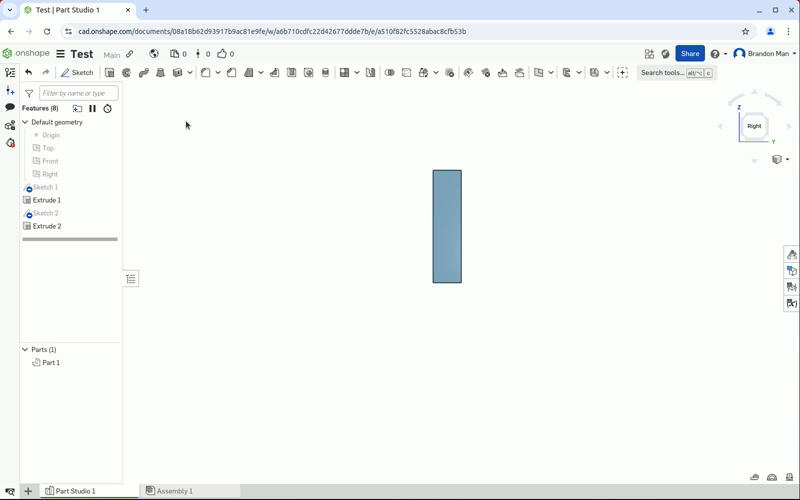
key(shift+h)
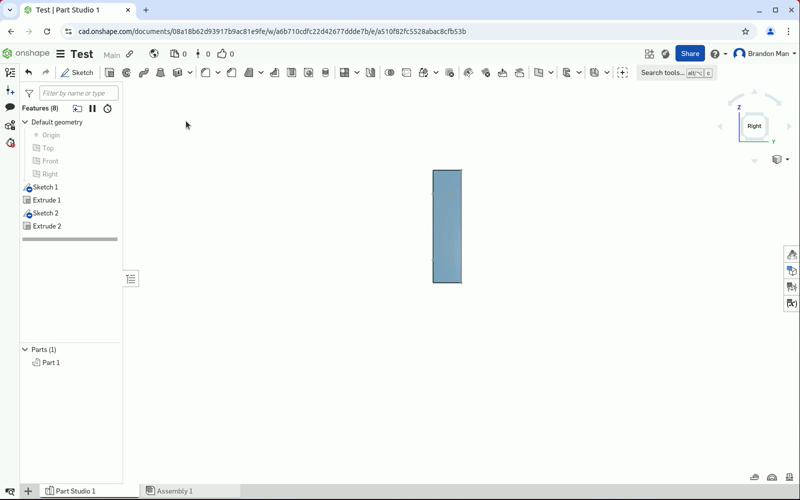
key(shift+h)
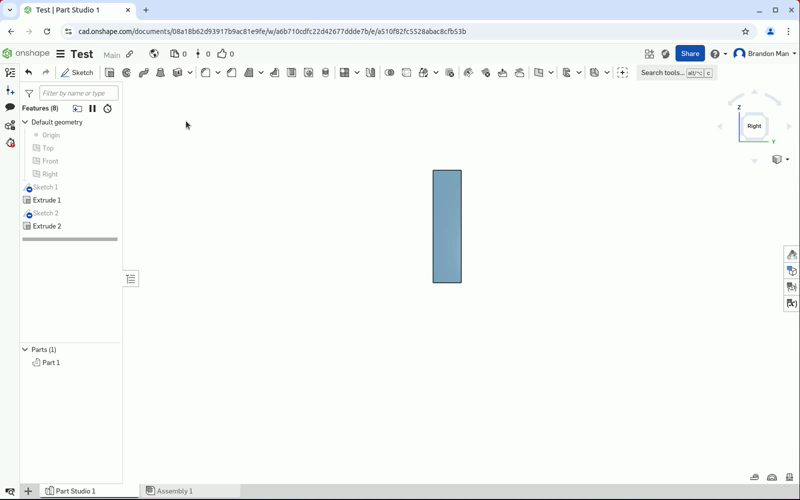
mouse_move(73, 189)
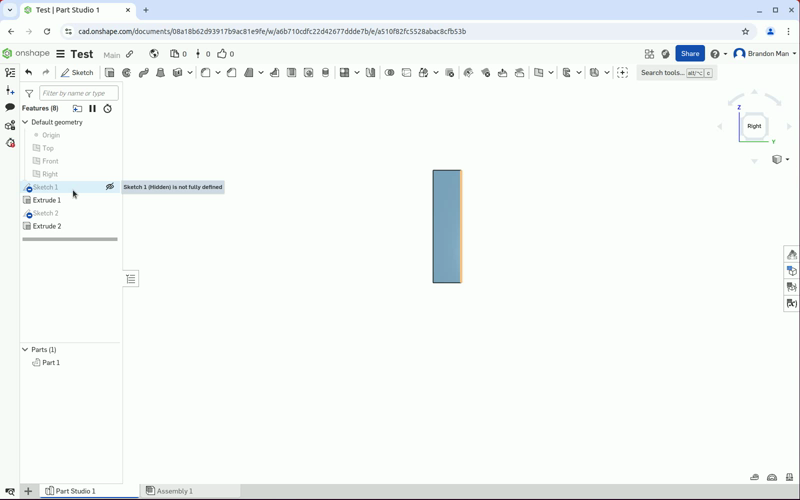
click(73, 189)
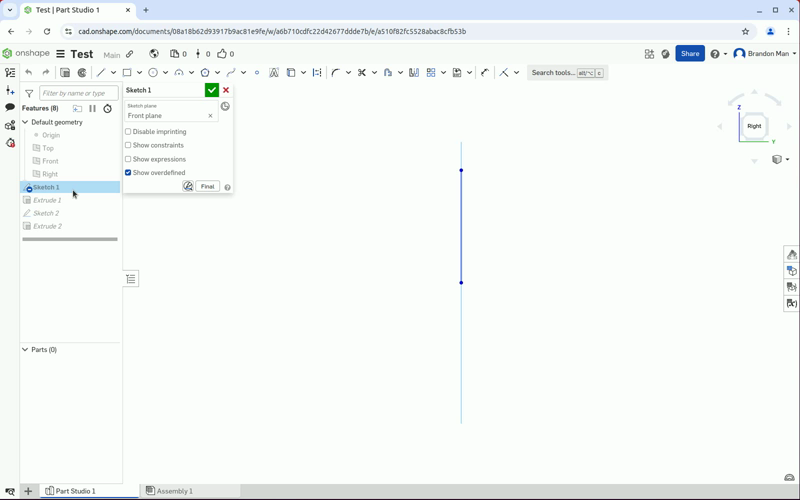
mouse_move(229, 92)
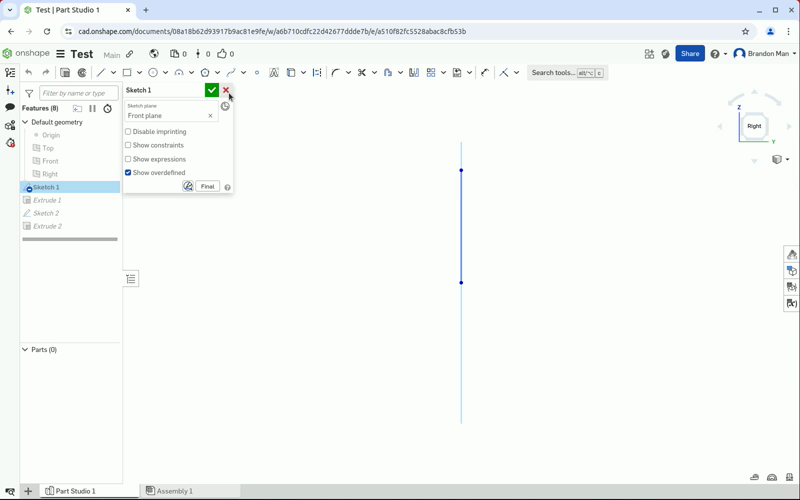
click(229, 92)
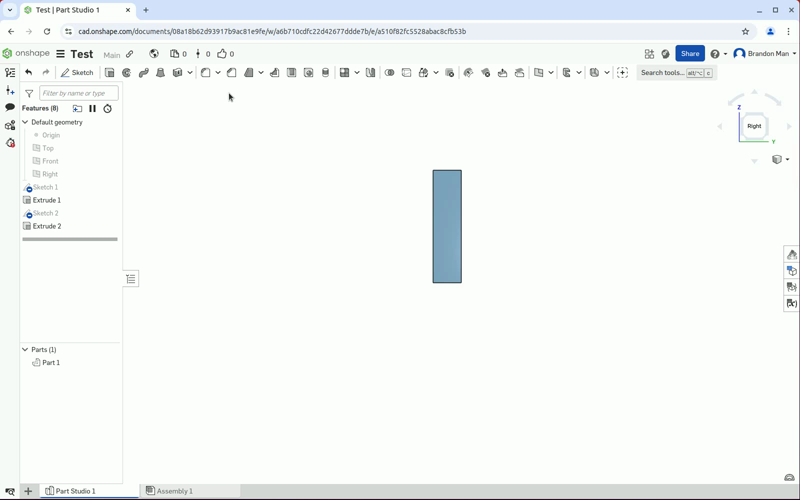
mouse_move(73, 352)
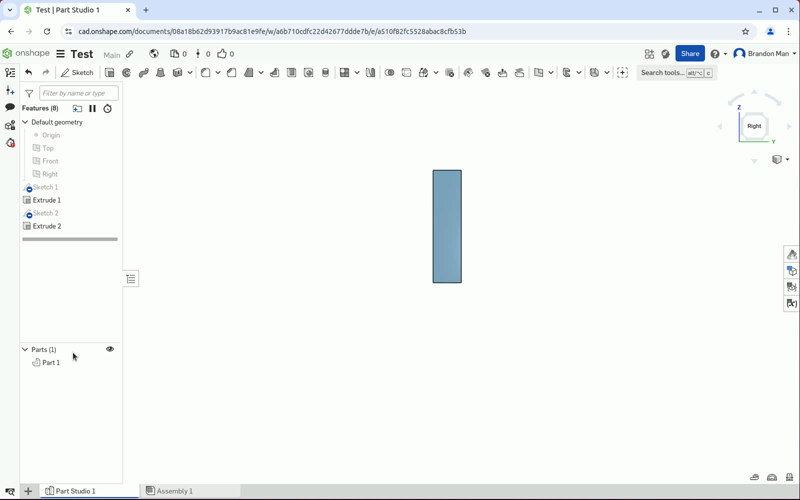
key(y)
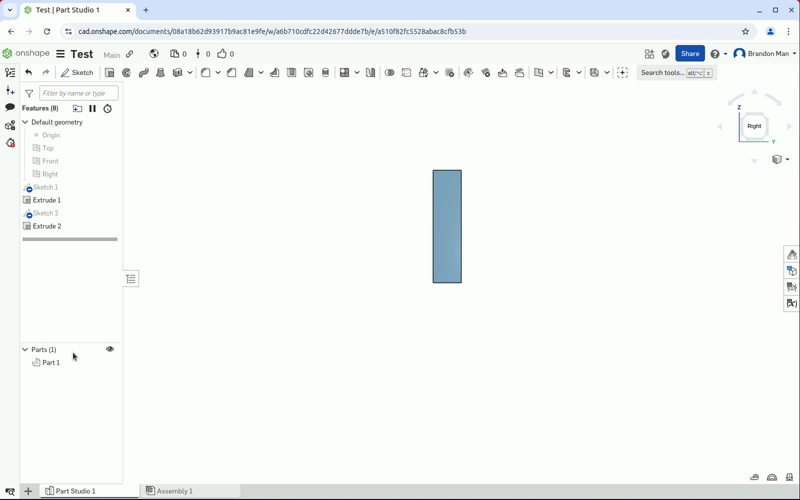
key(shift+p)
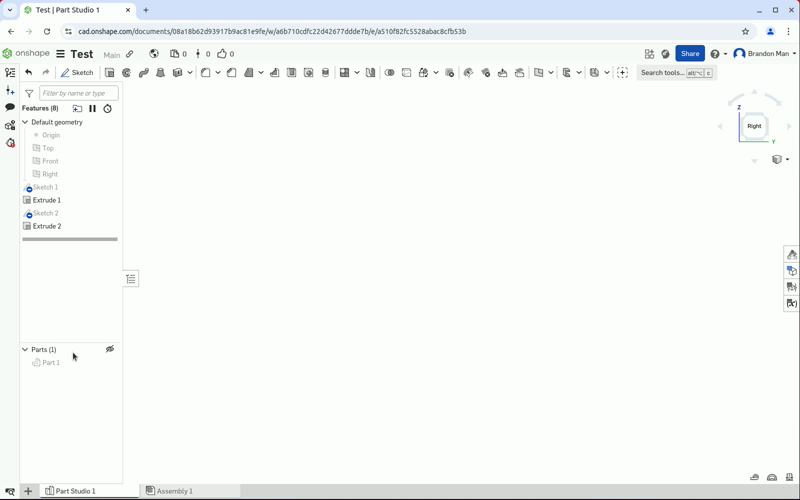
key(space)
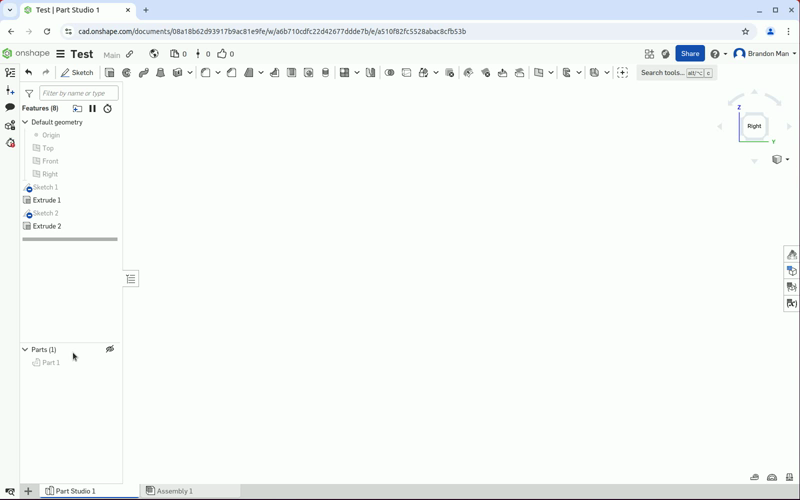
key_down(shift)
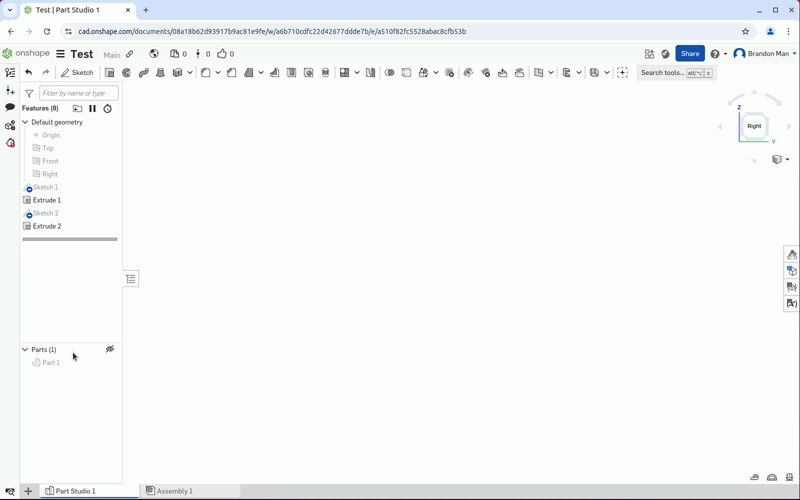
key(right)
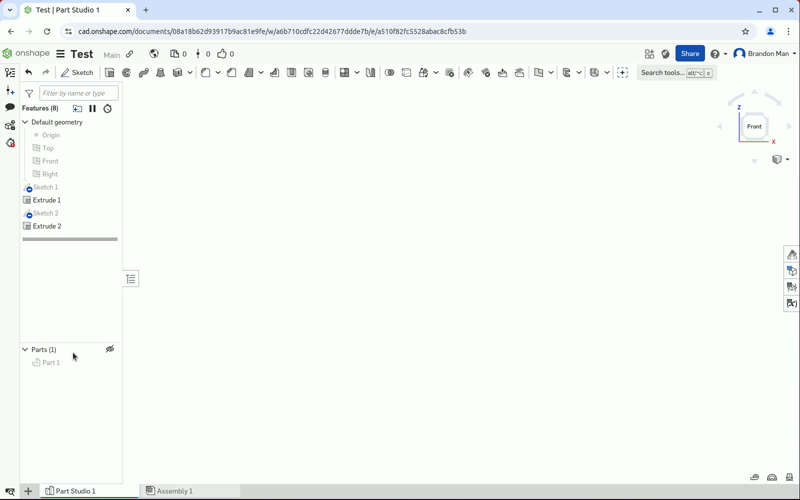
key_up(shift)
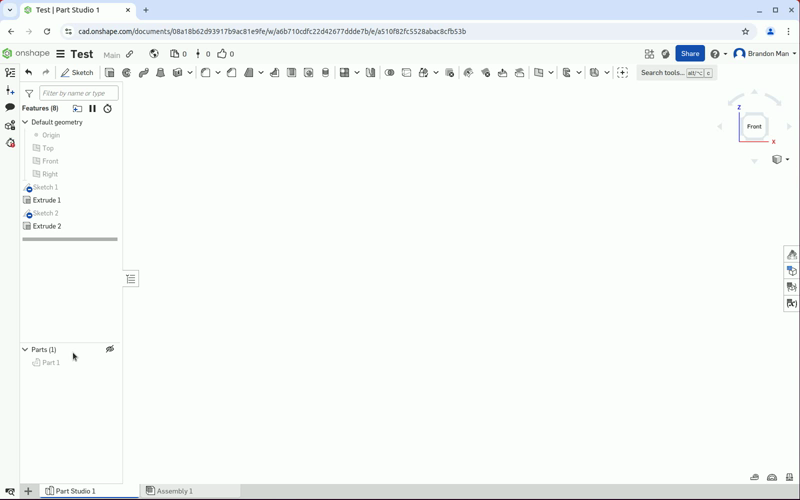
mouse_move(73, 352)
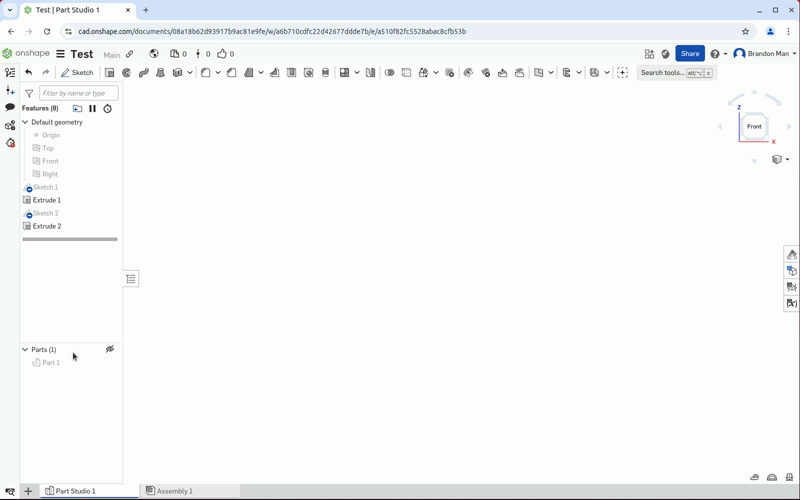
key(shift+y)
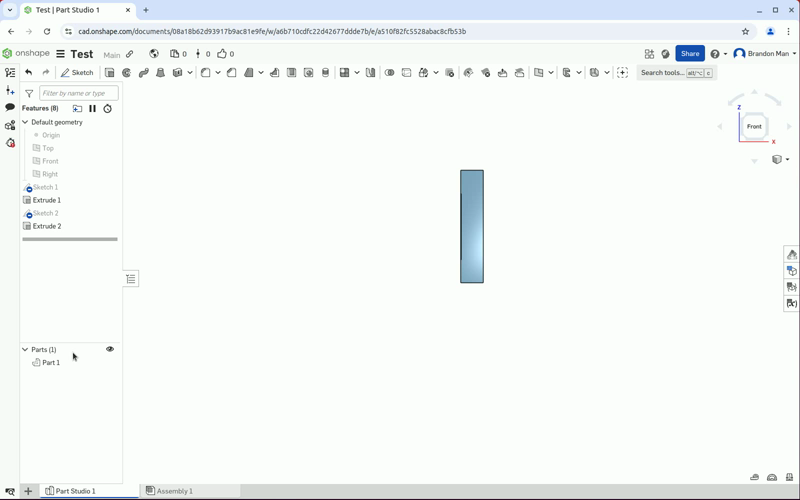
mouse_move(541, 75)
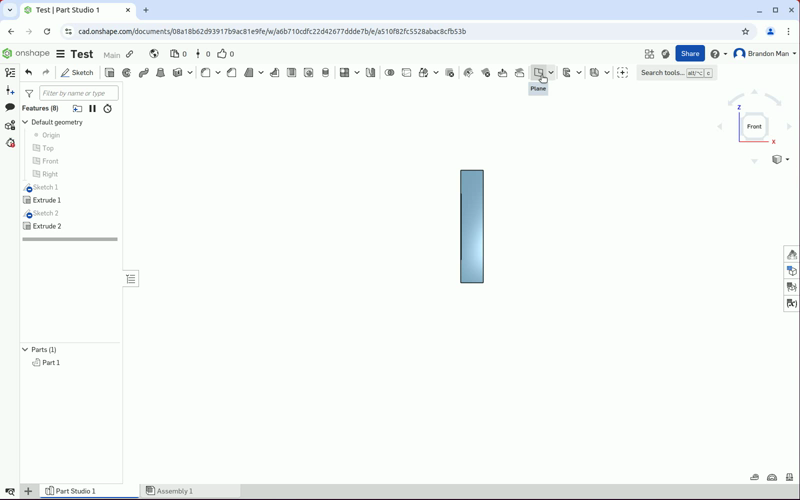
click(541, 75)
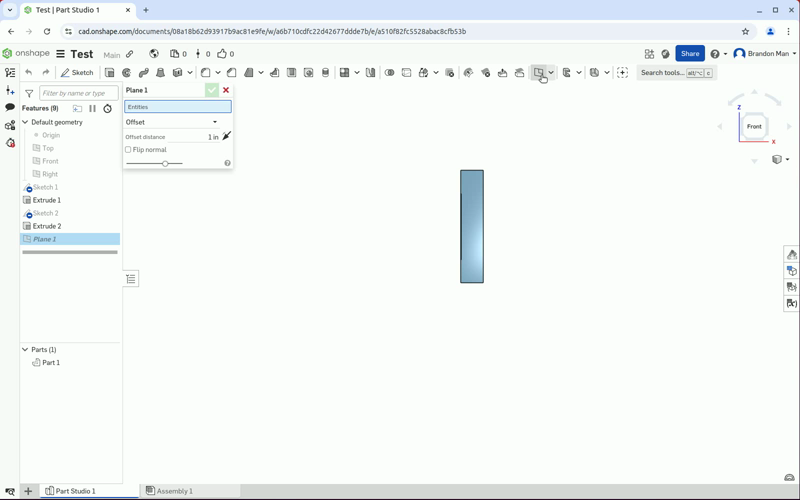
mouse_move(73, 163)
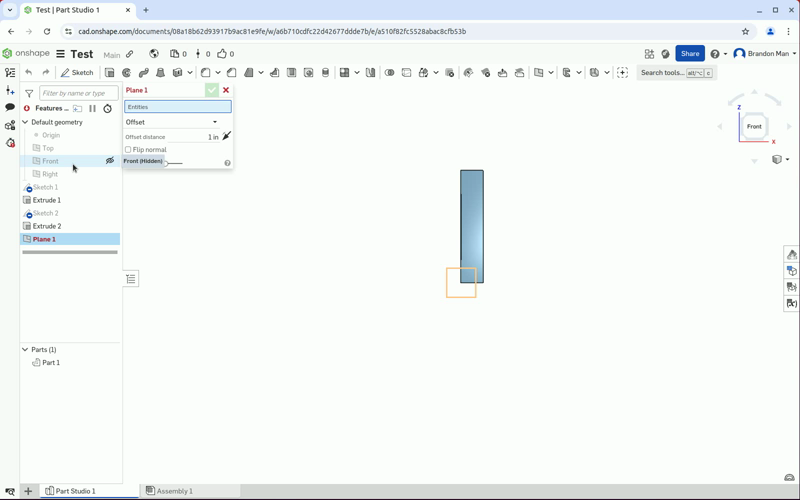
click(73, 163)
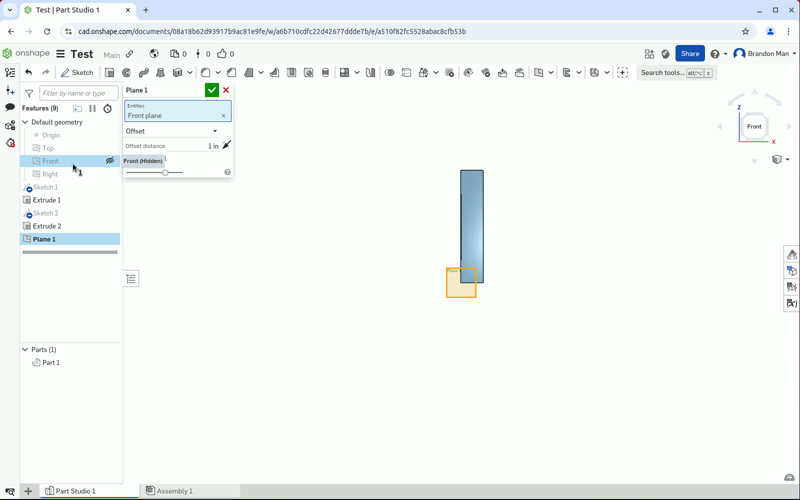
key(tab, 2)
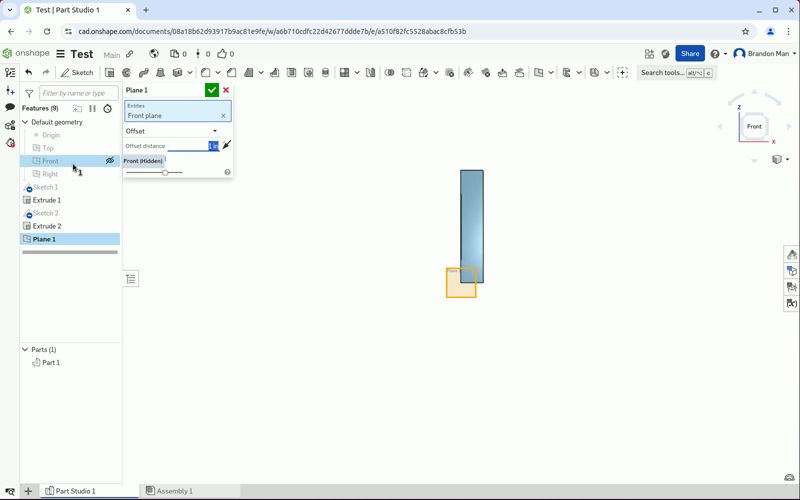
text(5.792)
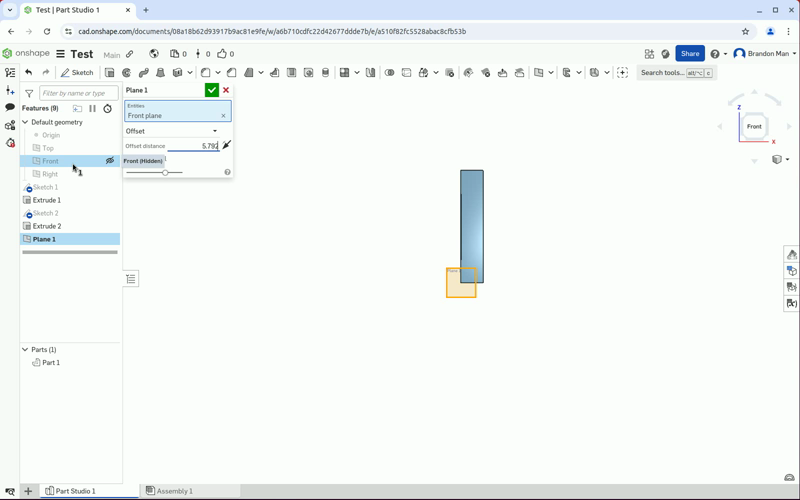
key(enter, 2)
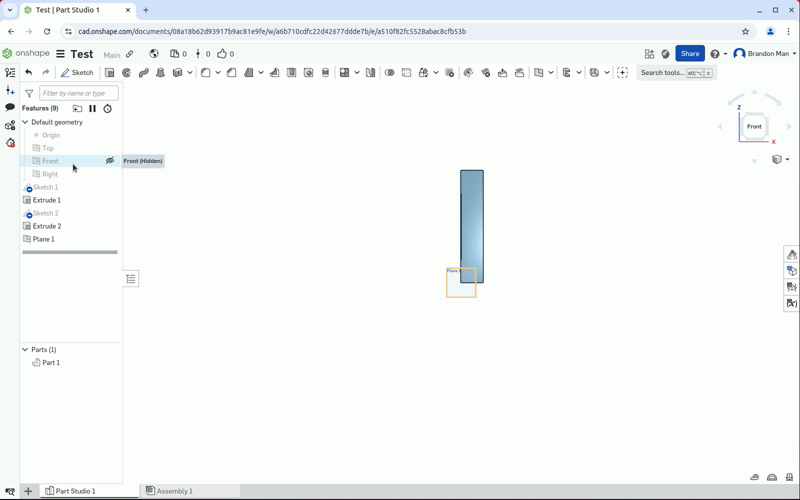
key(shift+s)
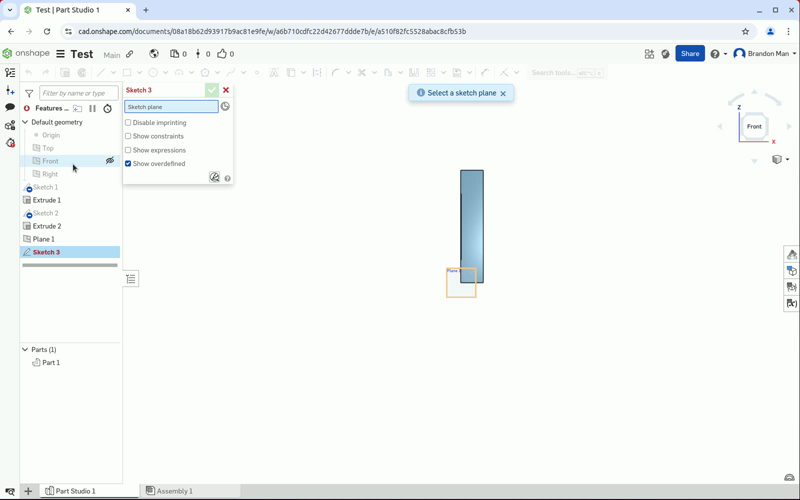
mouse_move(73, 241)
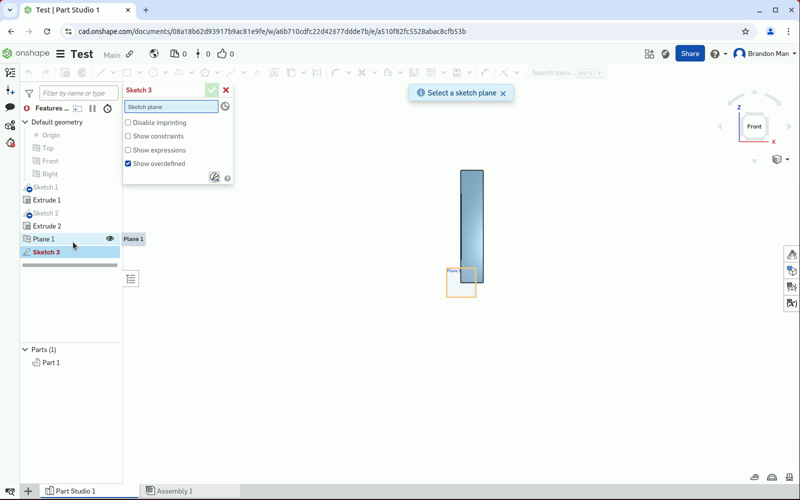
click(73, 241)
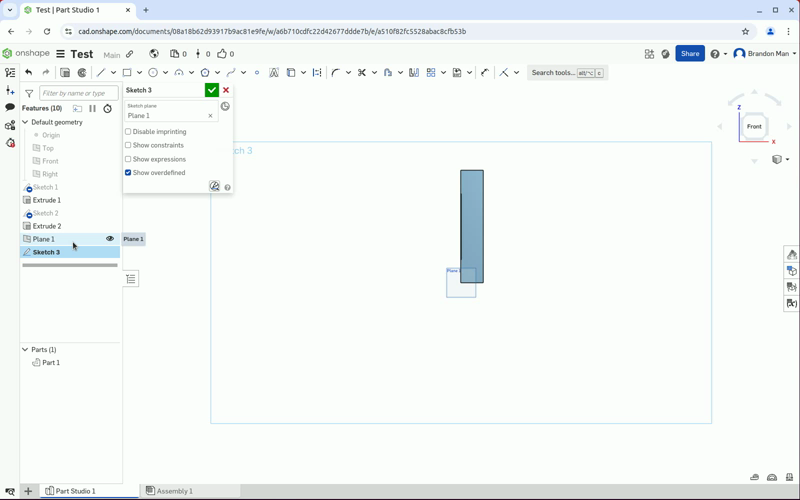
mouse_move(73, 352)
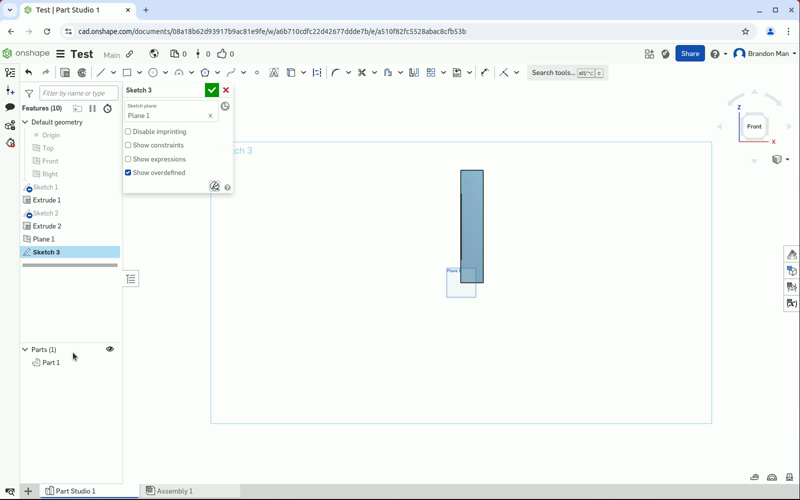
key(y)
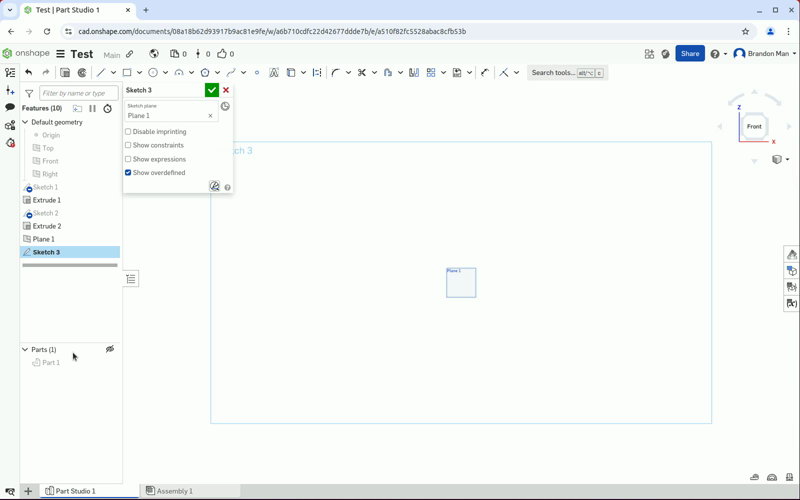
key(c)
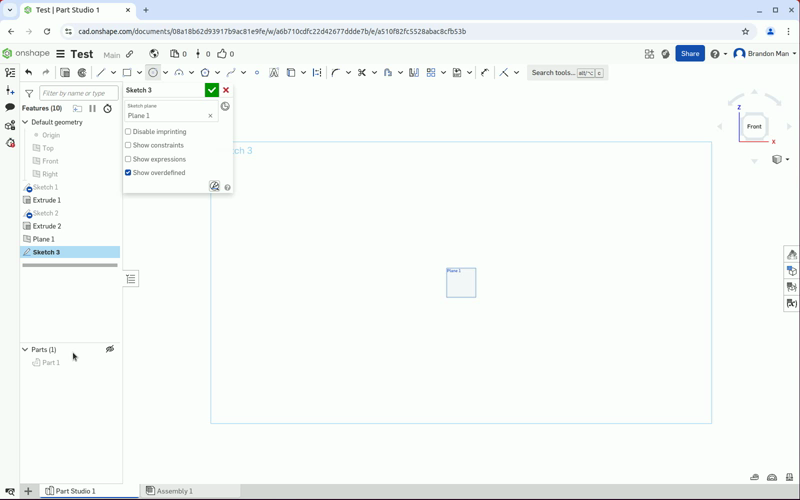
key_down(shift)
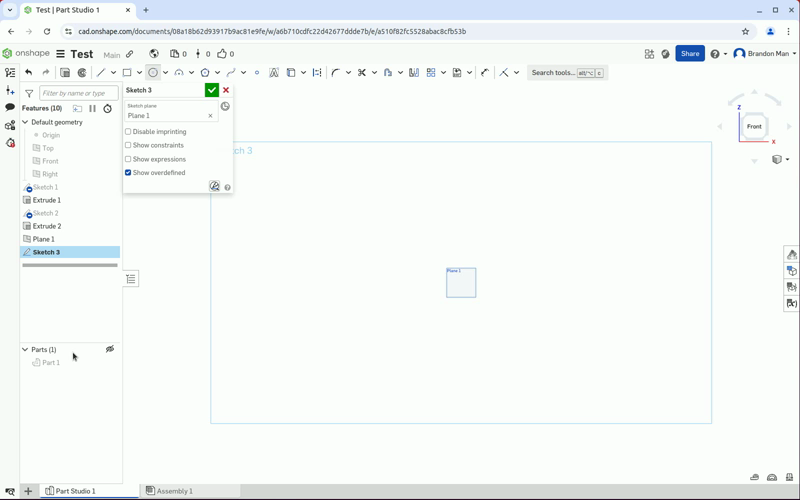
mouse_move(472, 182)
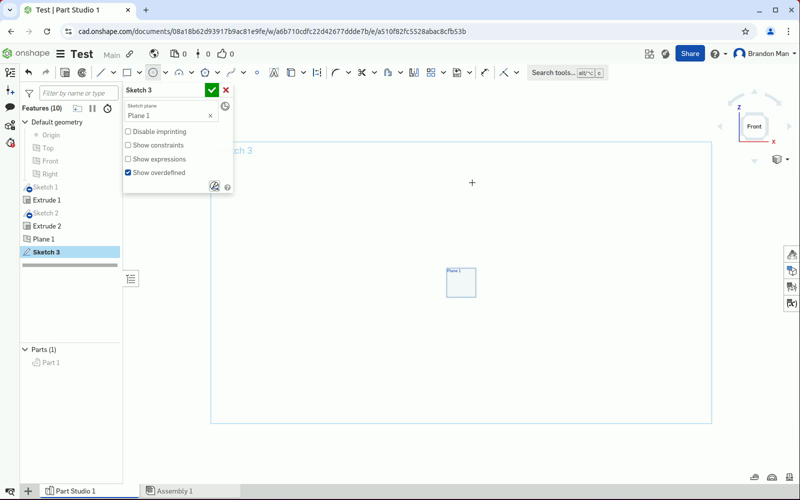
click(472, 182)
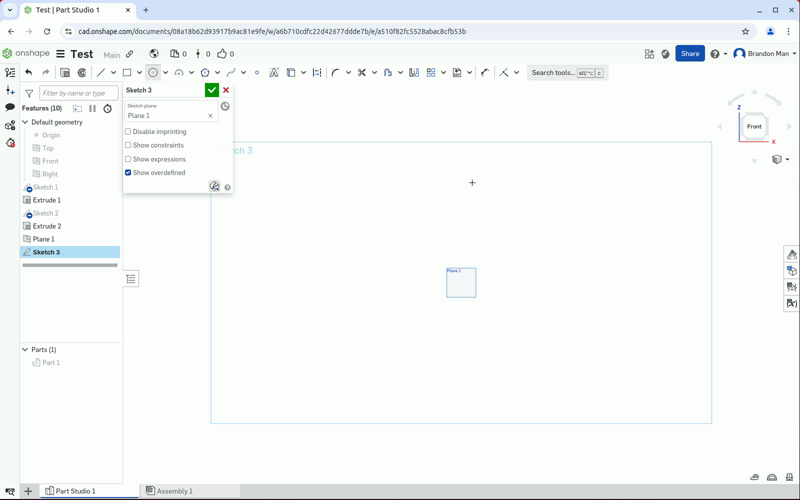
key_up(shift)
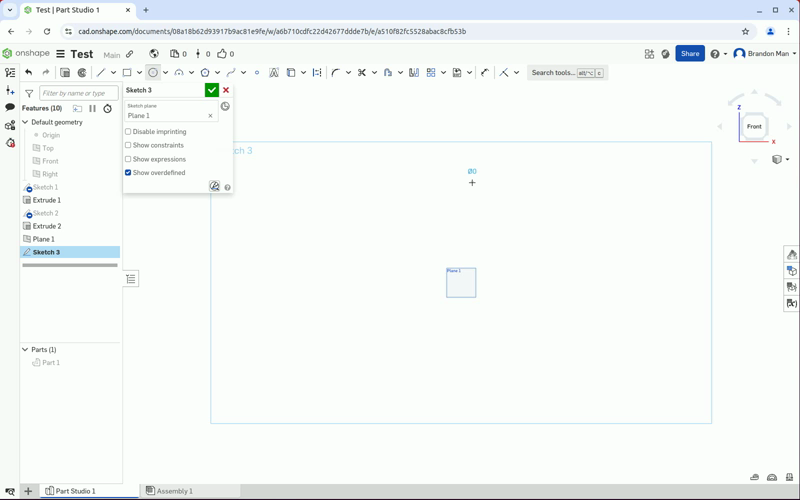
mouse_move(477, 182)
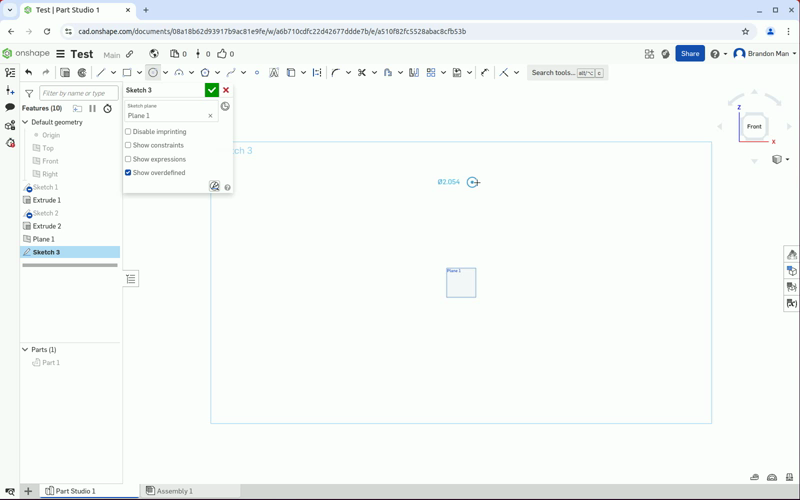
click(477, 182)
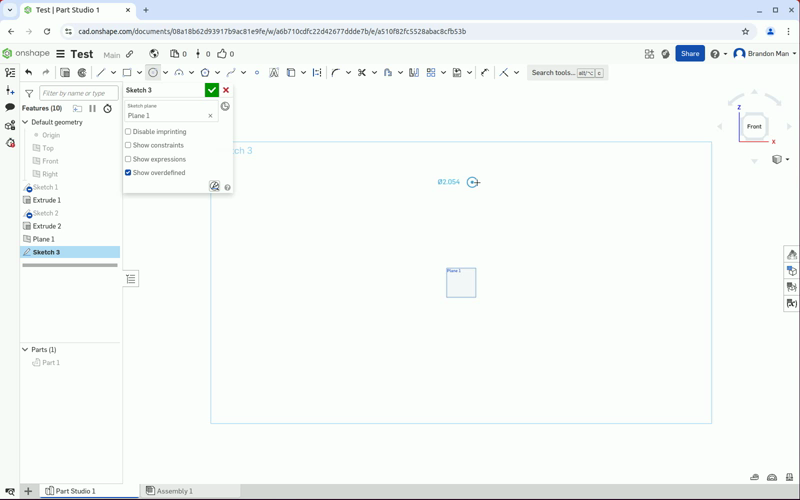
key(esc)
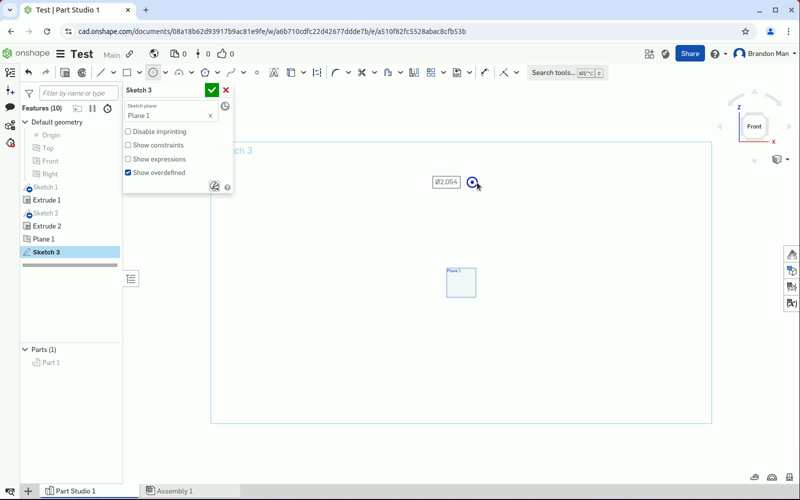
mouse_move(473, 186)
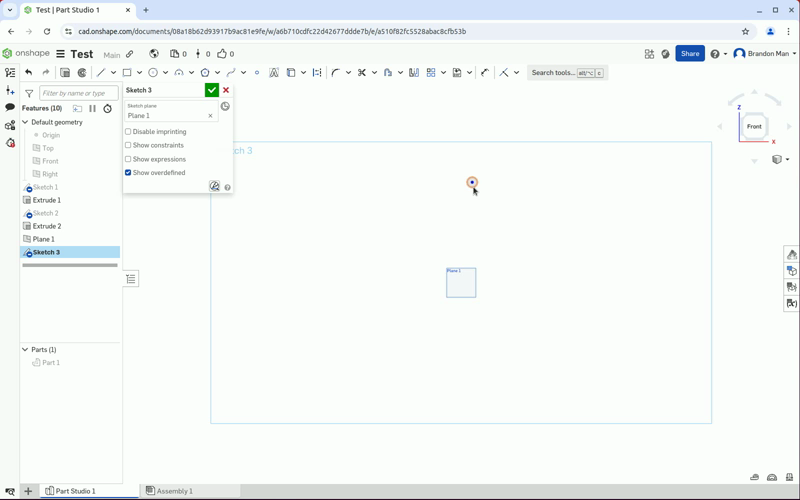
scroll(6)
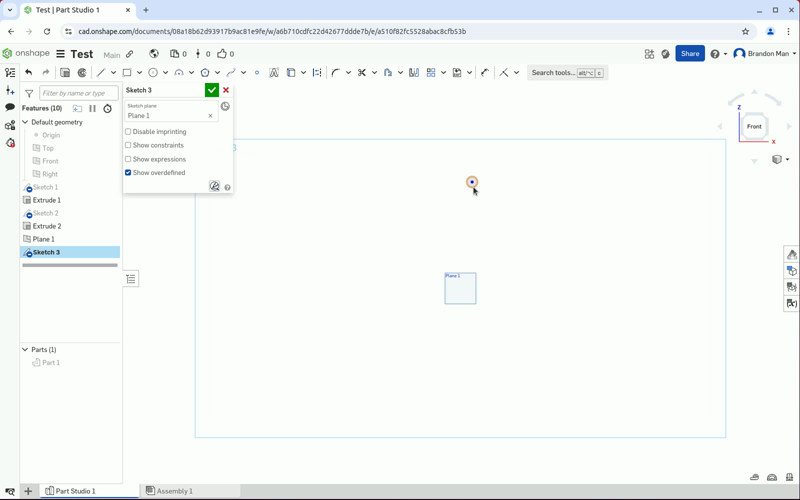
scroll(6)
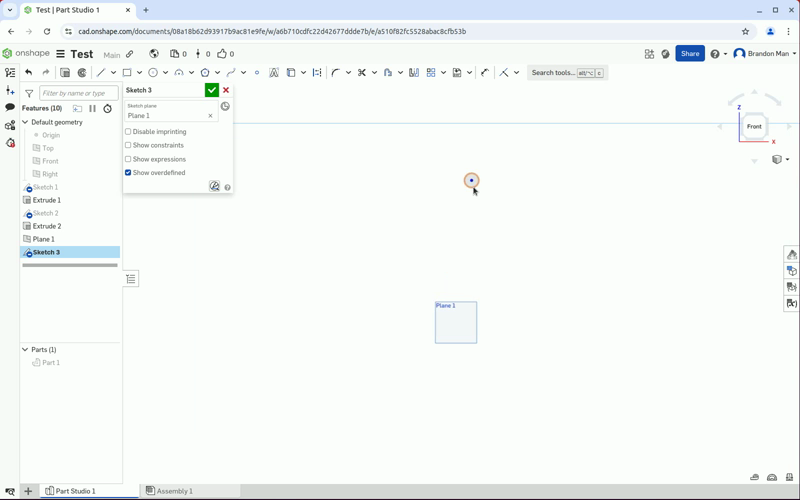
scroll(6)
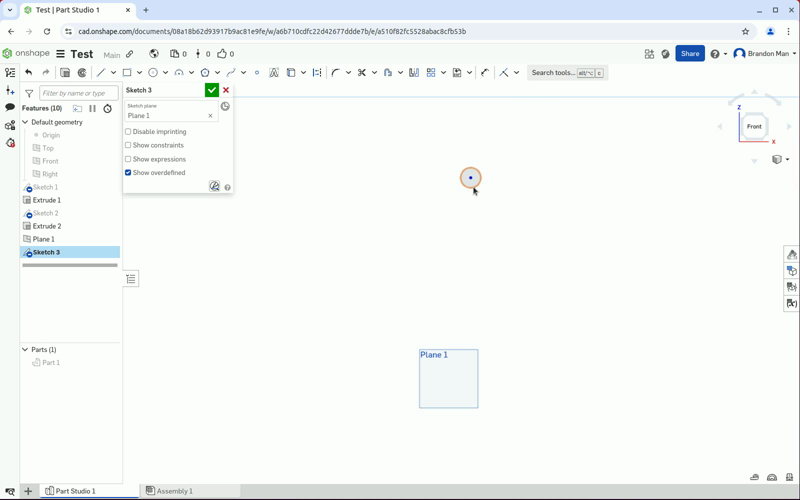
scroll(6)
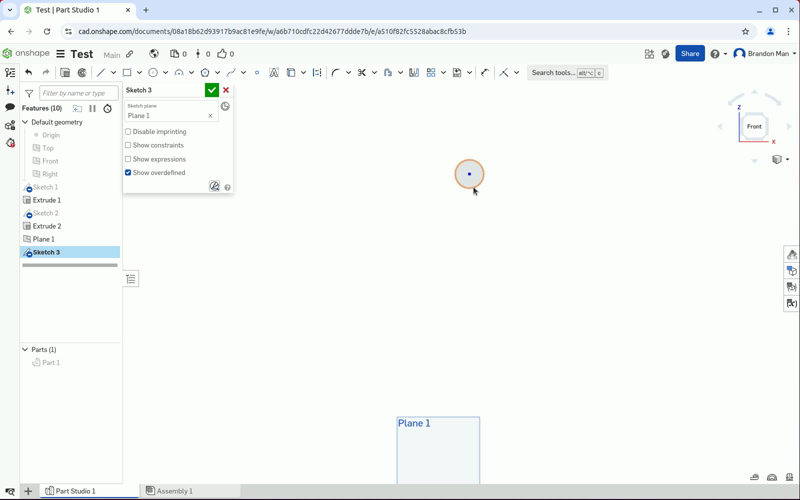
scroll(6)
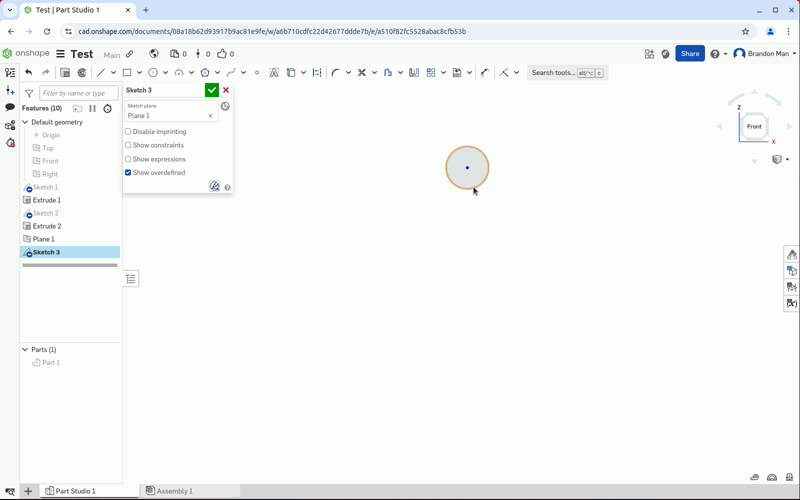
scroll(6)
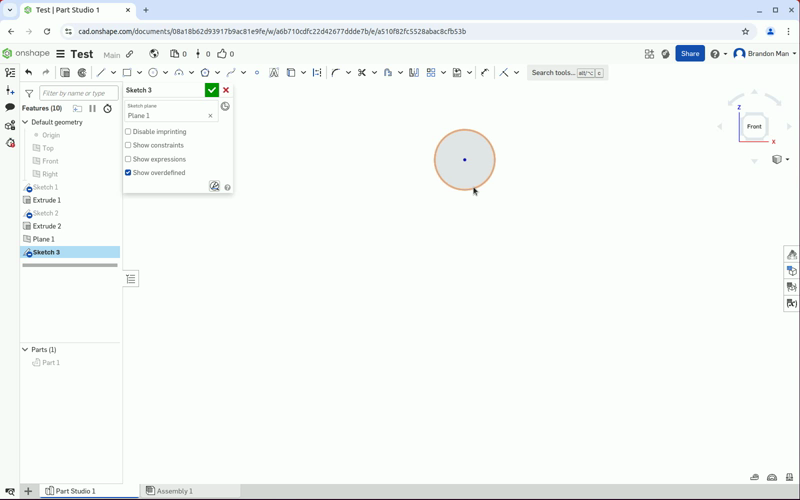
scroll(6)
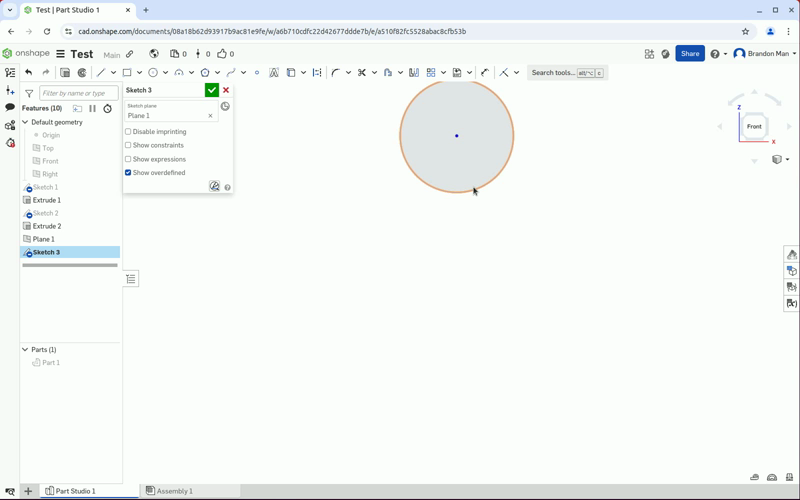
click(473, 186)
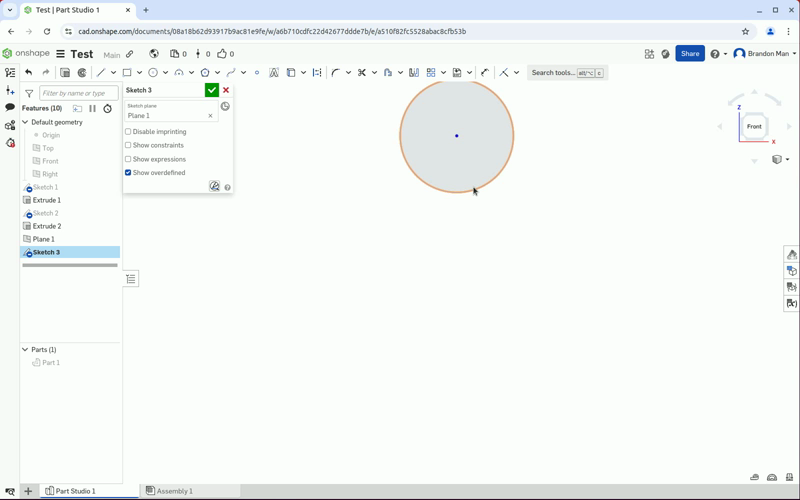
scroll(-6)
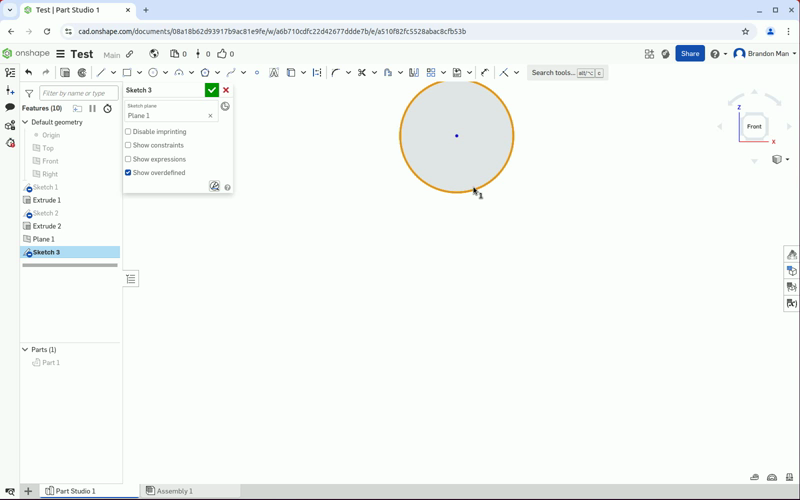
scroll(-6)
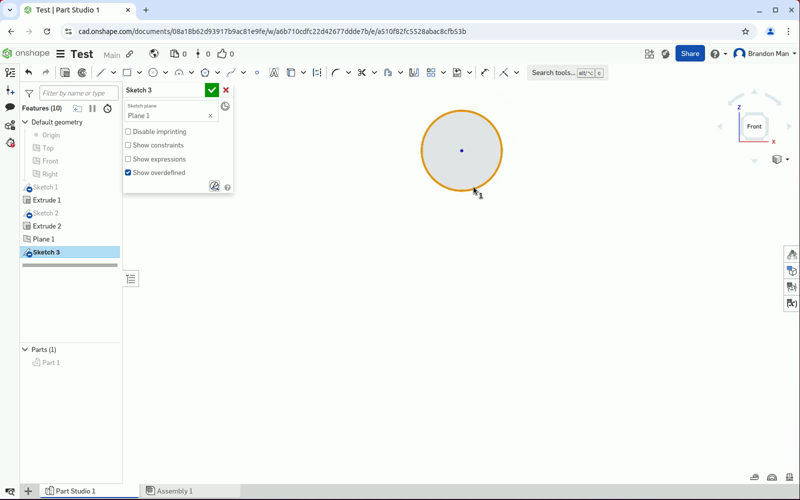
scroll(-6)
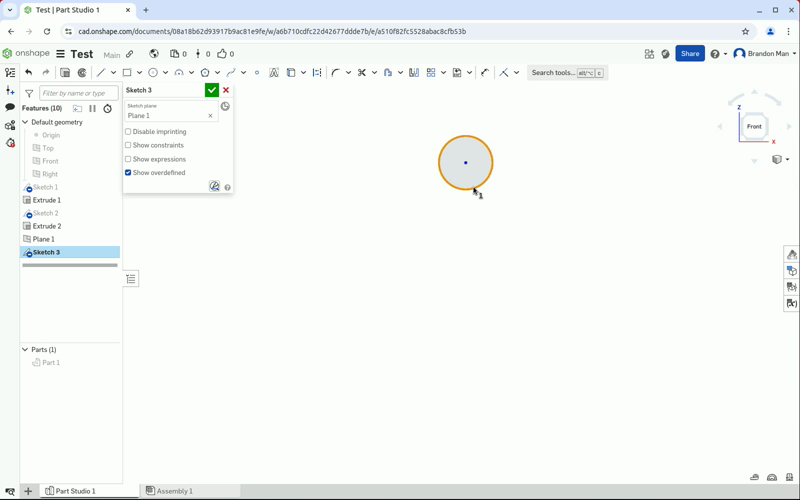
scroll(-6)
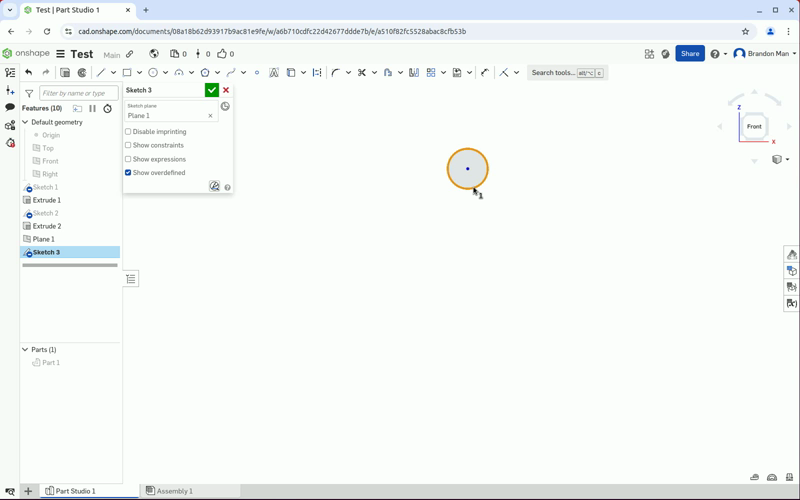
scroll(-6)
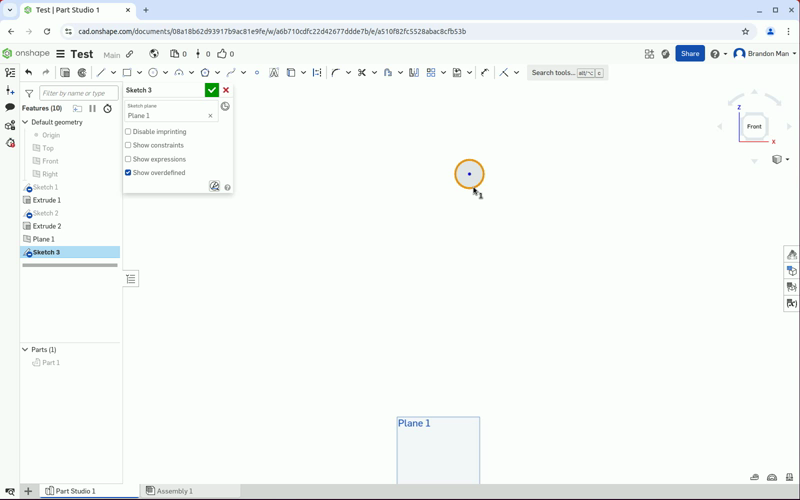
scroll(-6)
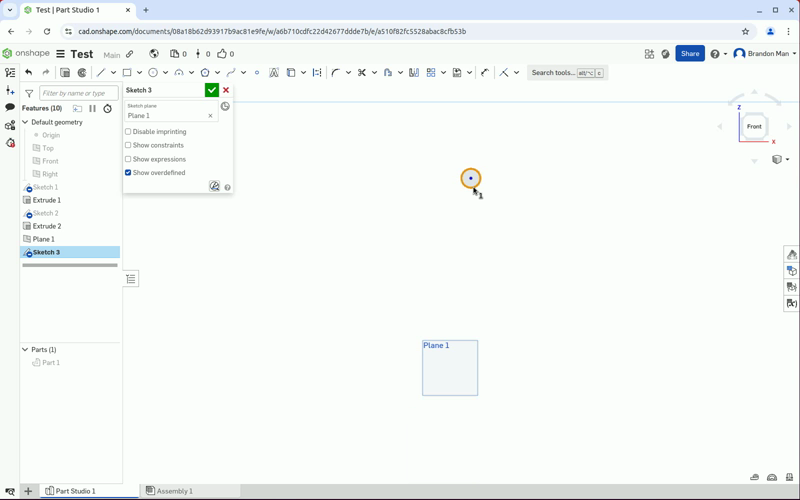
scroll(-6)
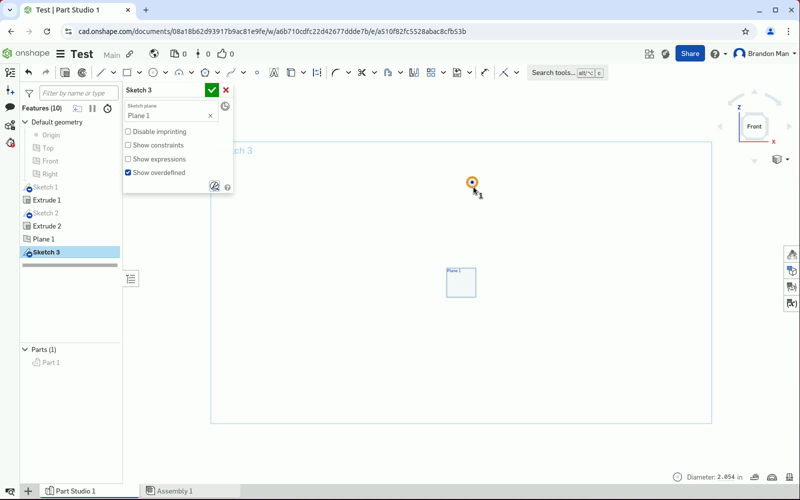
mouse_move(73, 352)
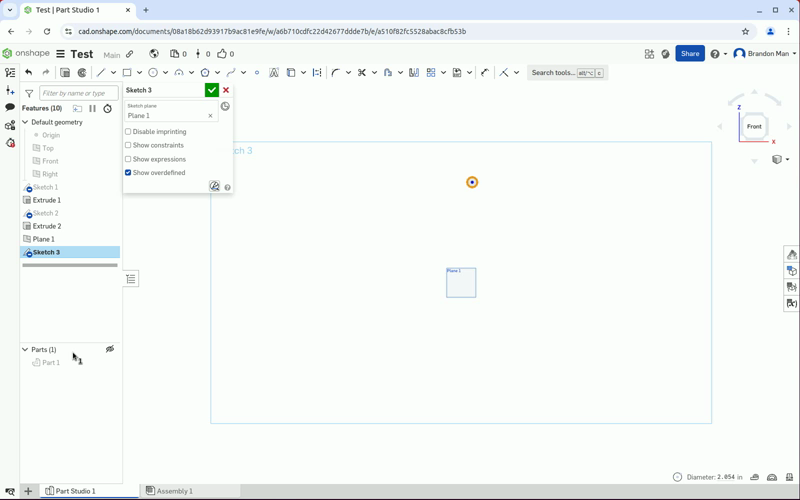
key(shift+y)
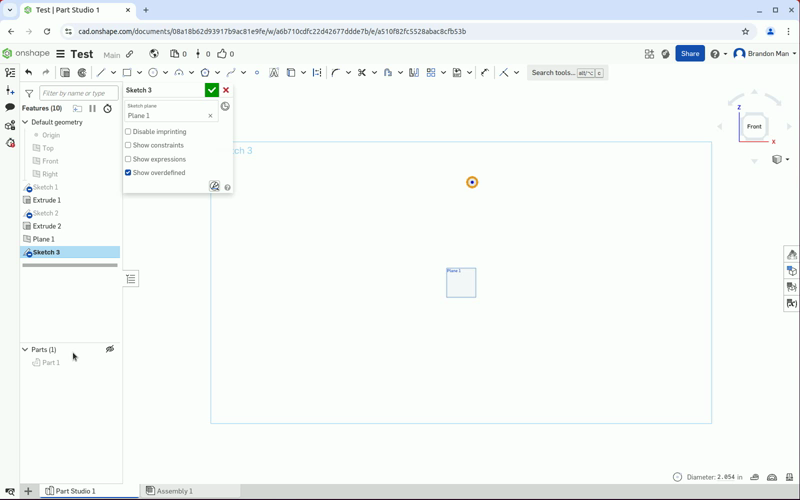
key(shift+e)
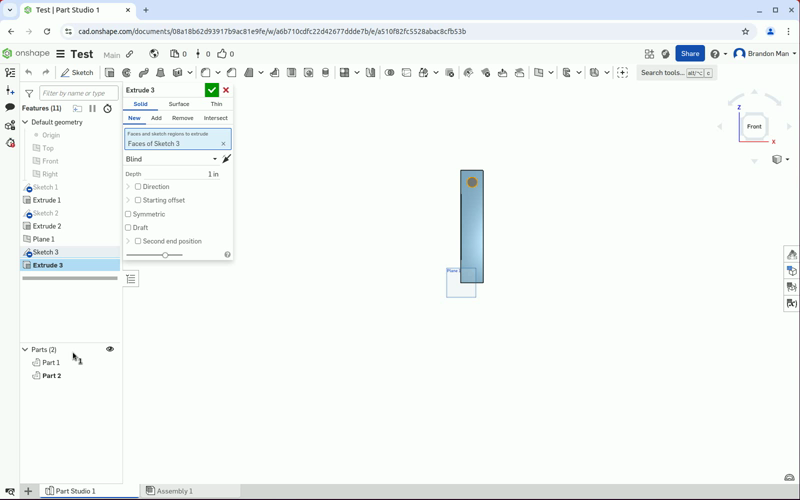
mouse_move(143, 106)
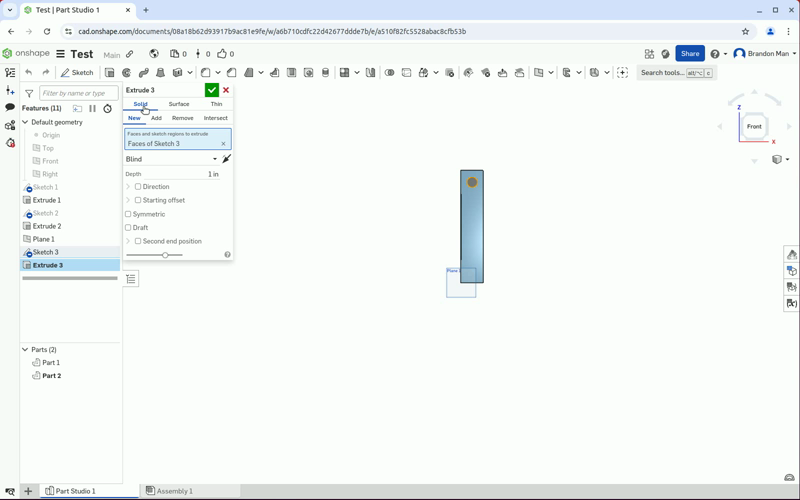
click(143, 106)
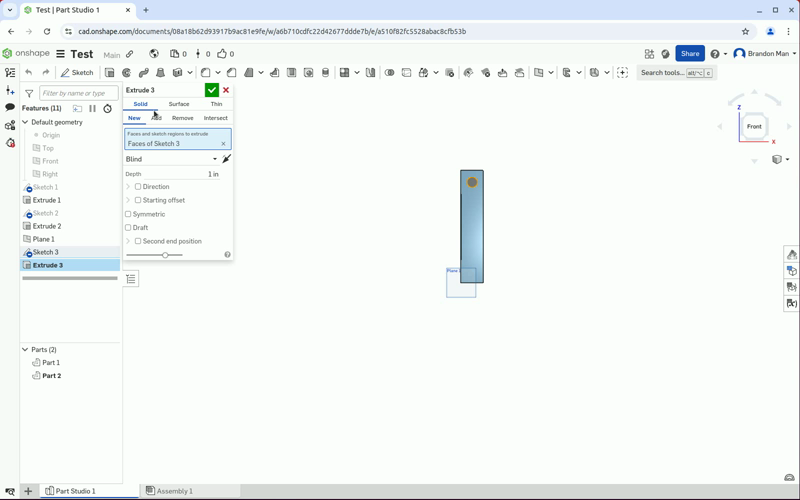
mouse_move(186, 120)
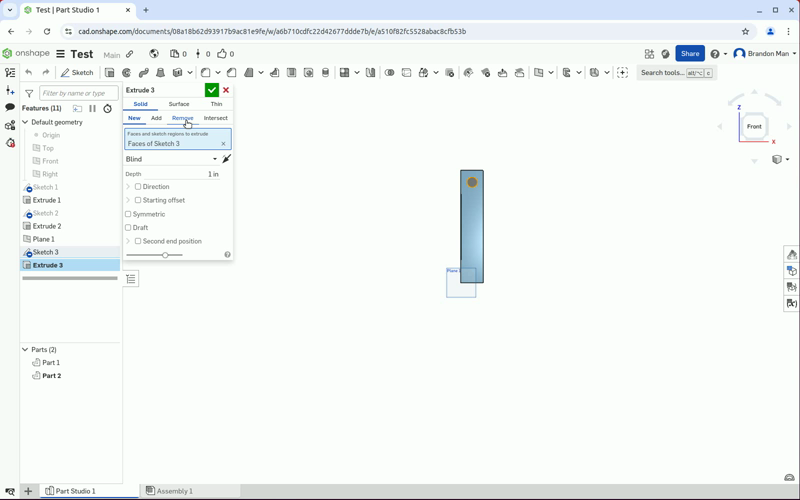
click(186, 120)
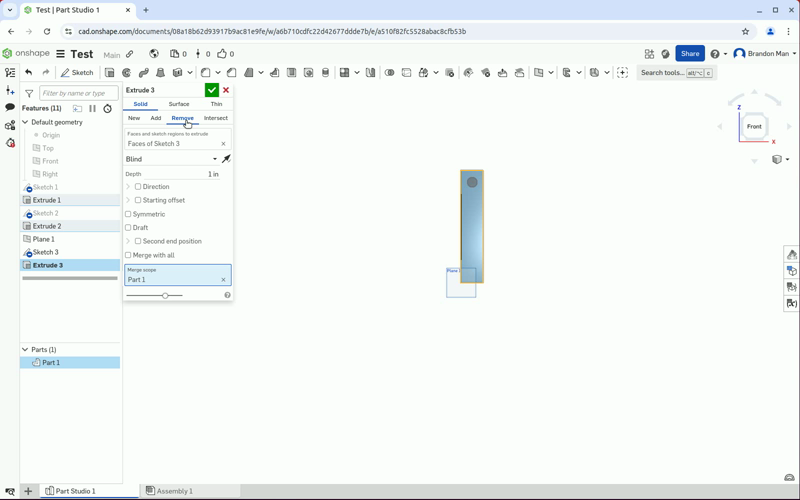
key(tab, 4)
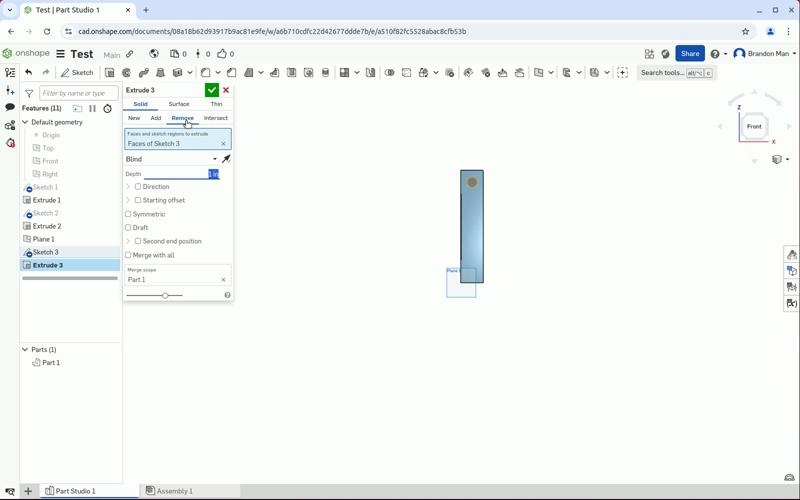
text(5.777)
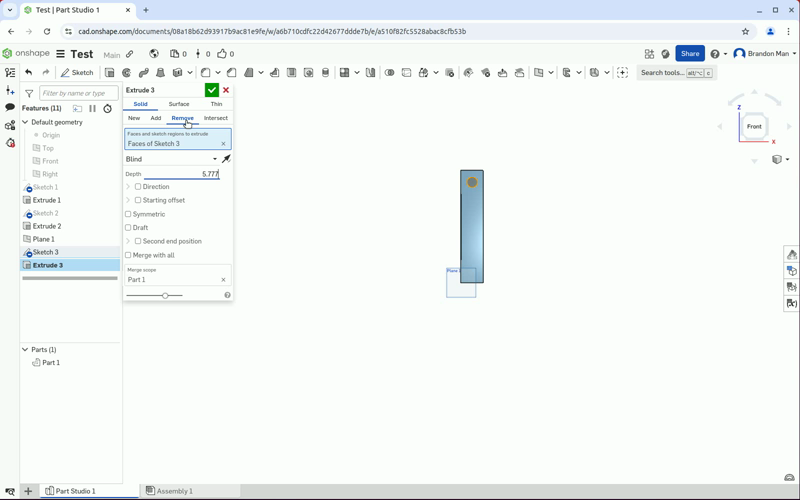
key(tab, 6)
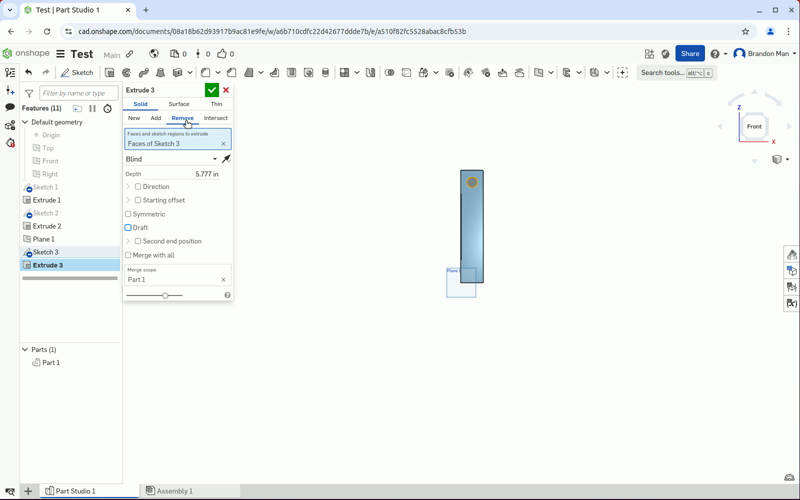
key(space)
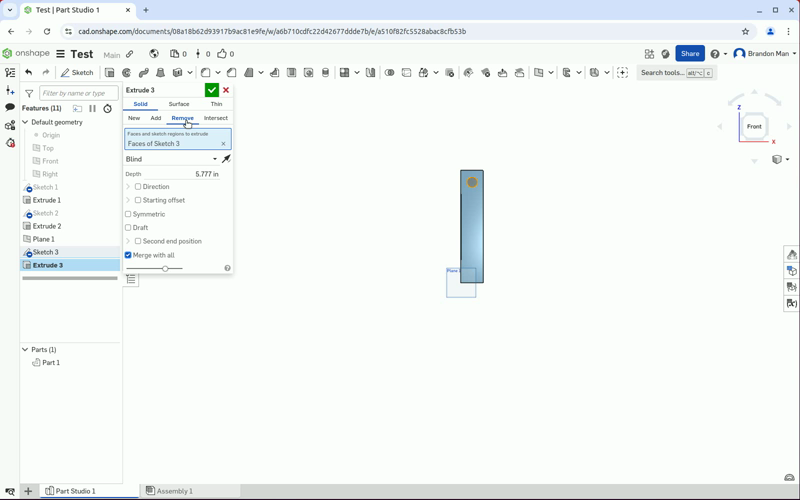
key(enter)
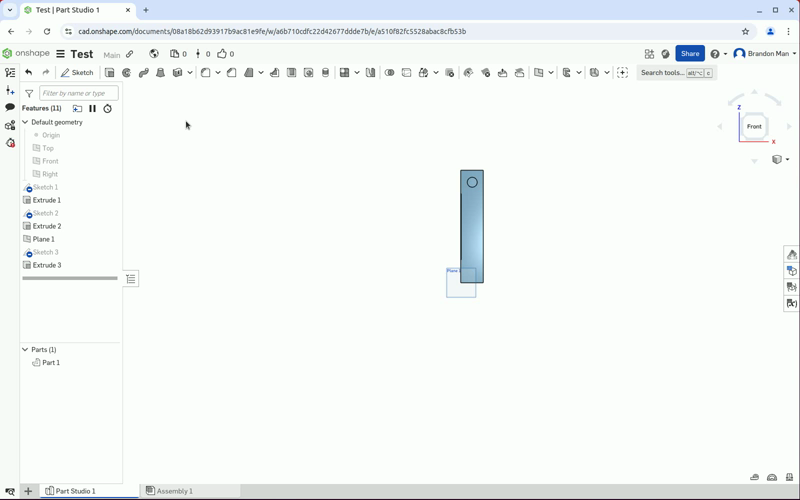
key(shift+h)
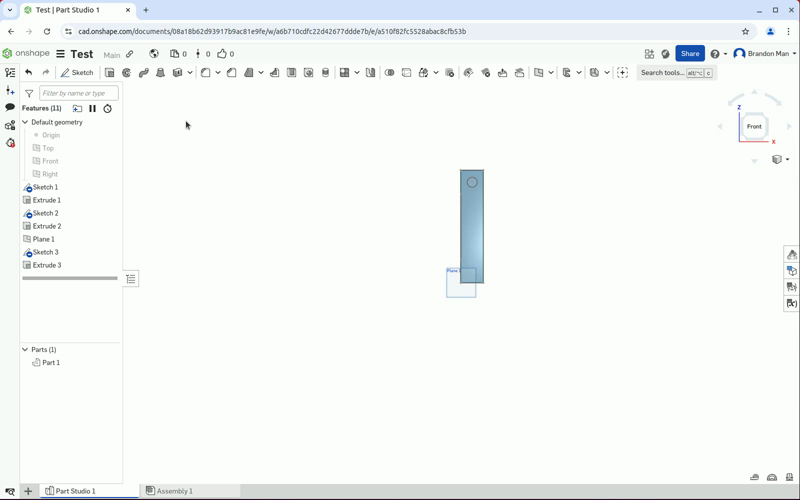
key(shift+h)
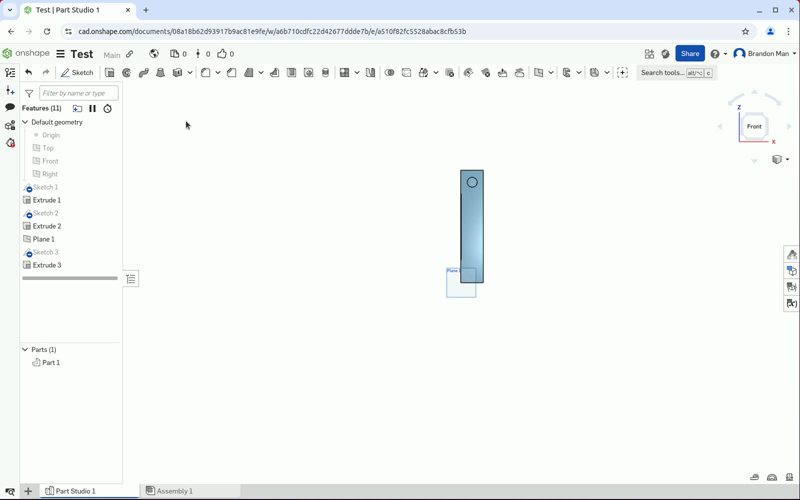
mouse_move(73, 189)
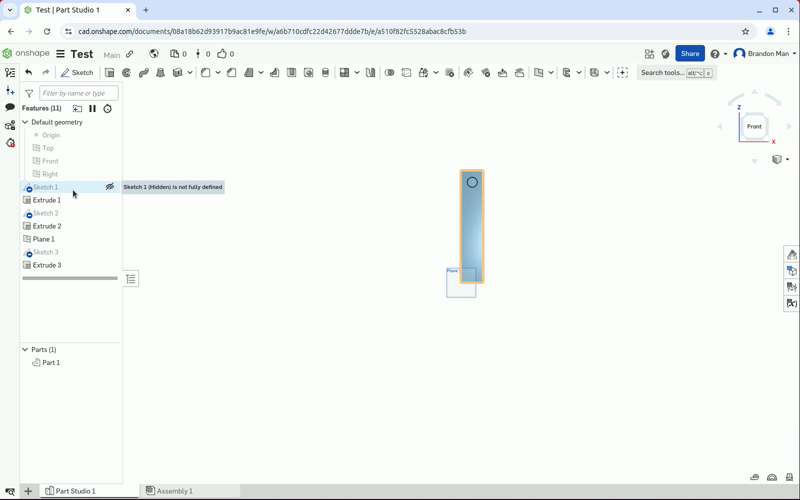
click(73, 189)
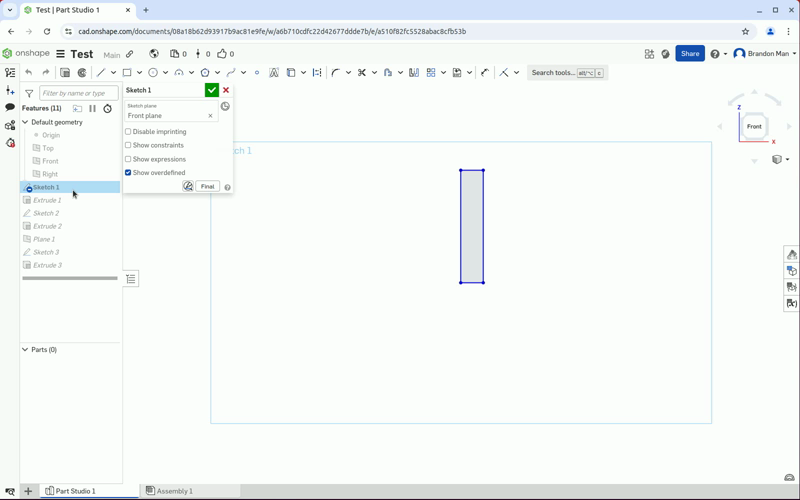
mouse_move(229, 92)
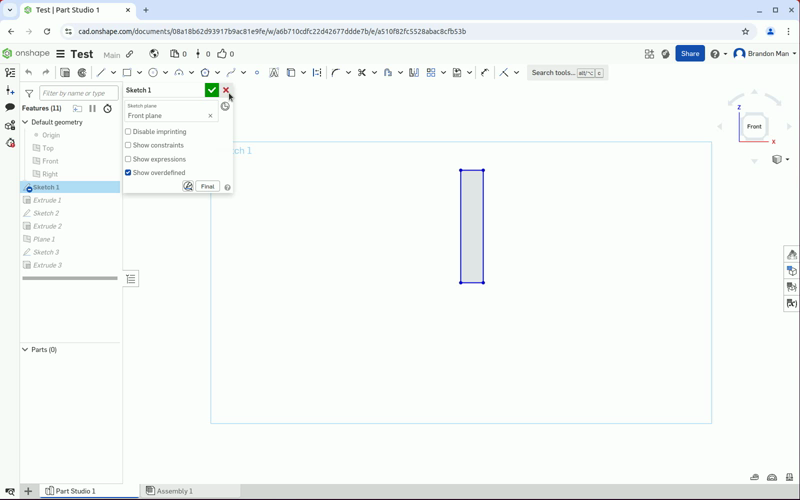
click(229, 92)
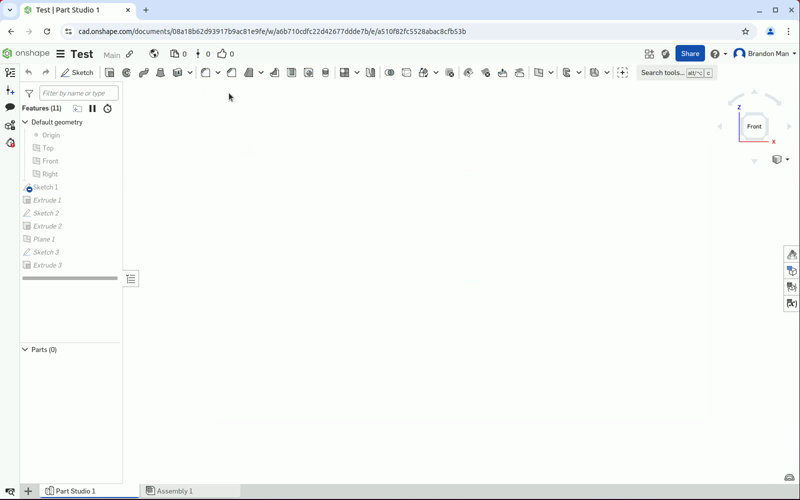
key(shift+s)
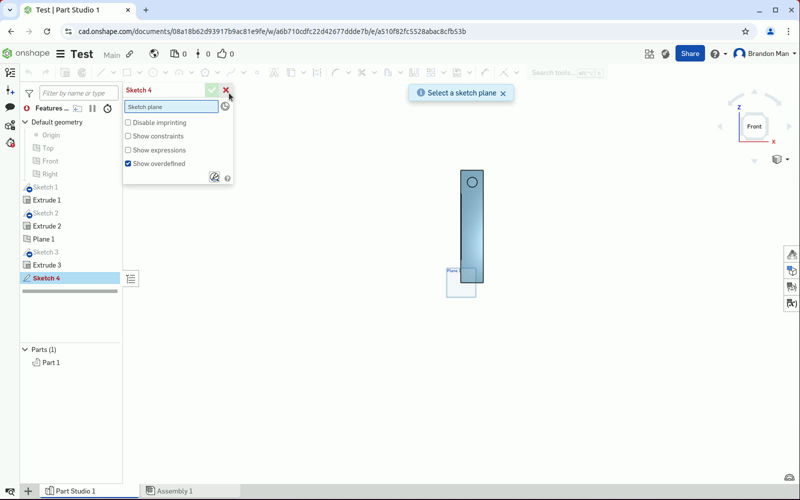
mouse_move(73, 241)
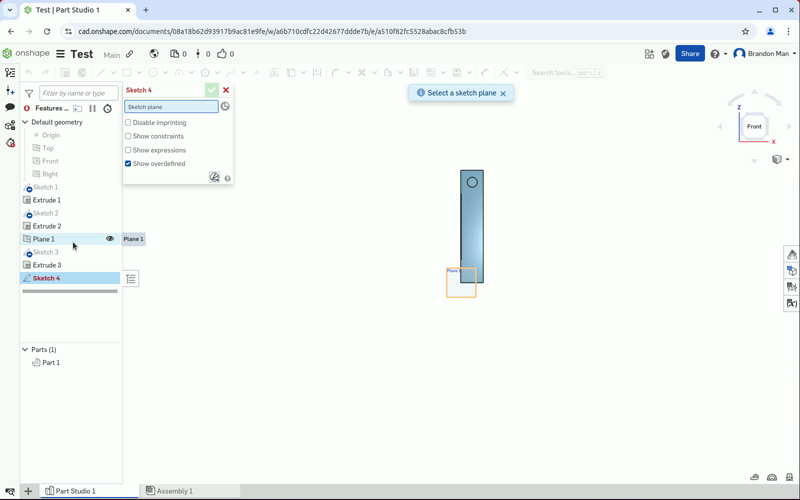
click(73, 241)
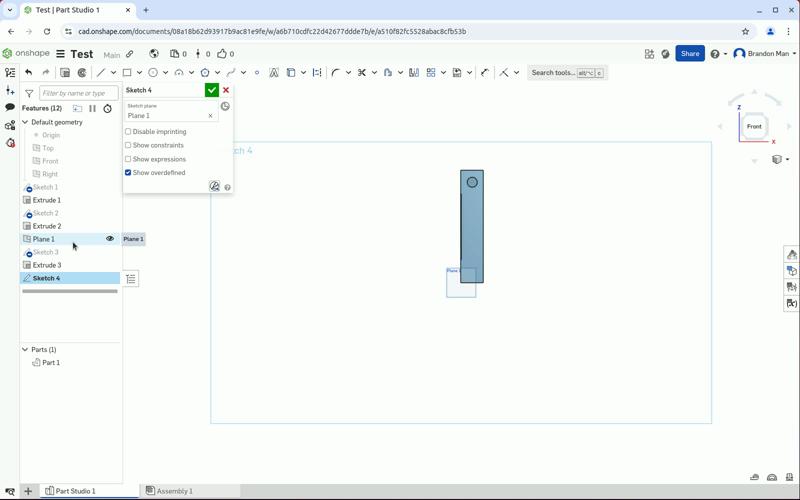
mouse_move(73, 352)
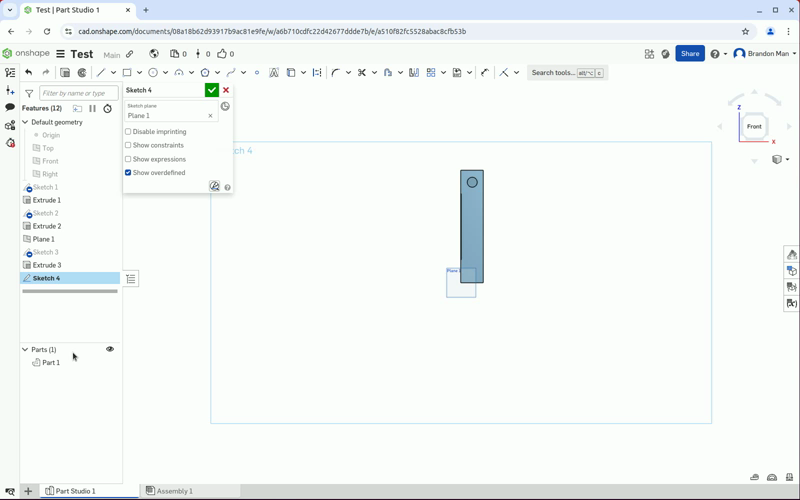
key(y)
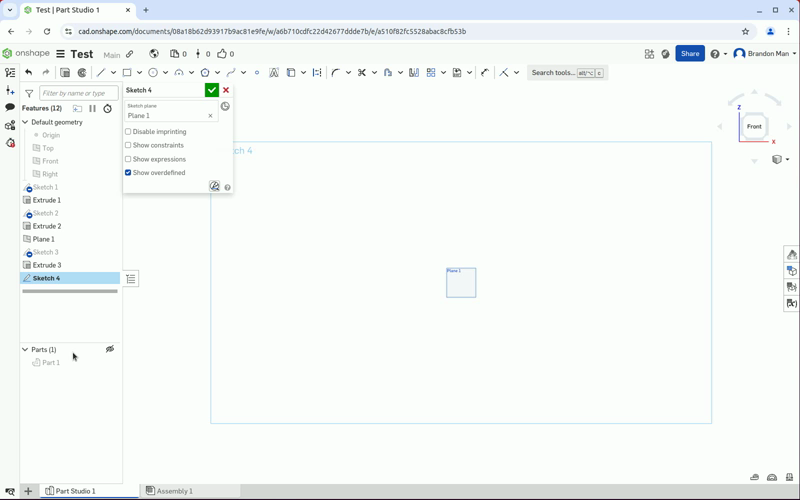
key(c)
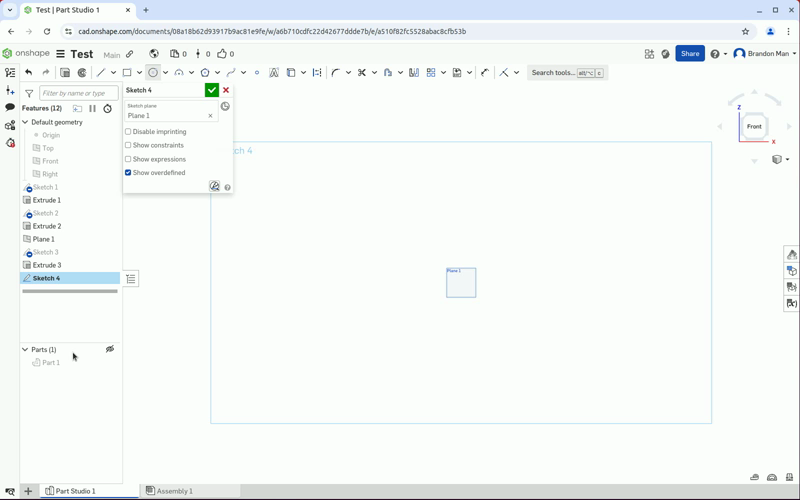
key_down(shift)
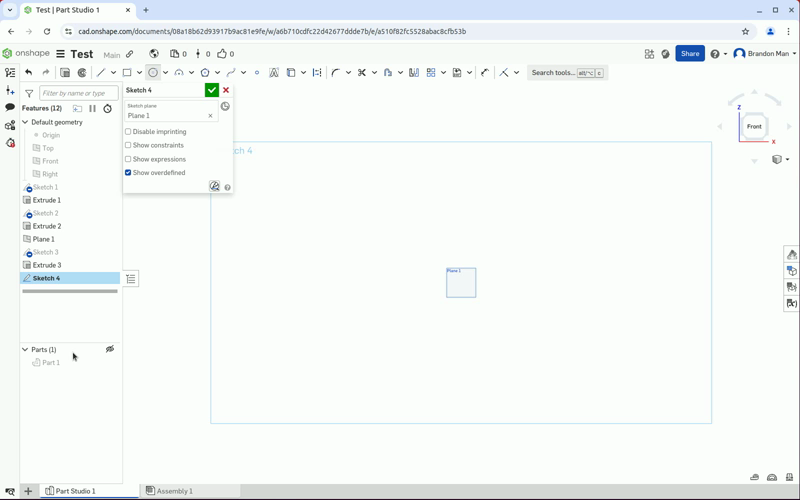
mouse_move(472, 271)
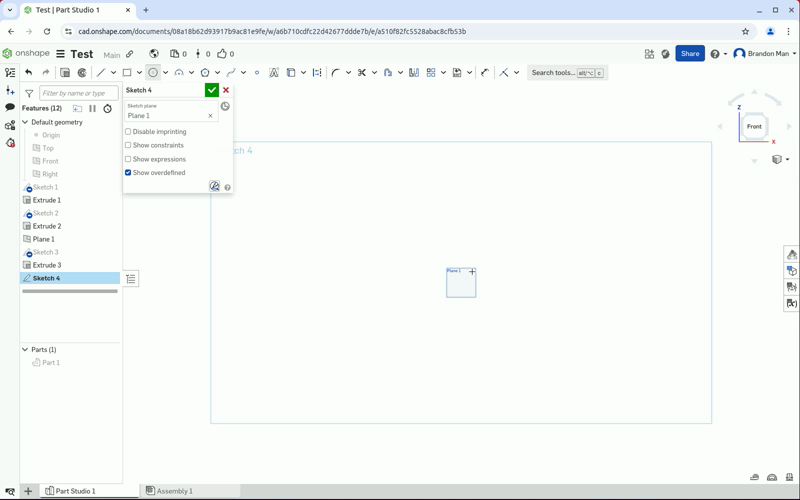
click(472, 271)
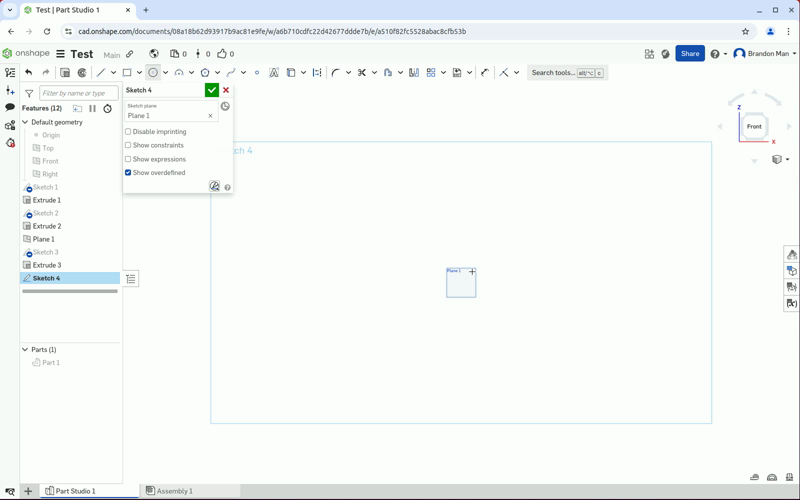
key_up(shift)
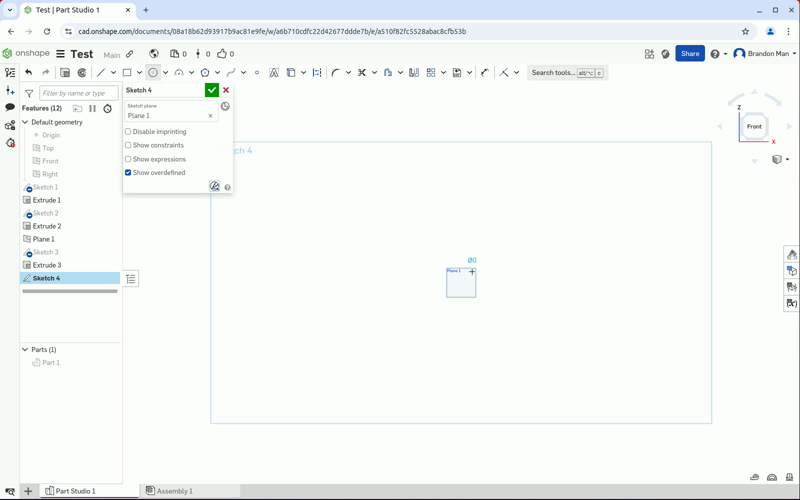
mouse_move(477, 271)
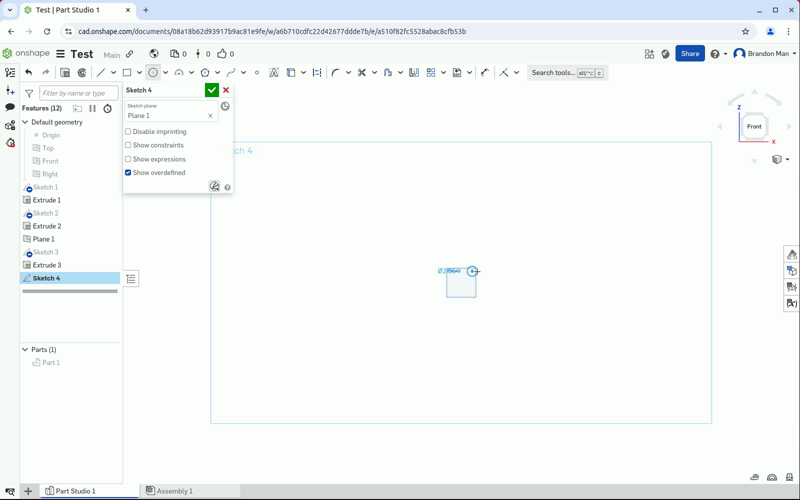
click(477, 271)
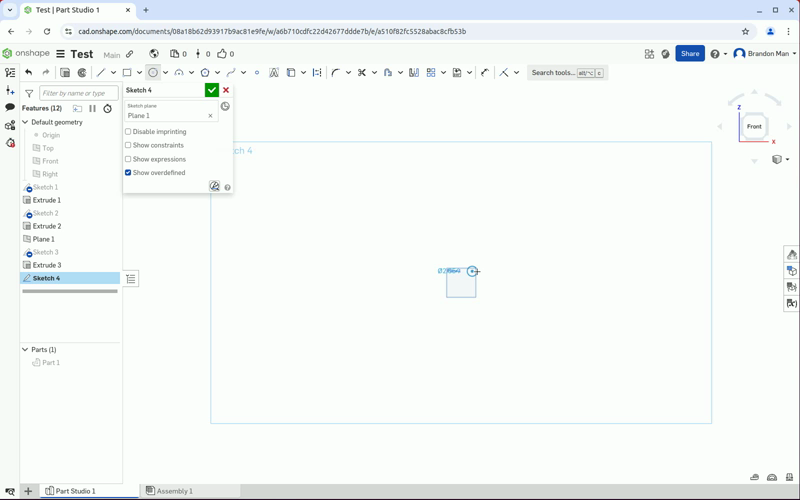
key(esc)
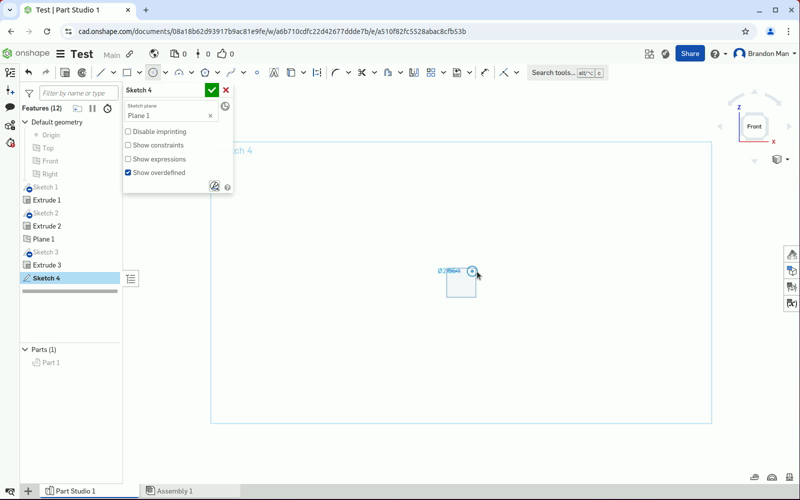
mouse_move(472, 268)
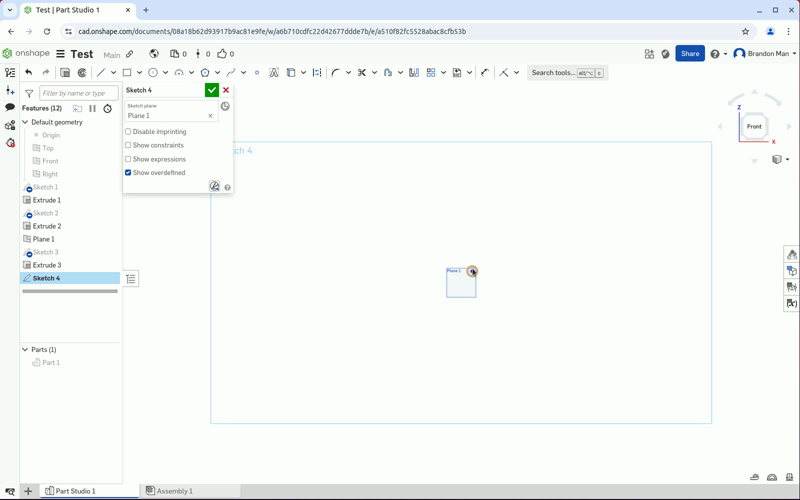
scroll(6)
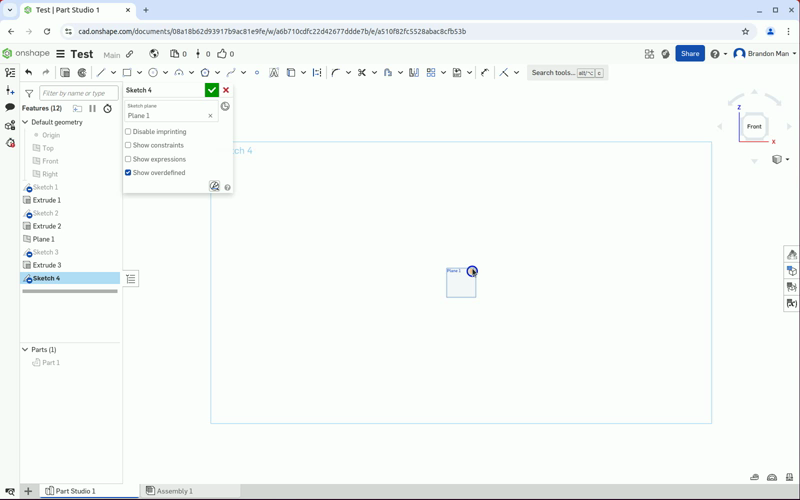
scroll(6)
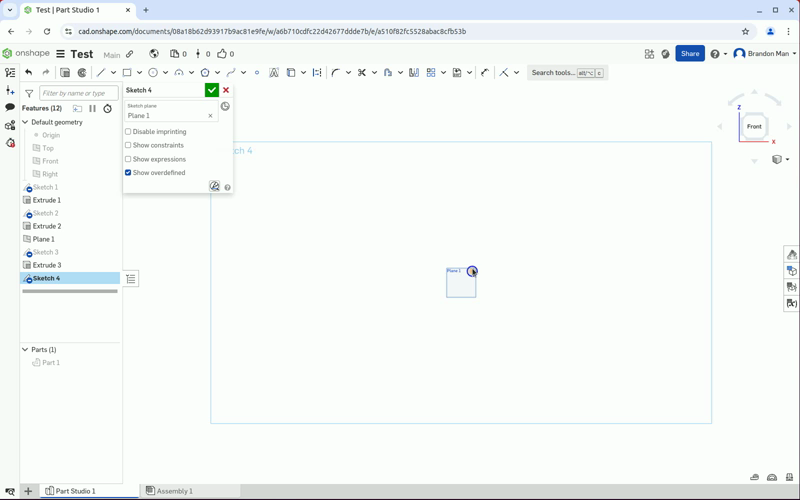
scroll(6)
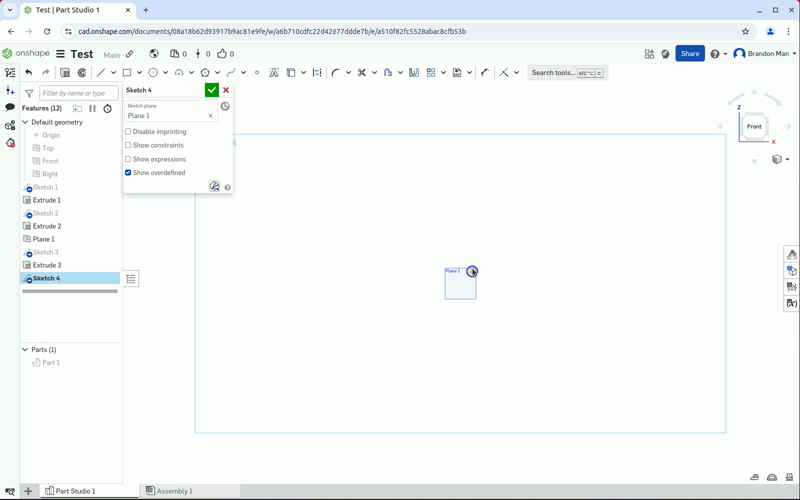
scroll(6)
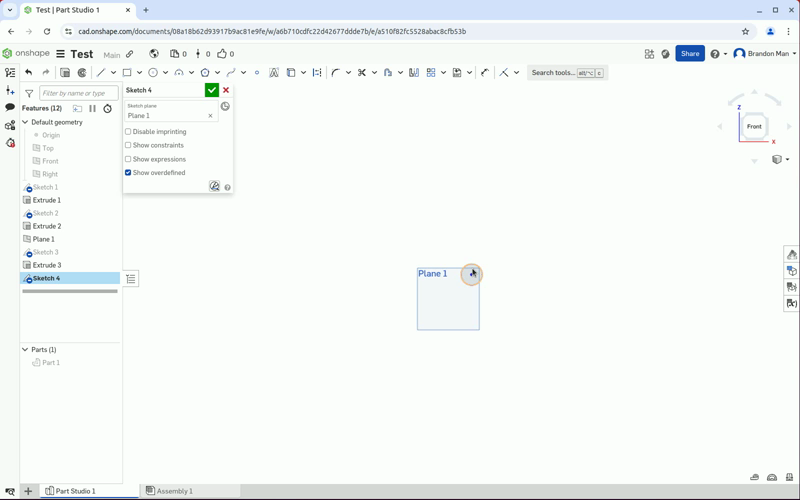
scroll(6)
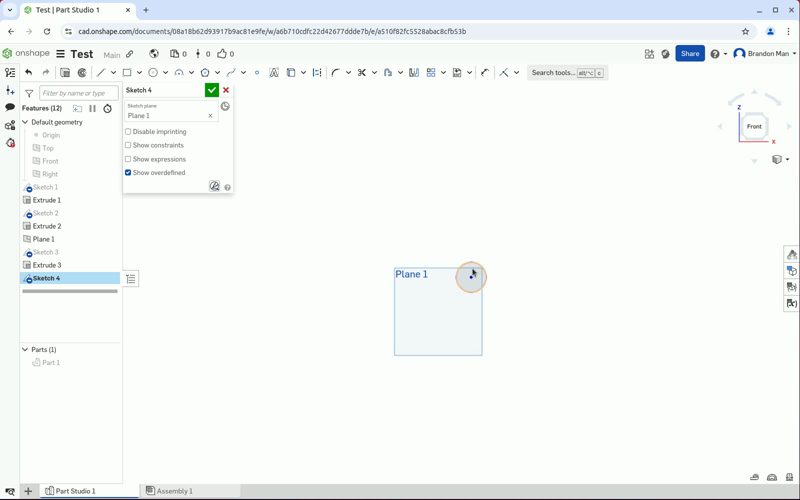
scroll(6)
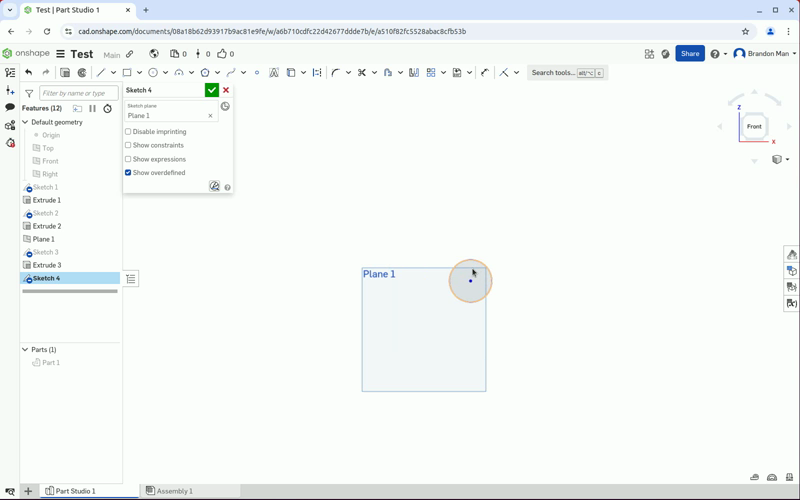
scroll(6)
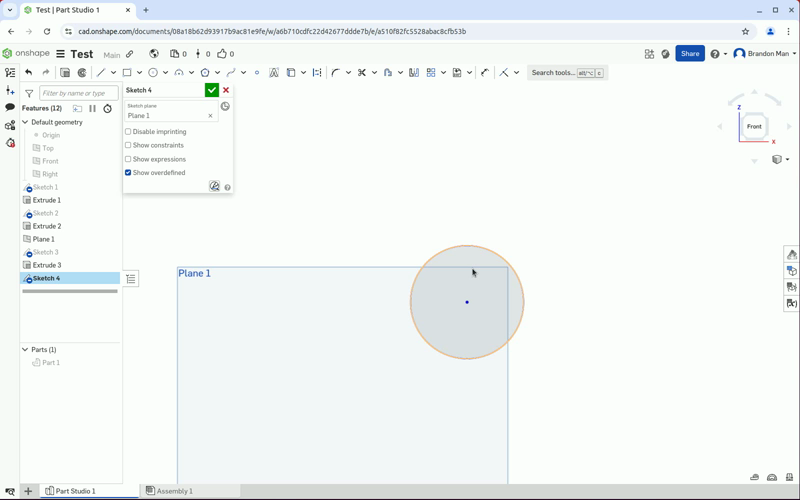
click(472, 268)
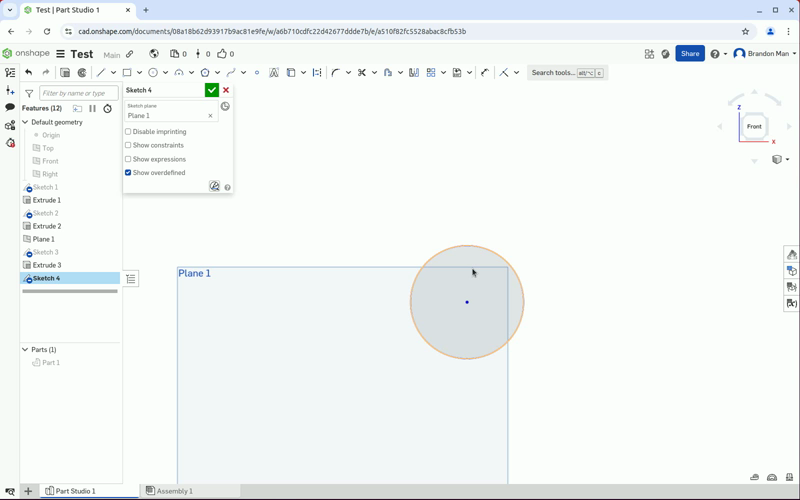
scroll(-6)
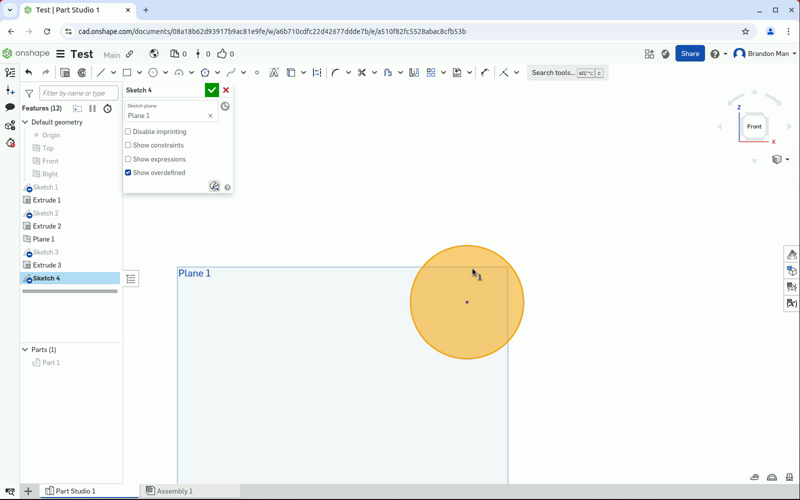
scroll(-6)
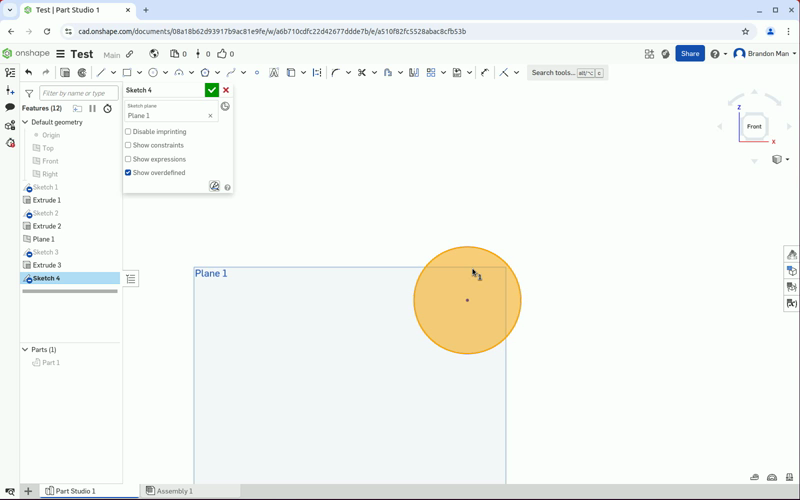
scroll(-6)
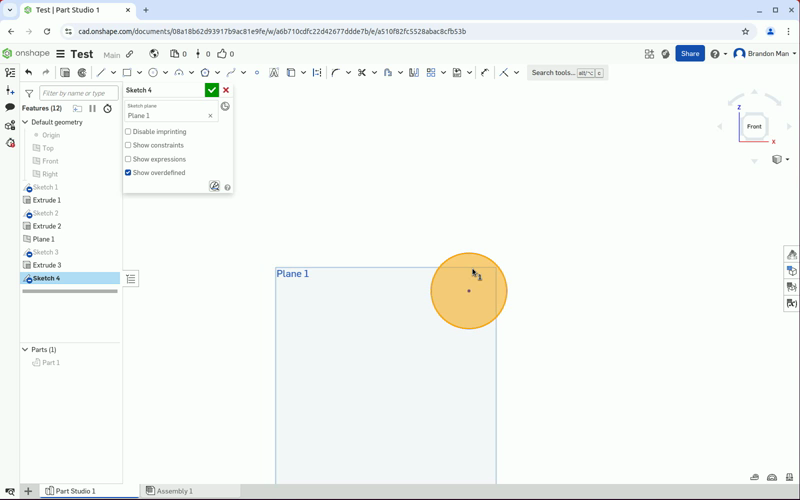
scroll(-6)
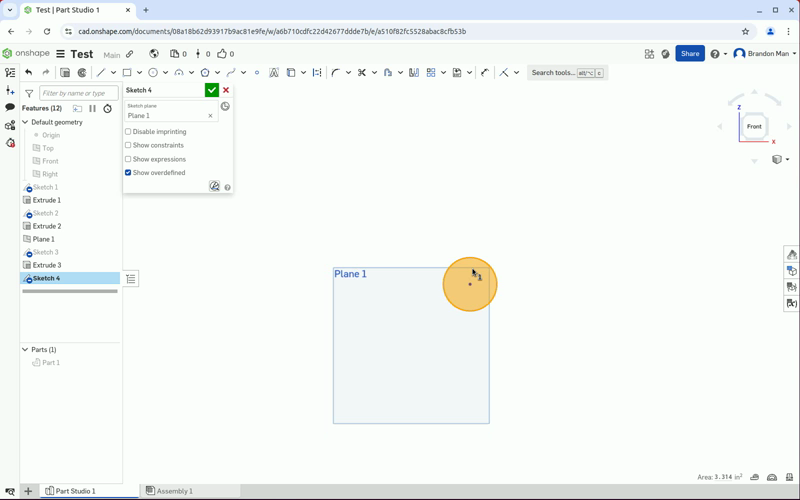
scroll(-6)
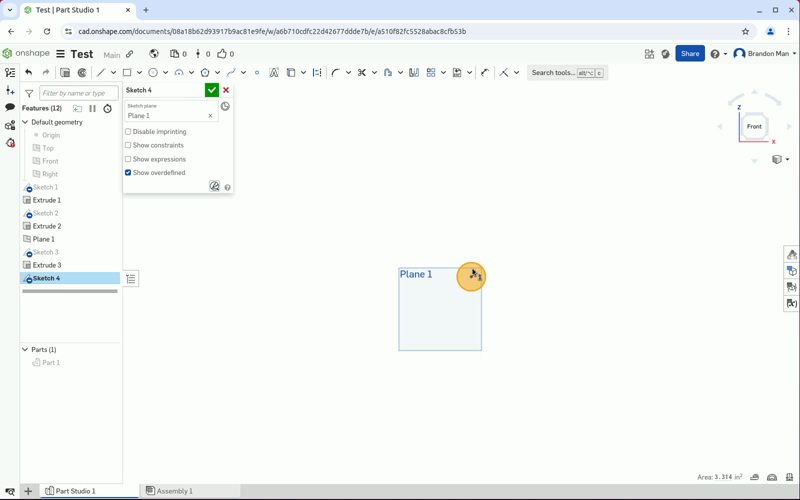
scroll(-6)
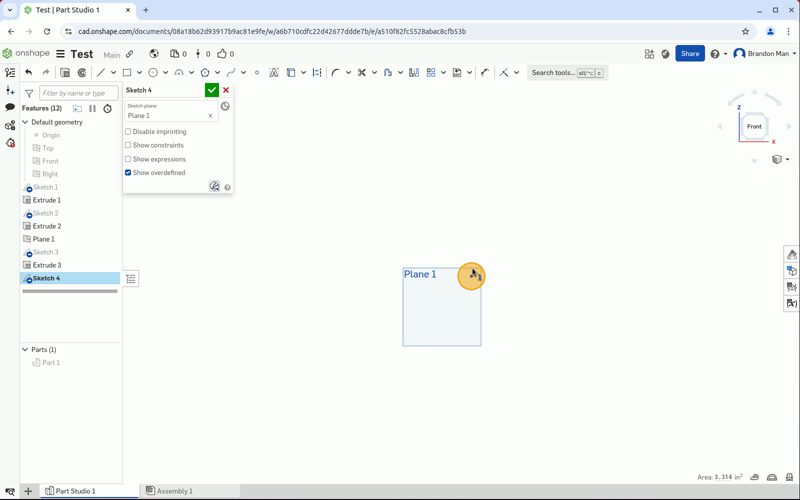
scroll(-6)
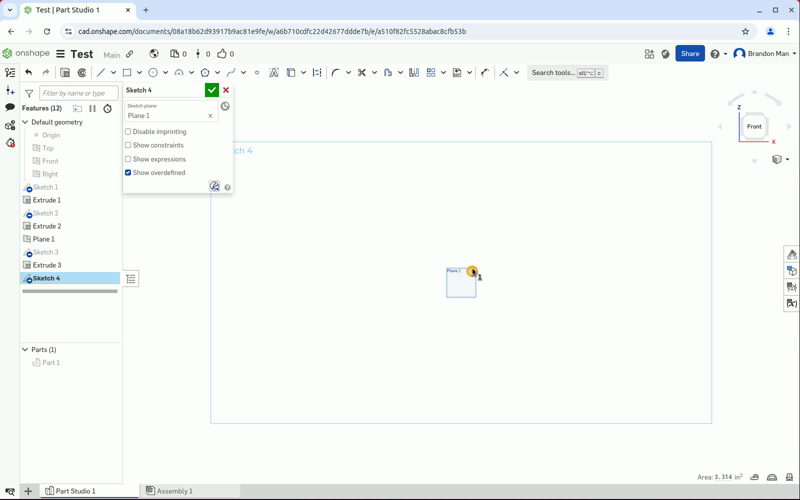
mouse_move(73, 352)
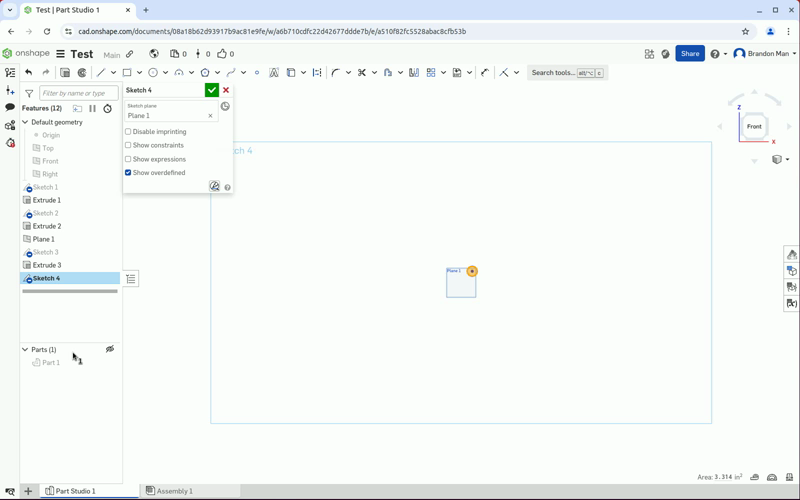
key(shift+y)
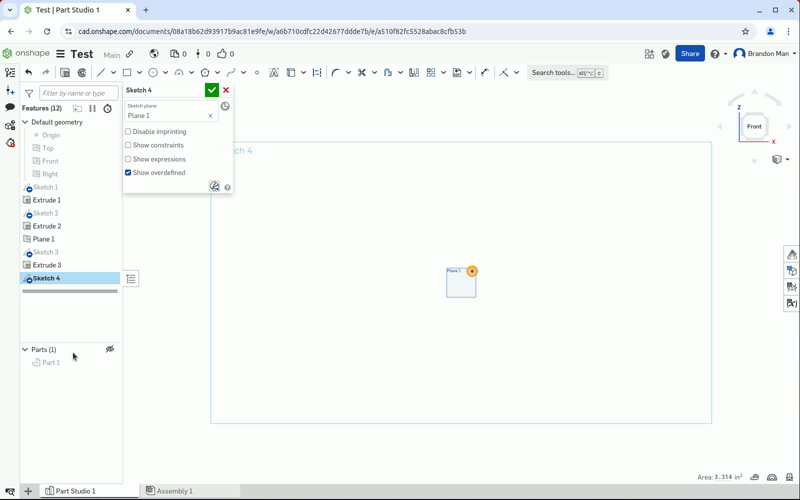
key(shift+e)
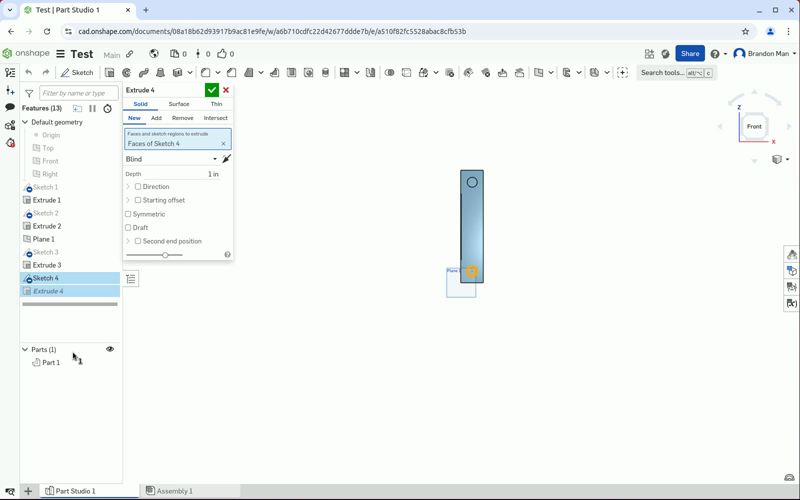
mouse_move(143, 106)
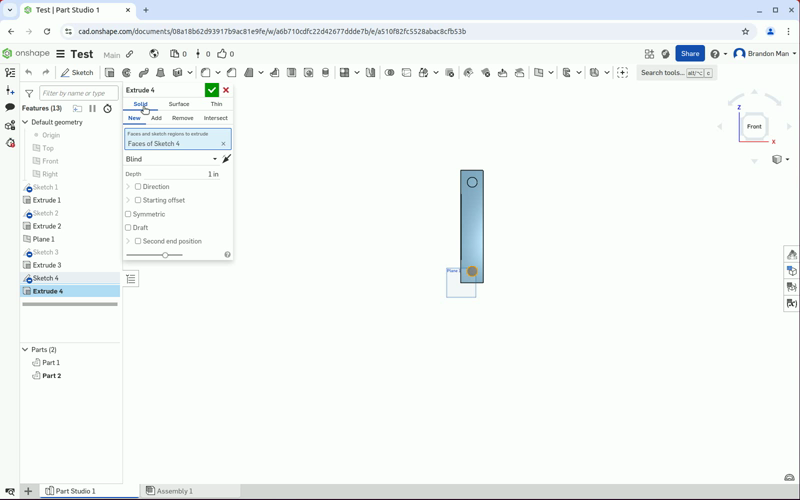
click(143, 106)
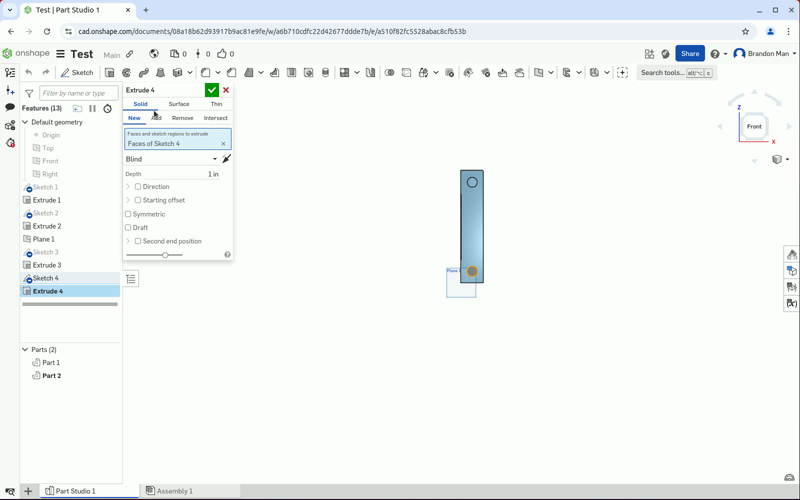
mouse_move(186, 120)
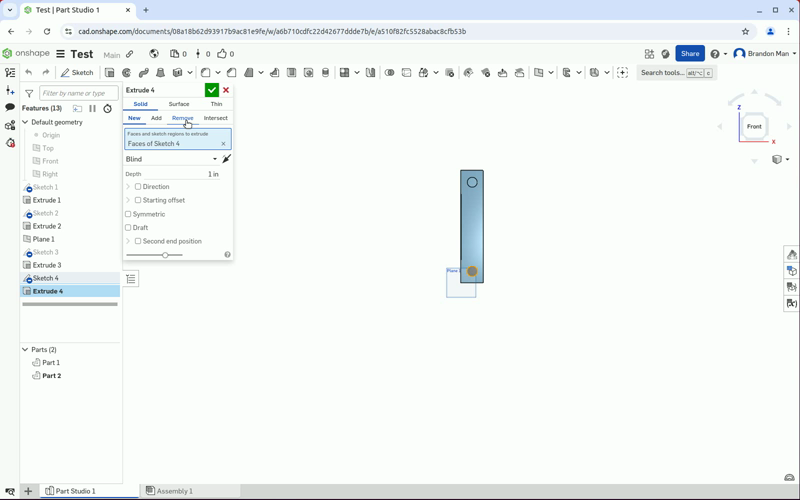
click(186, 120)
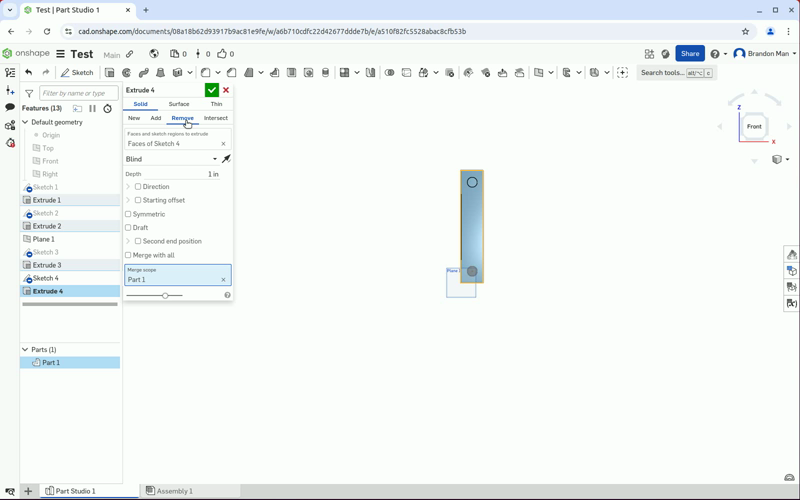
key(tab, 4)
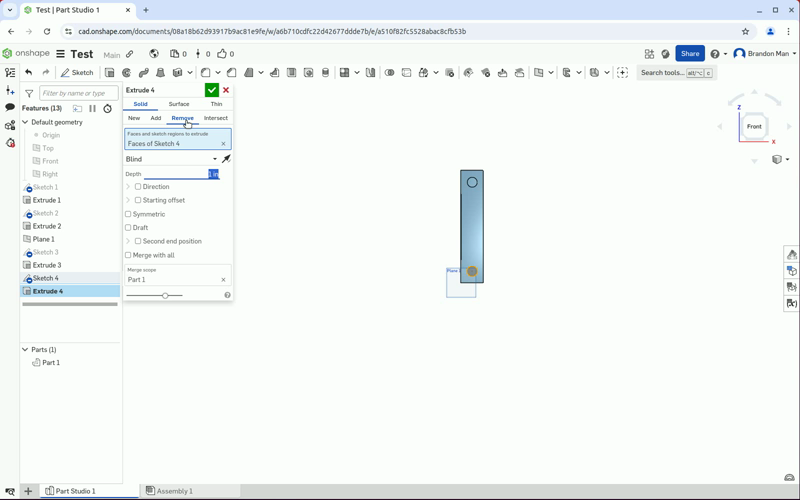
text(5.777)
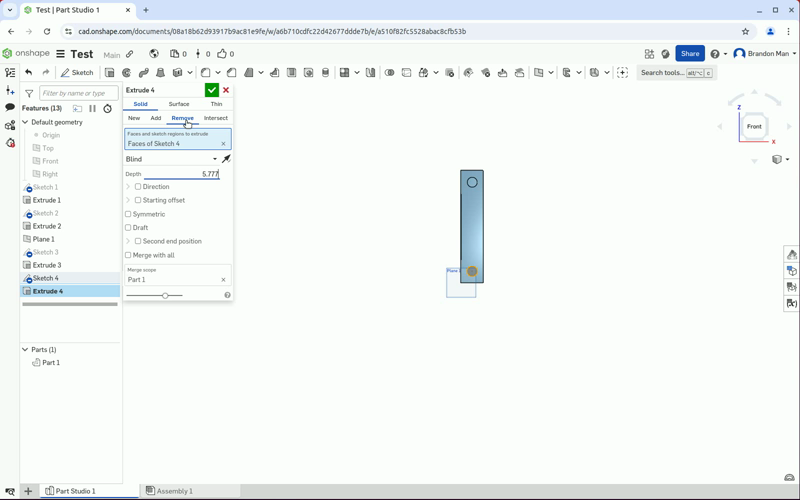
key(tab, 6)
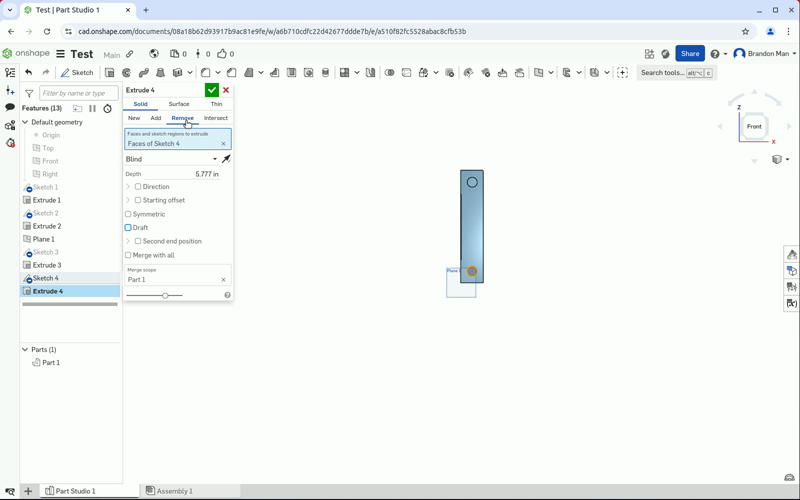
key(space)
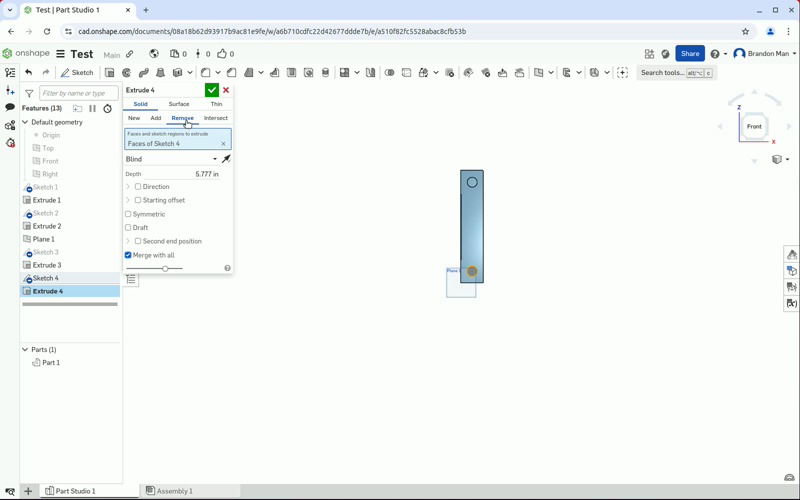
key(enter)
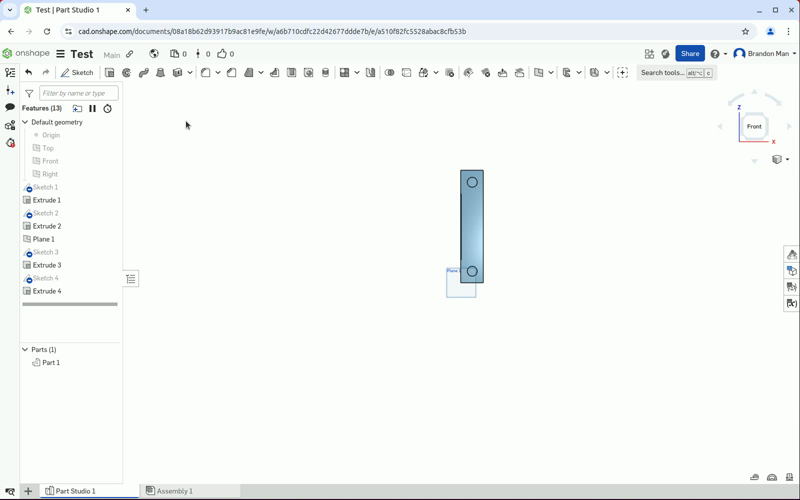
key(shift+h)
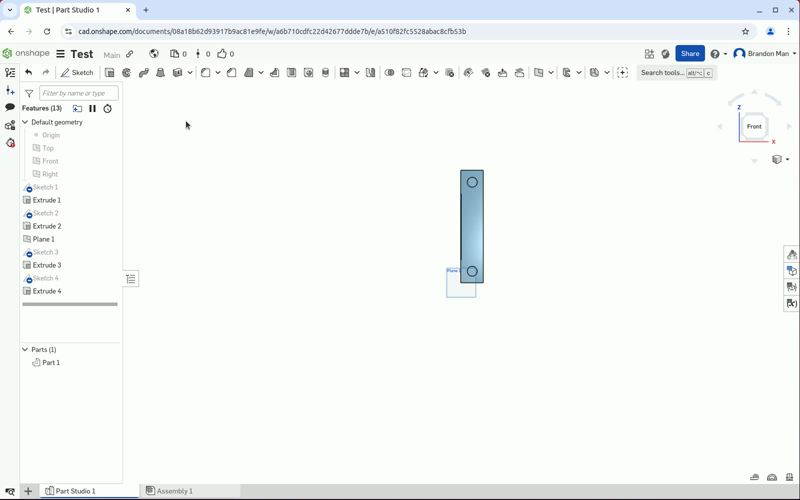
key(shift+h)
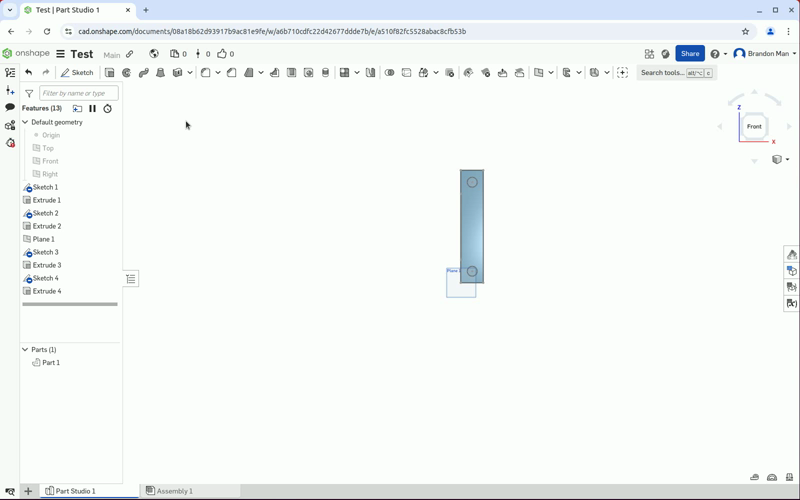
key(shift+7)
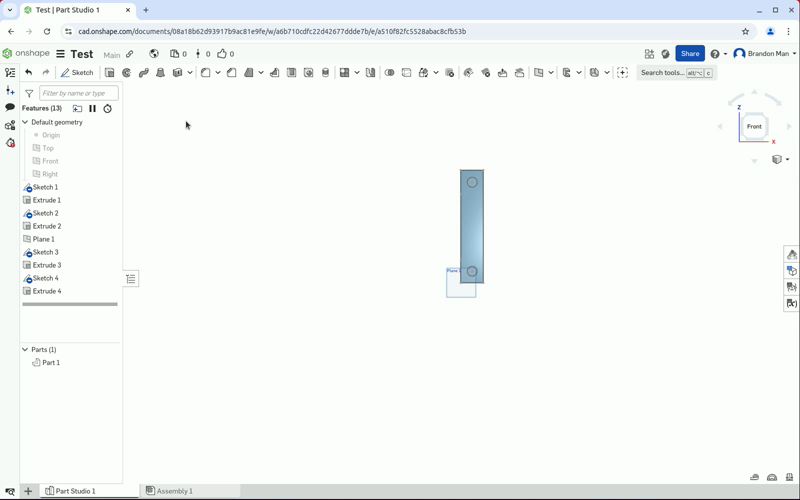
key(left, 2)
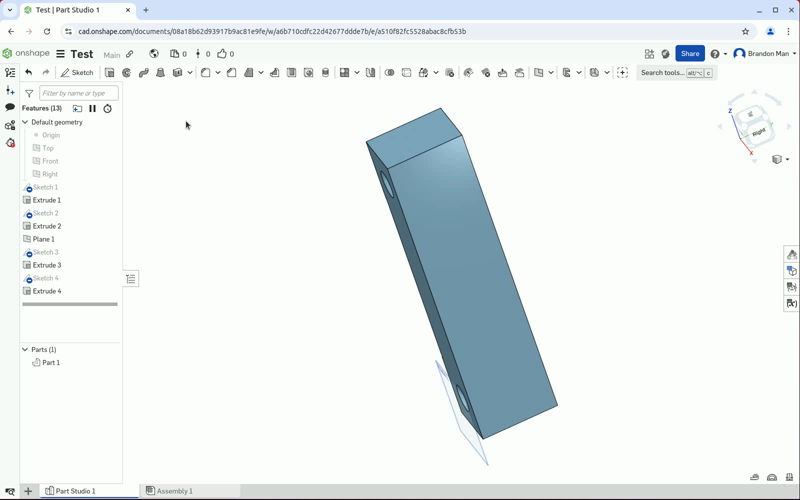
key(down, 2)
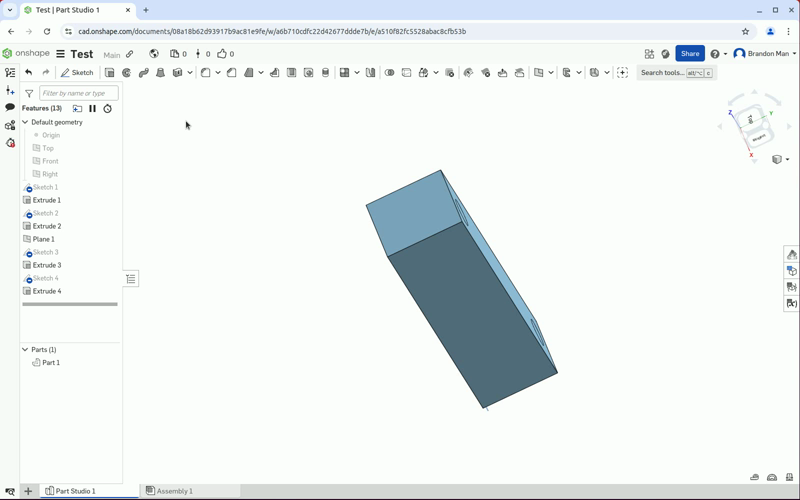
key(up, 2)
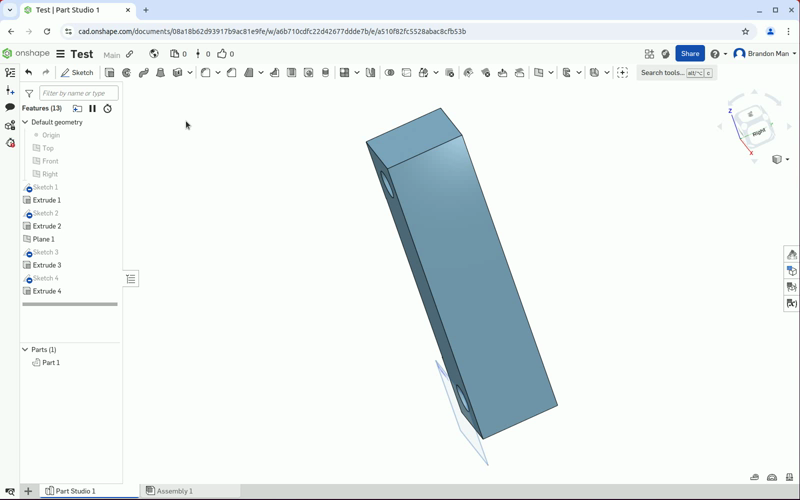
key(right, 2)
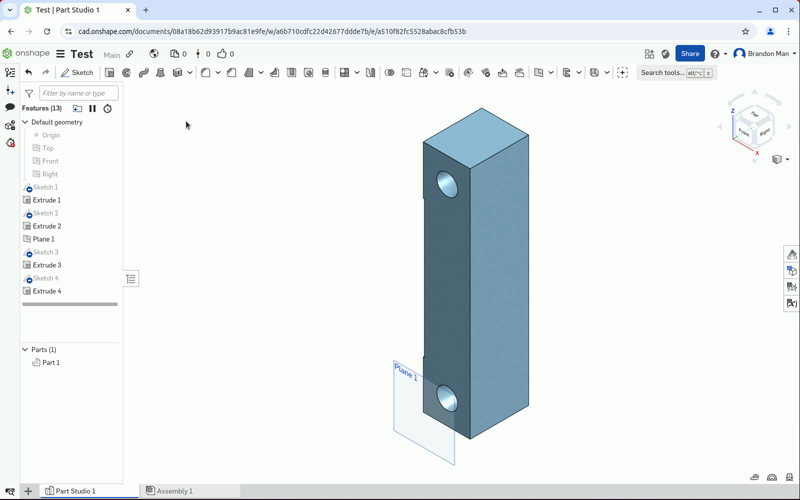
mouse_move(73, 189)
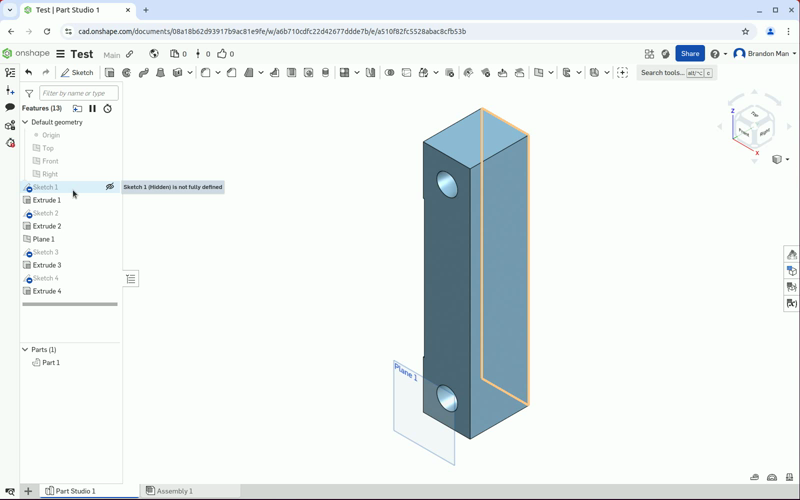
click(73, 189)